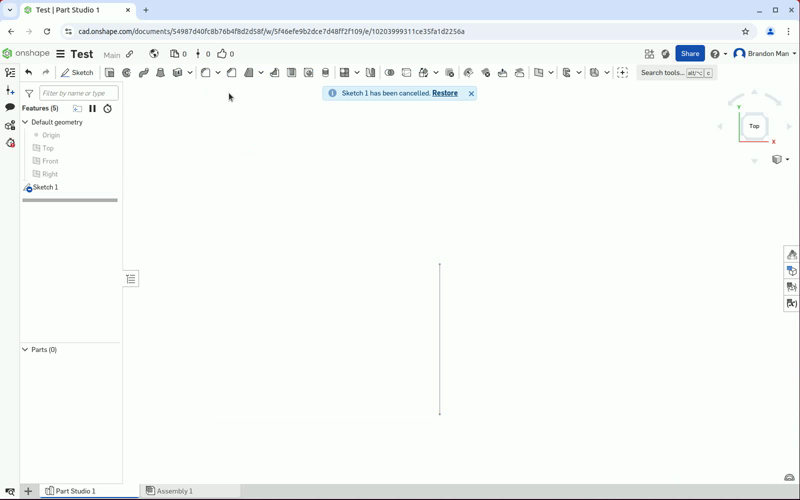
key(shift+h)
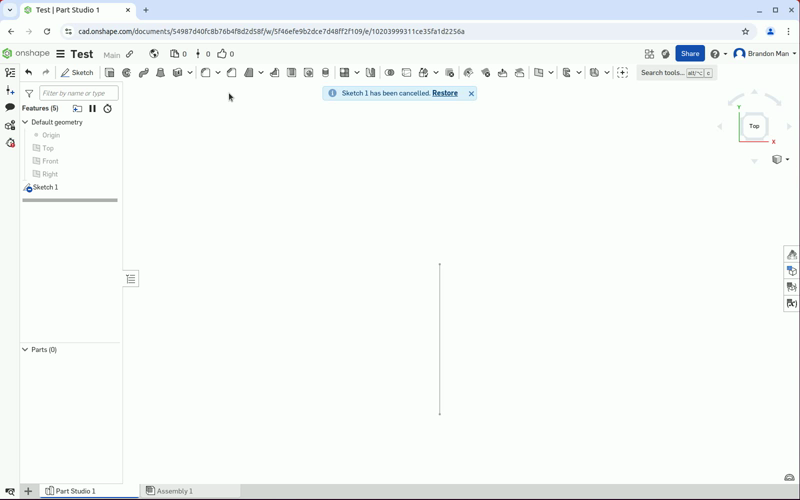
key(shift+s)
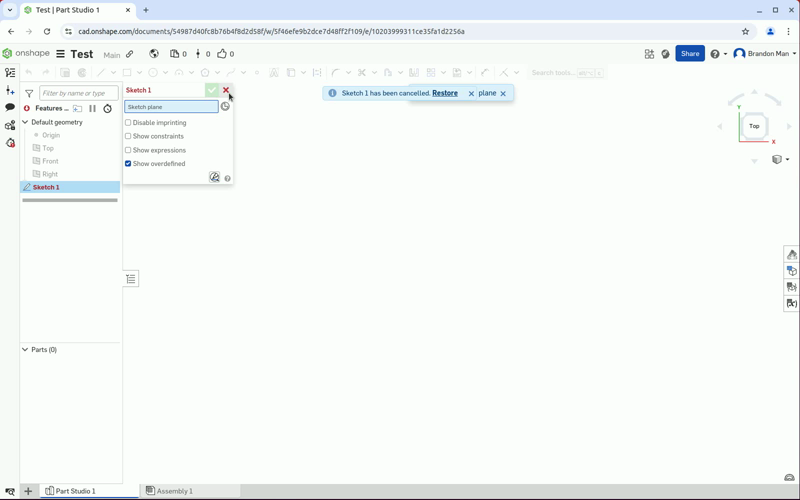
mouse_move(73, 150)
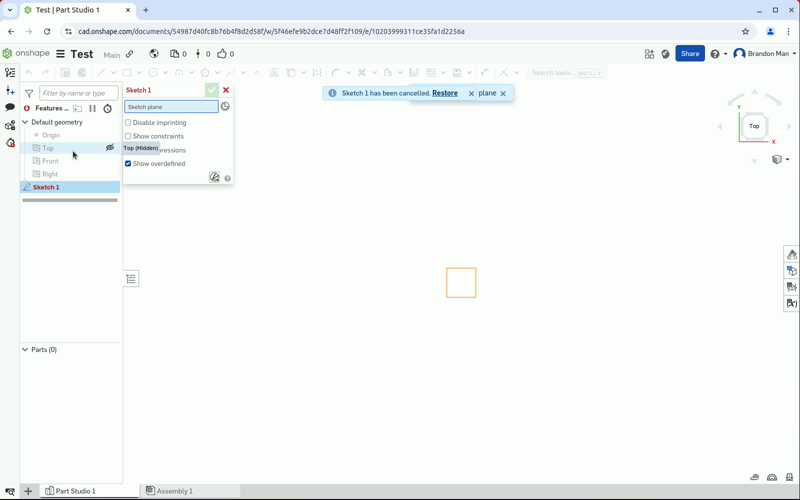
click(73, 150)
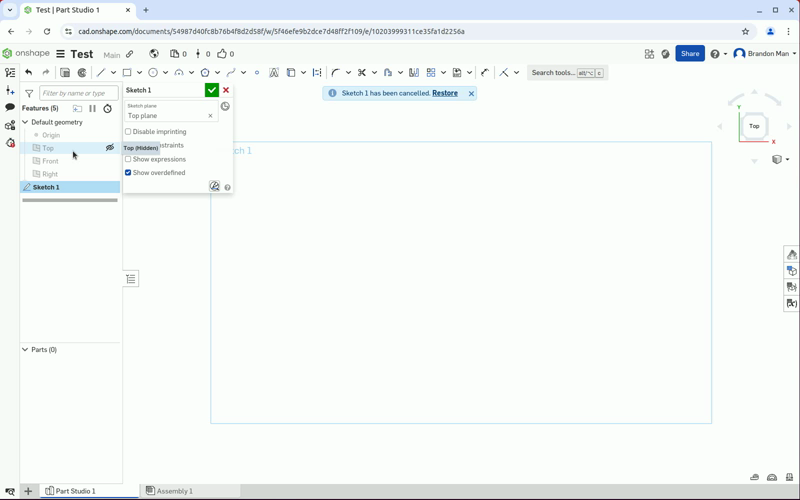
mouse_move(73, 352)
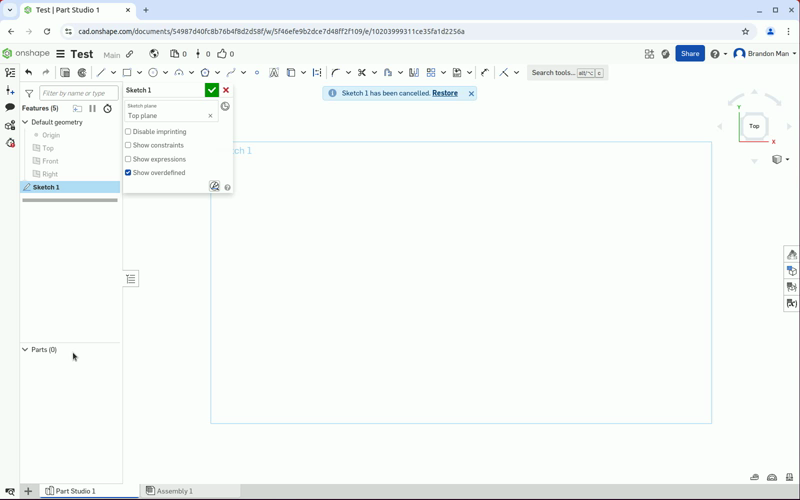
key(y)
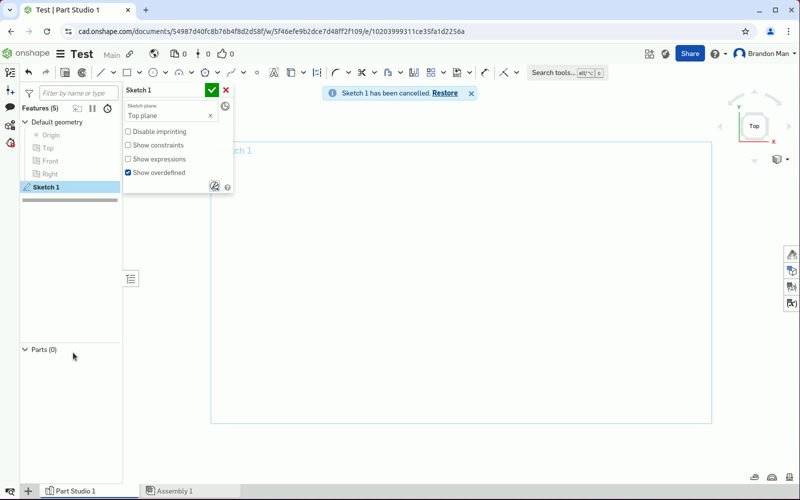
key(c)
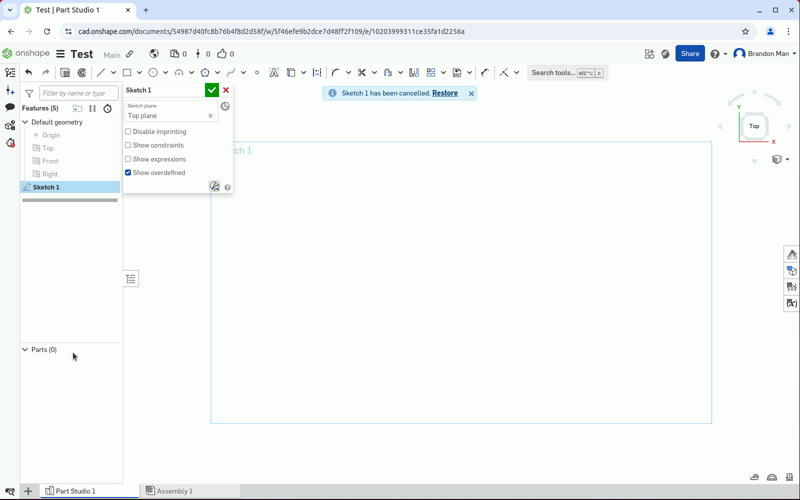
key_down(shift)
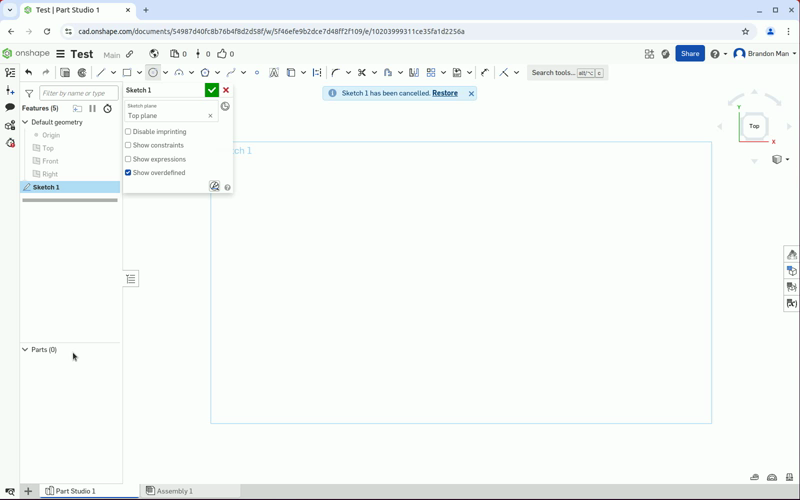
mouse_move(461, 282)
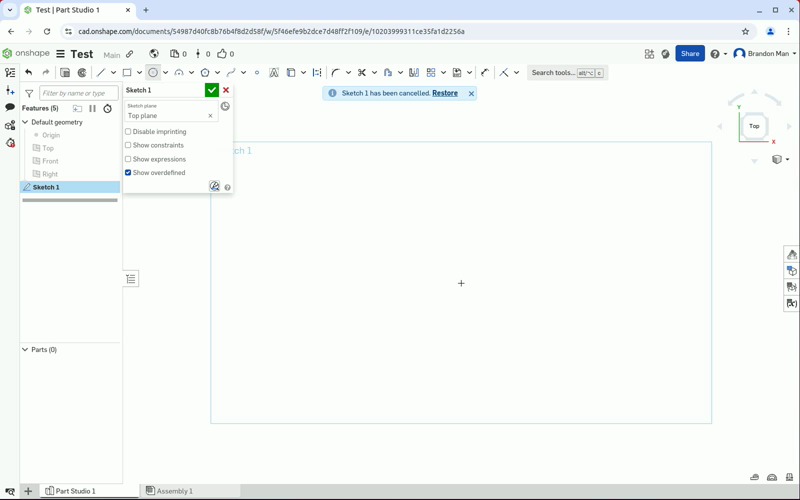
click(461, 282)
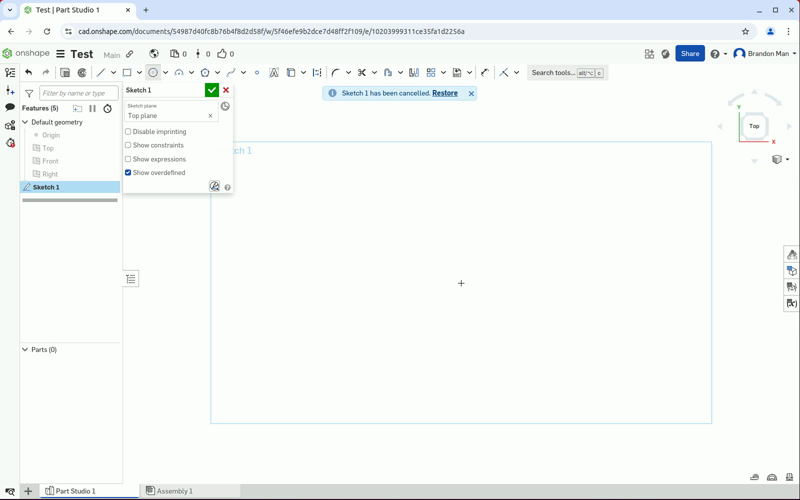
key_up(shift)
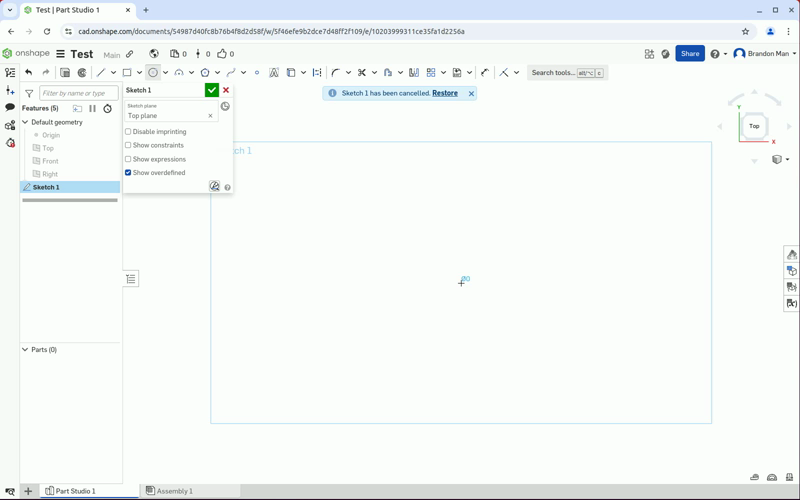
mouse_move(574, 282)
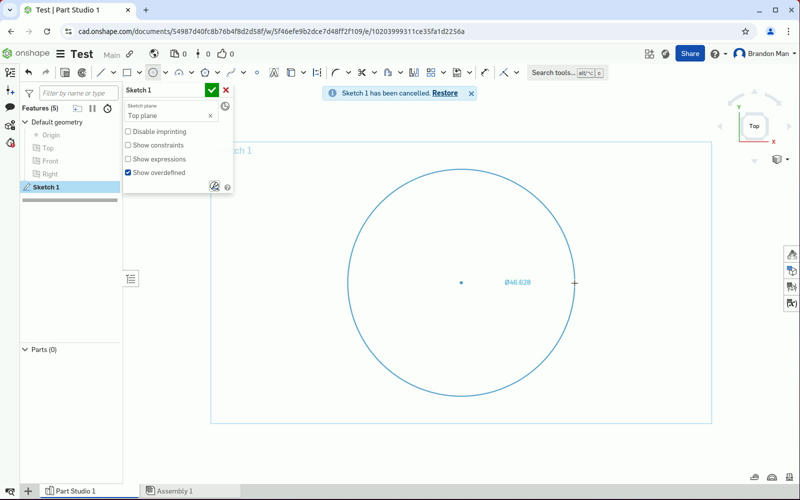
click(574, 282)
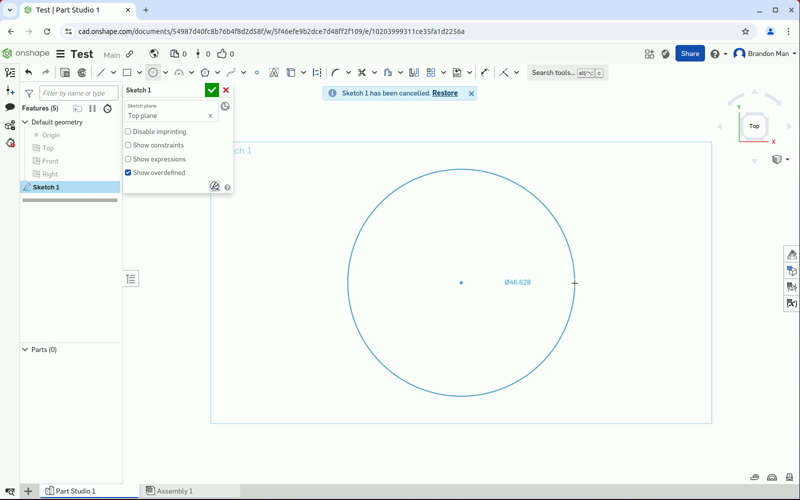
key(esc)
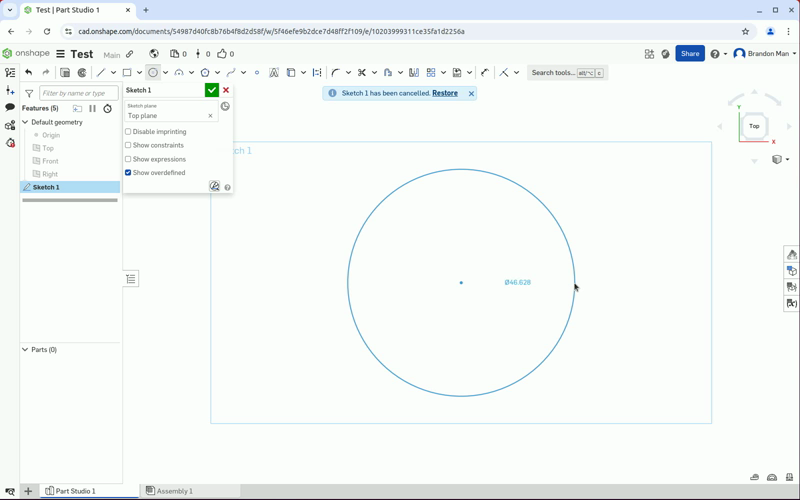
key(c)
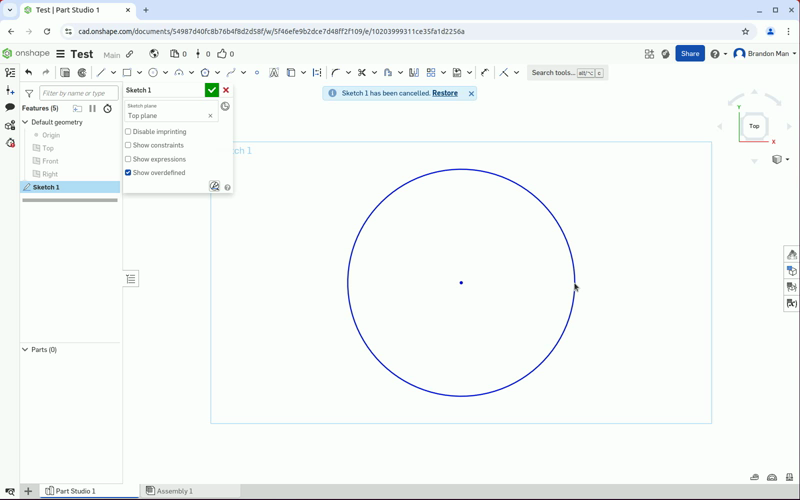
key_down(shift)
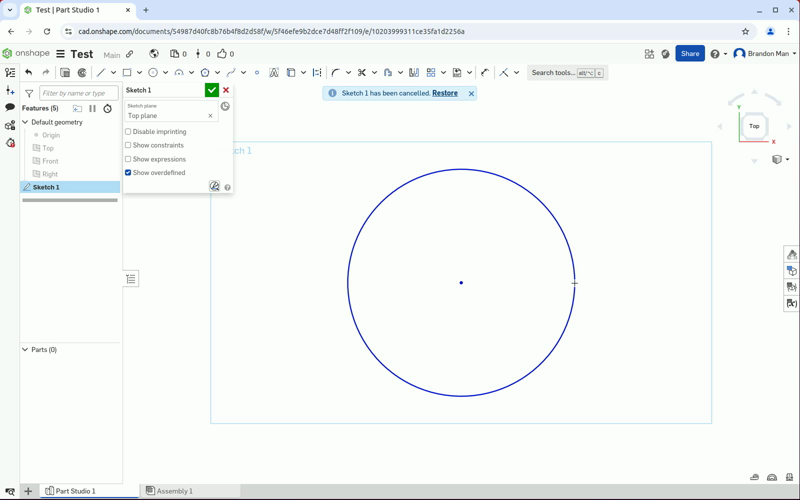
mouse_move(461, 282)
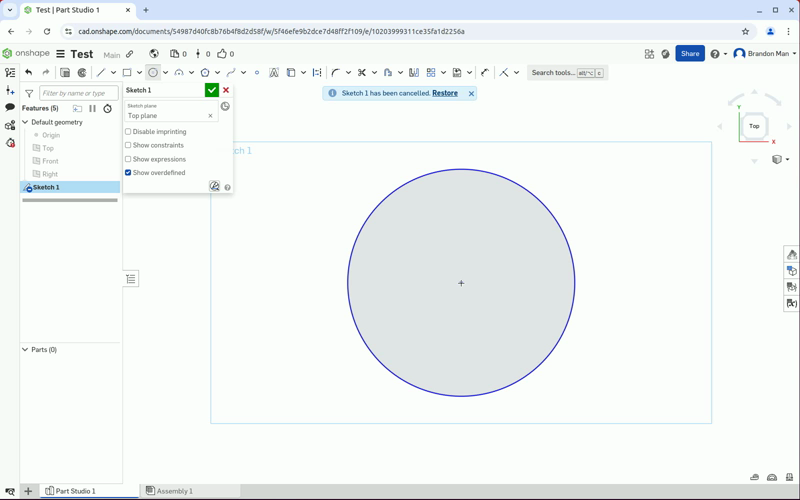
click(461, 282)
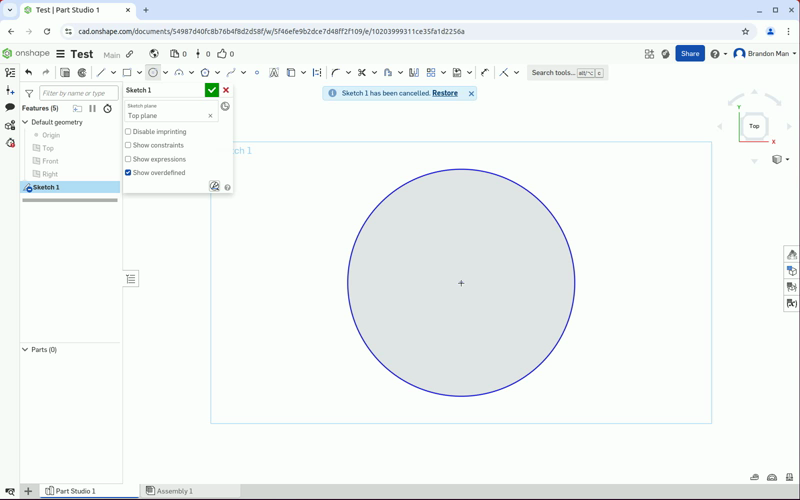
key_up(shift)
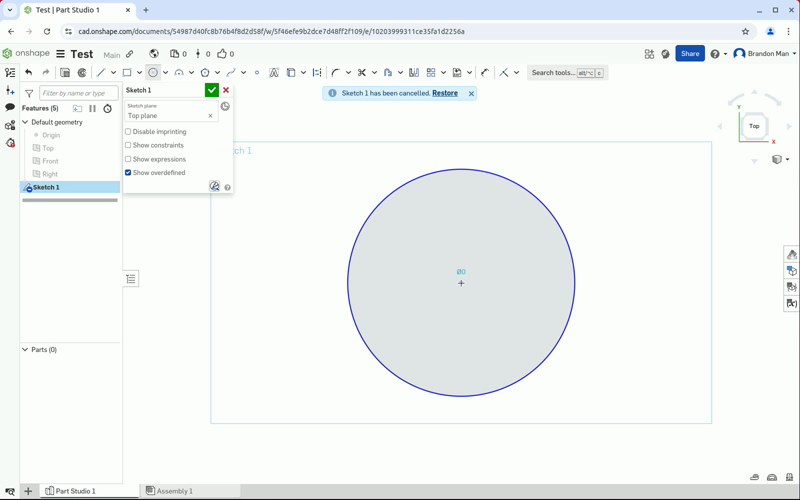
mouse_move(529, 282)
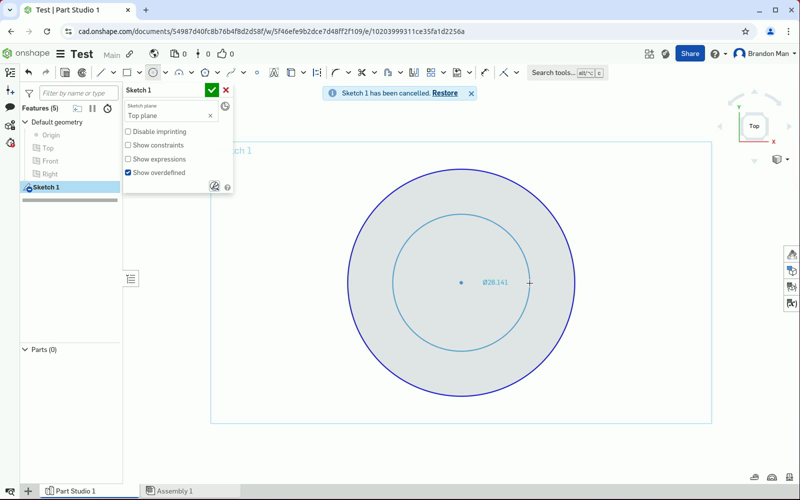
click(529, 282)
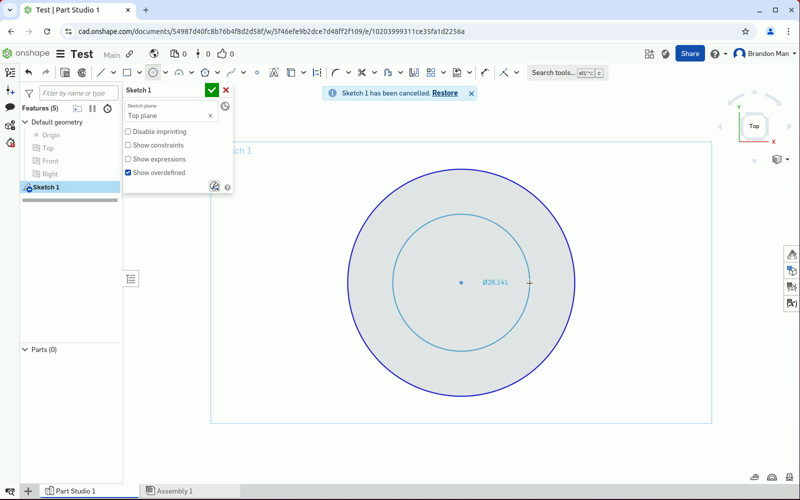
key(esc)
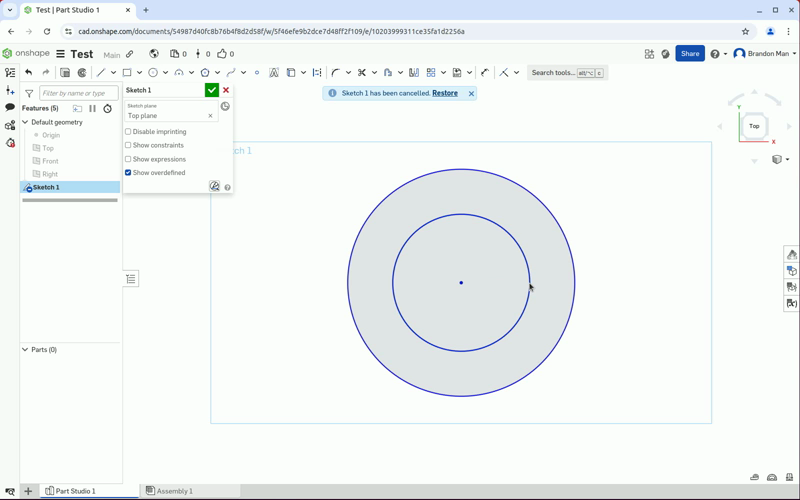
mouse_move(527, 215)
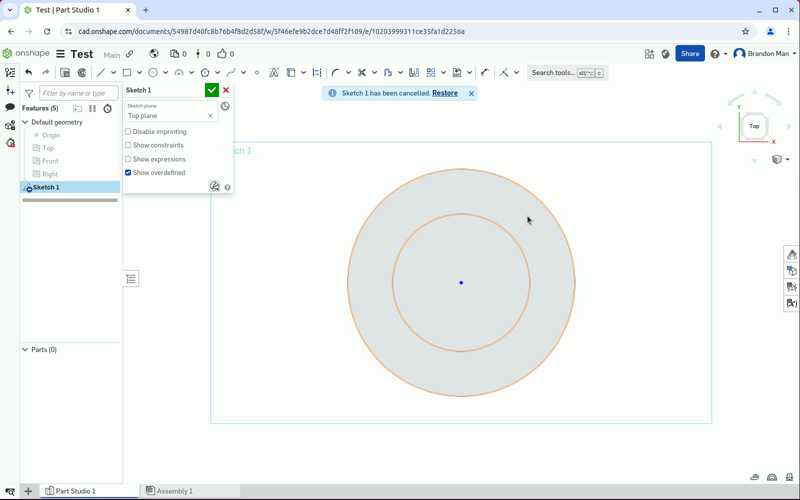
click(527, 215)
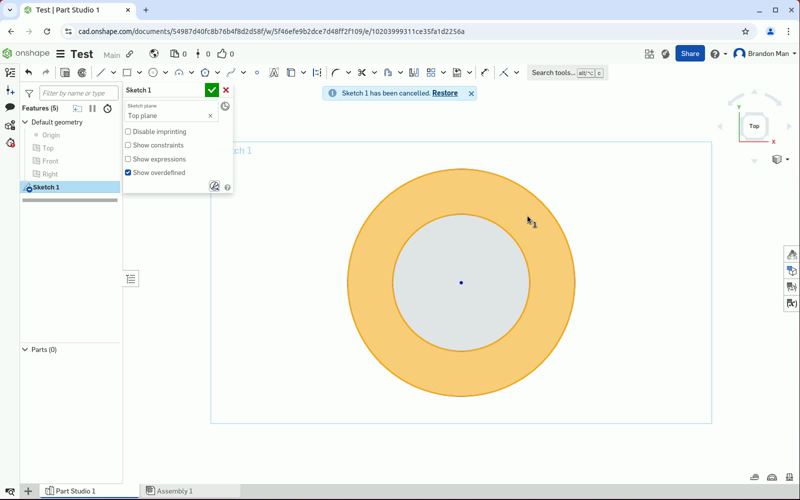
mouse_move(73, 352)
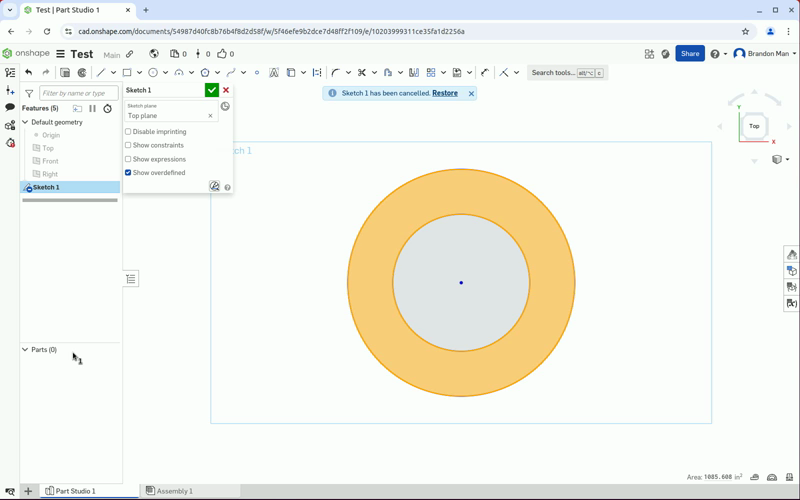
key(shift+y)
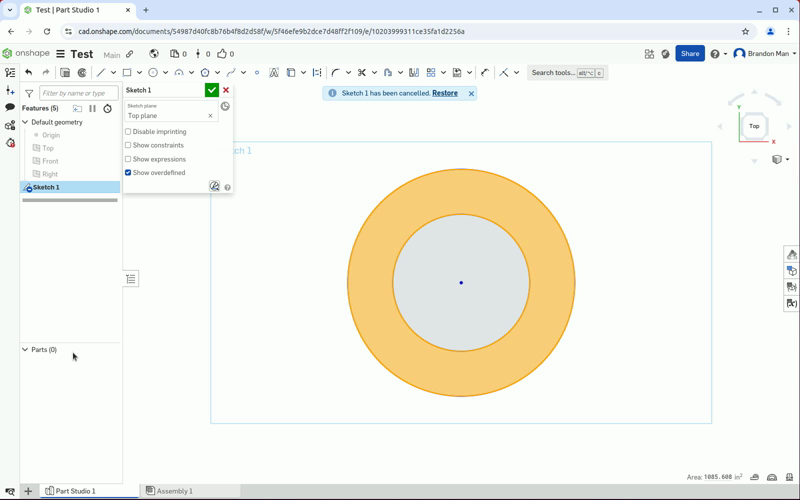
key(shift+e)
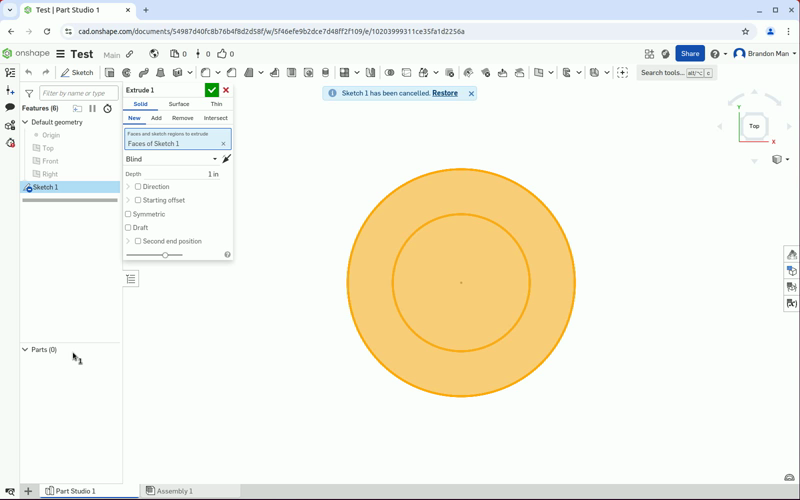
mouse_move(143, 106)
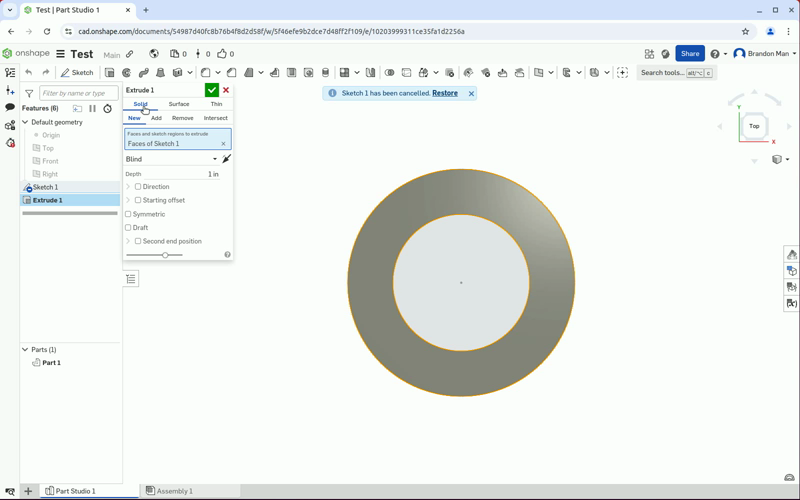
click(143, 106)
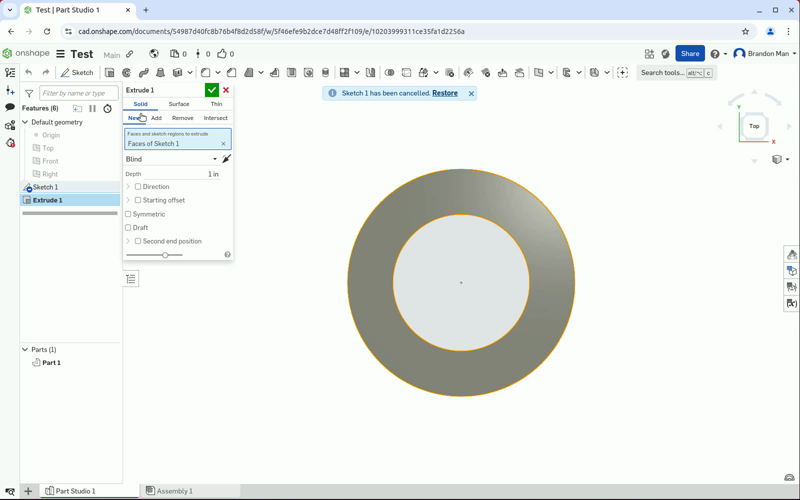
mouse_move(137, 120)
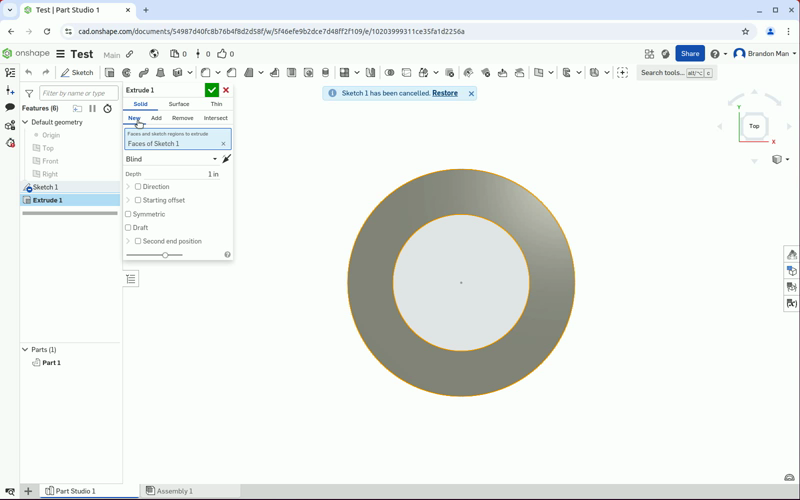
click(137, 120)
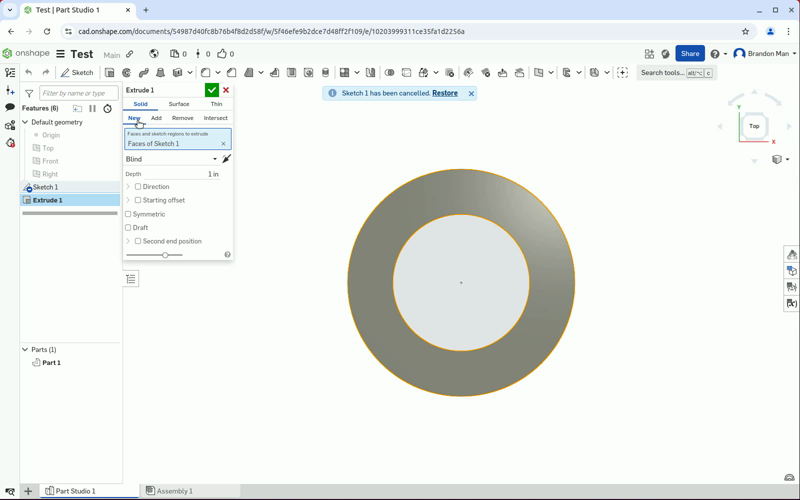
key(tab, 4)
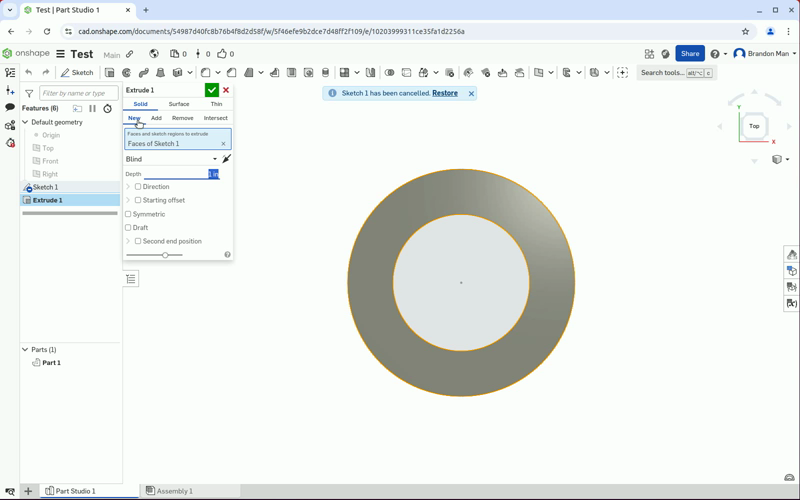
text(1.685)
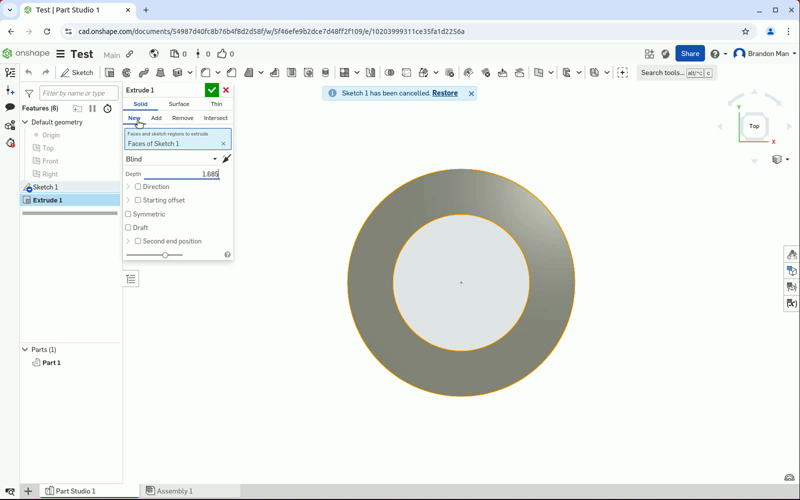
key(enter)
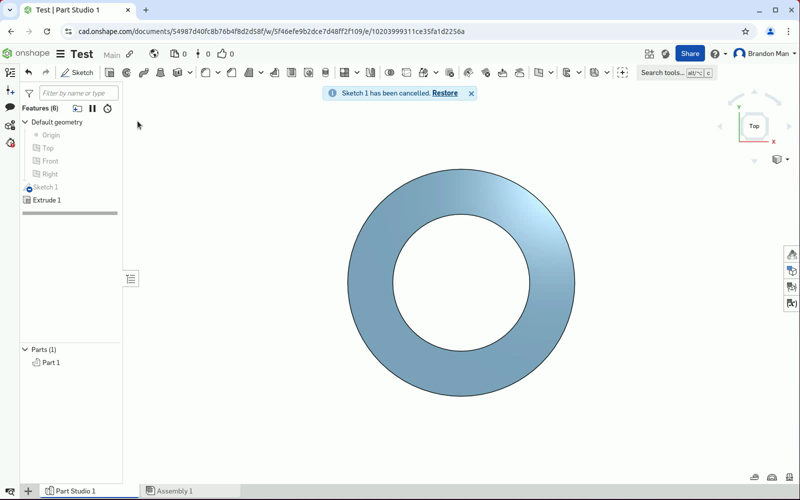
key(shift+h)
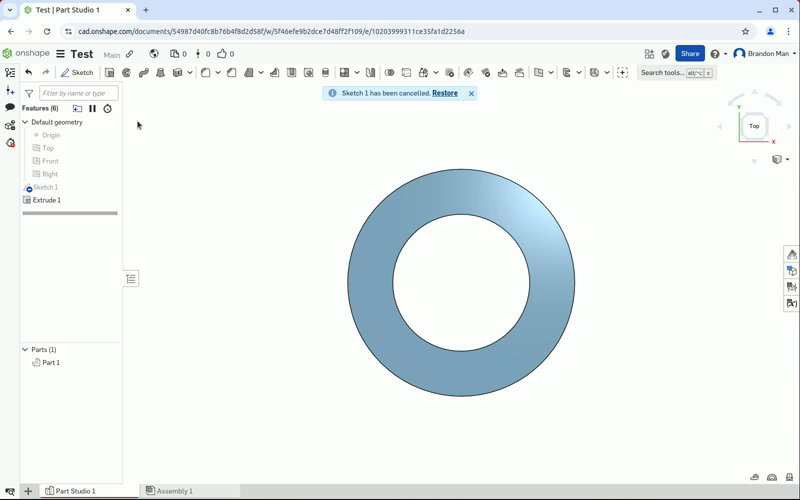
key(shift+h)
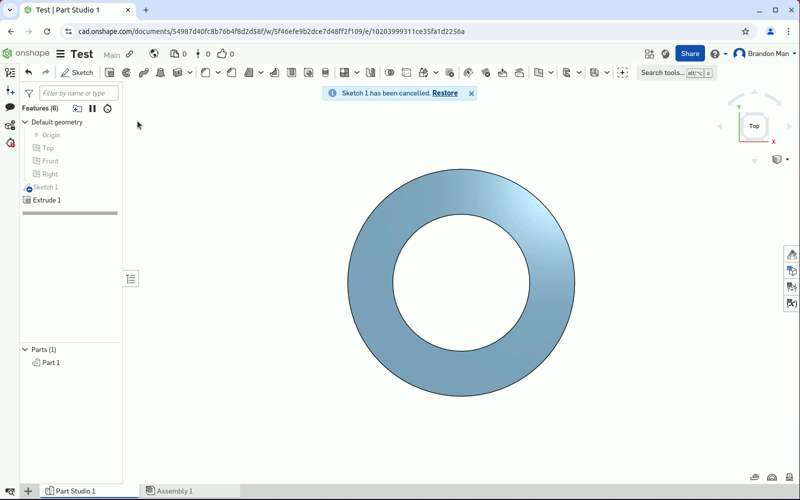
mouse_move(73, 189)
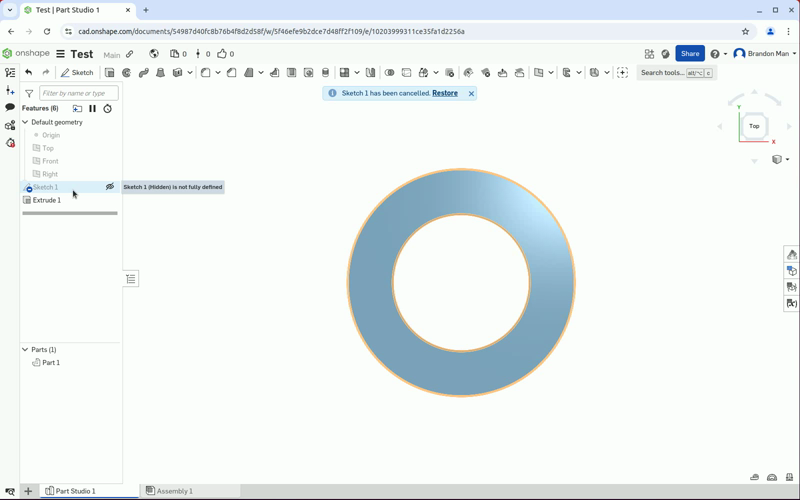
click(73, 189)
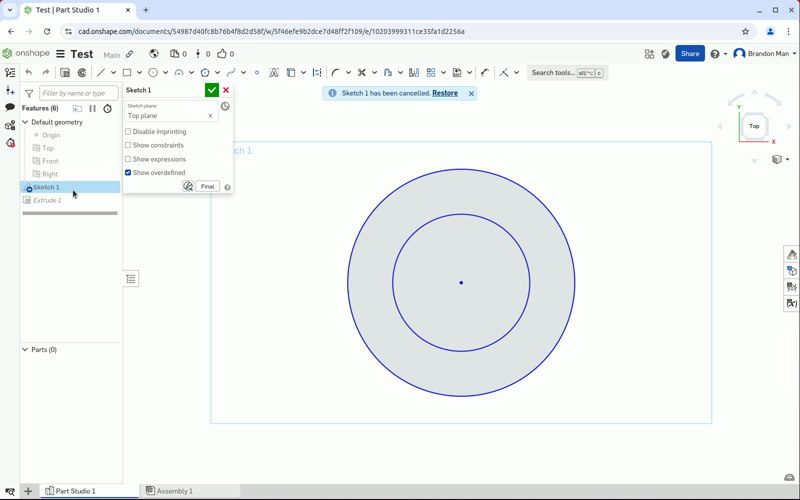
mouse_move(229, 92)
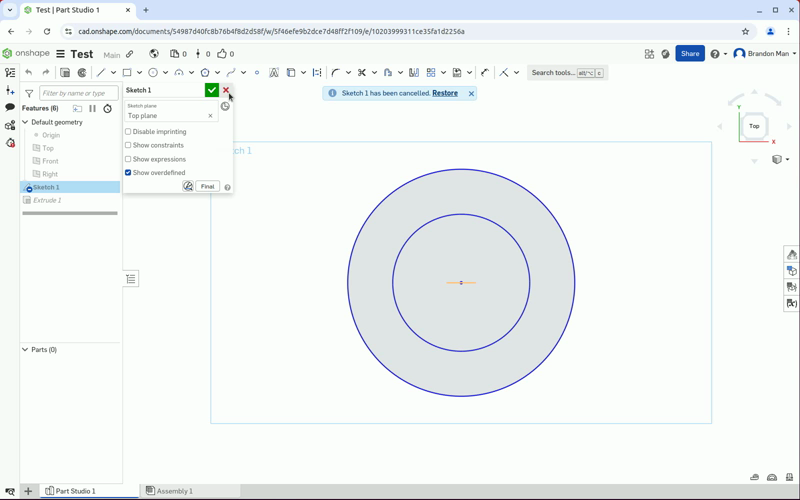
click(229, 92)
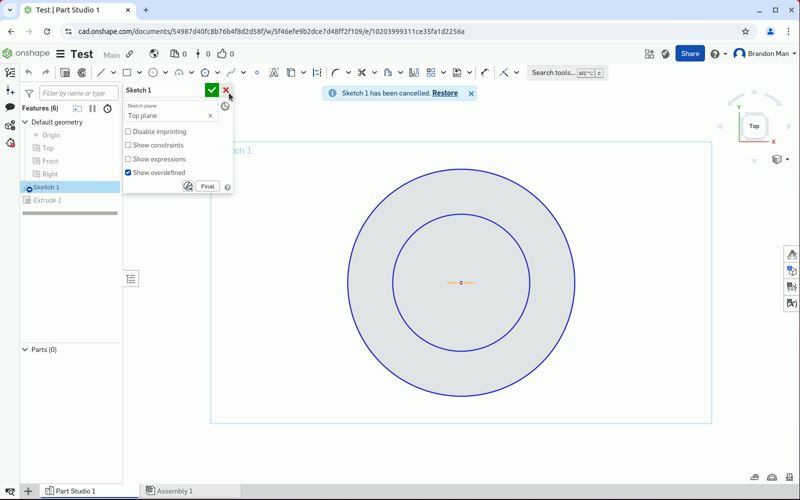
key(shift+s)
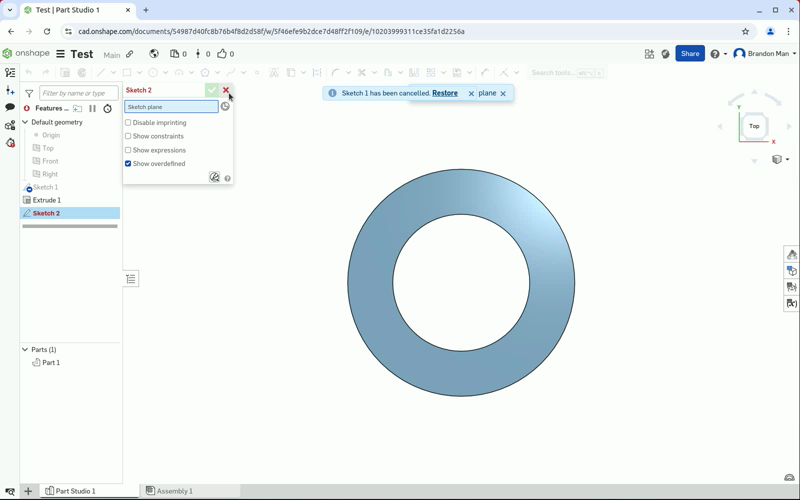
mouse_move(73, 150)
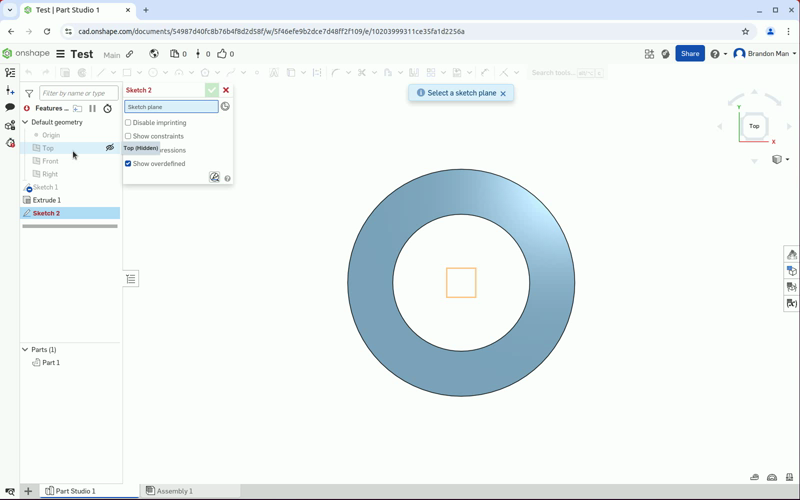
click(73, 150)
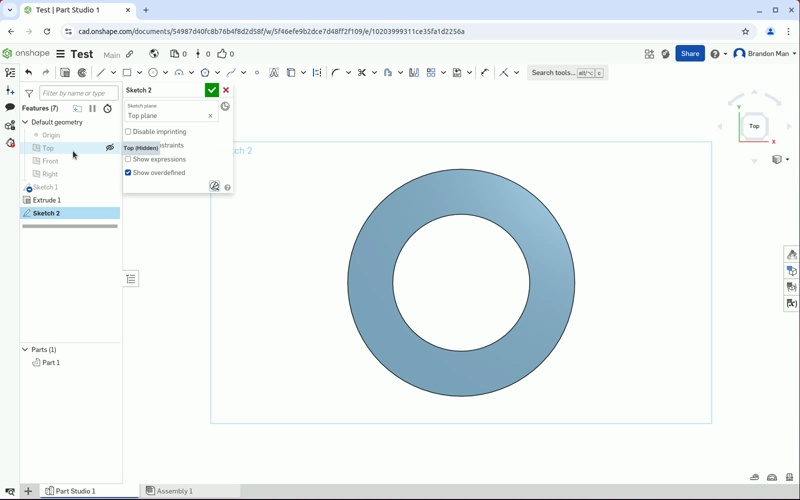
mouse_move(73, 352)
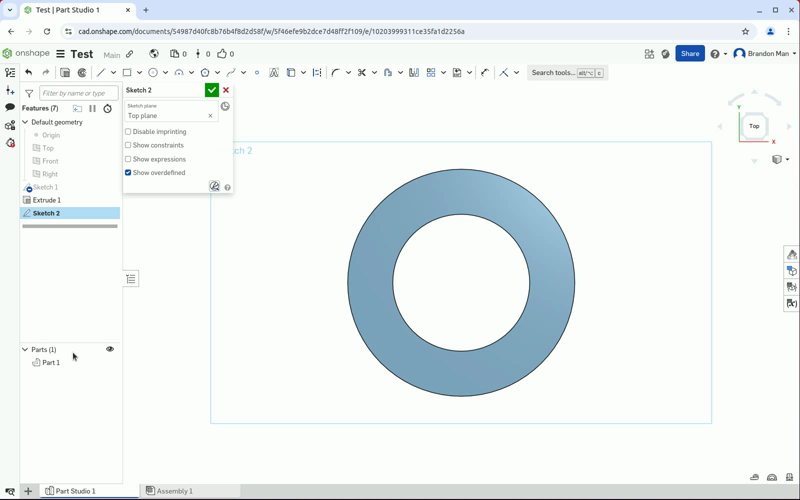
key(y)
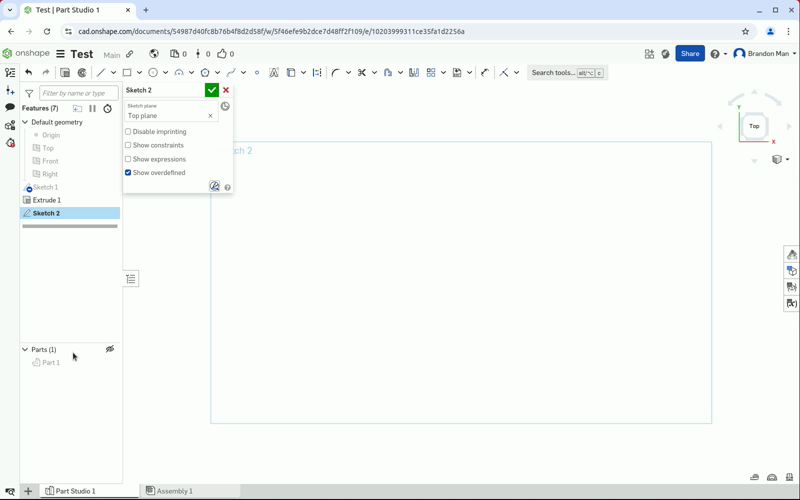
key(c)
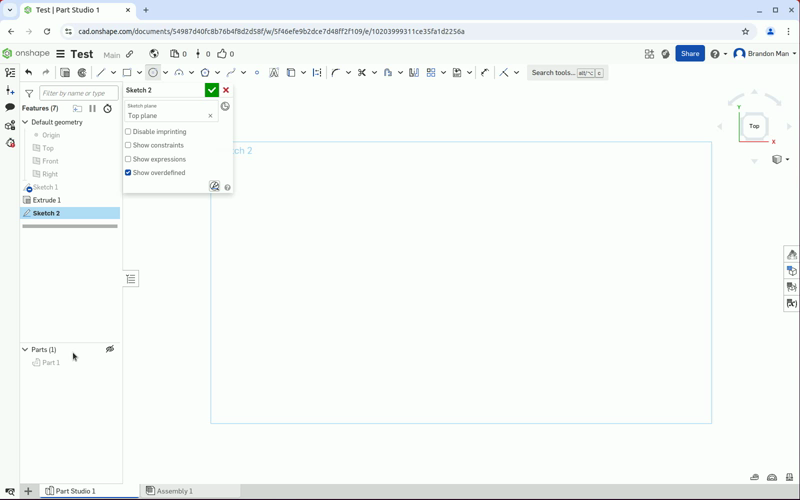
key_down(shift)
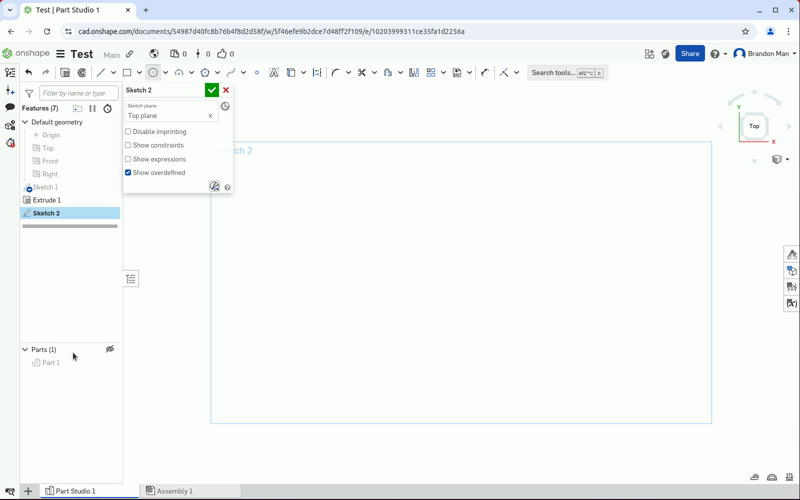
mouse_move(461, 282)
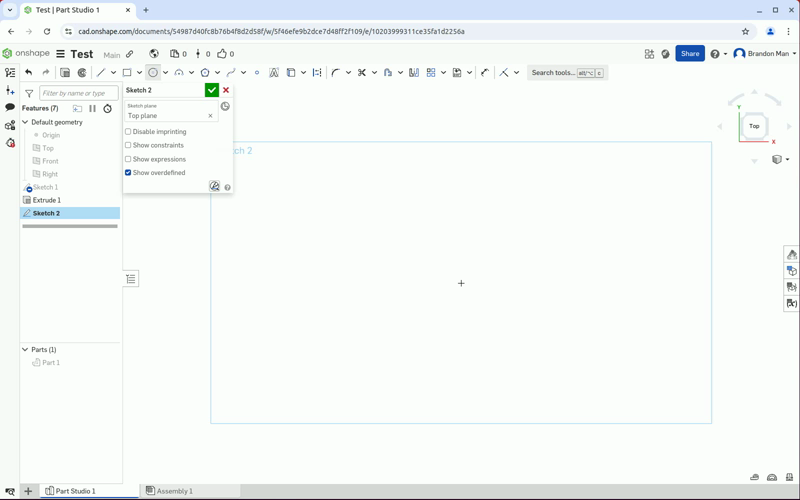
click(461, 282)
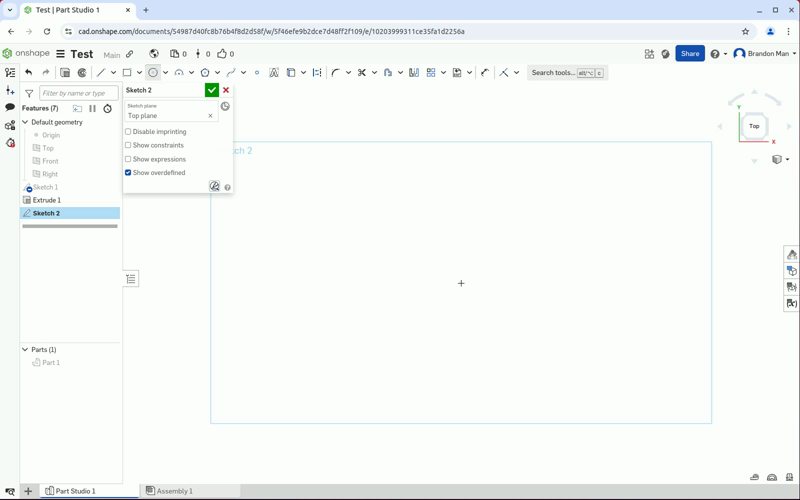
key_up(shift)
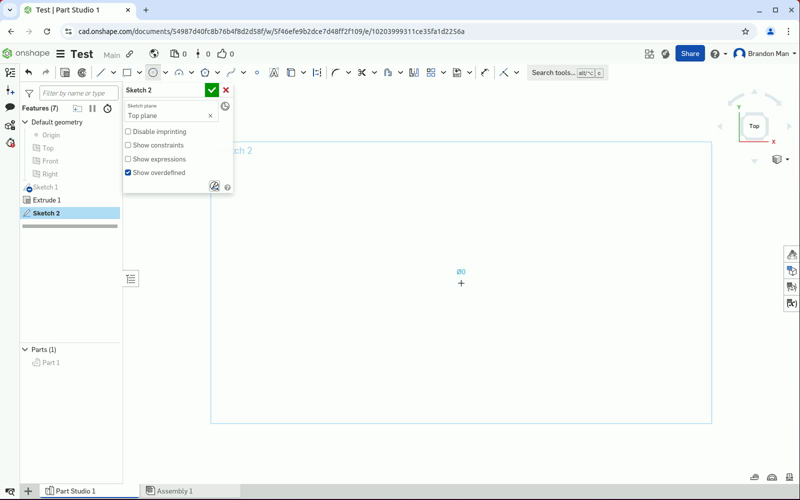
mouse_move(522, 282)
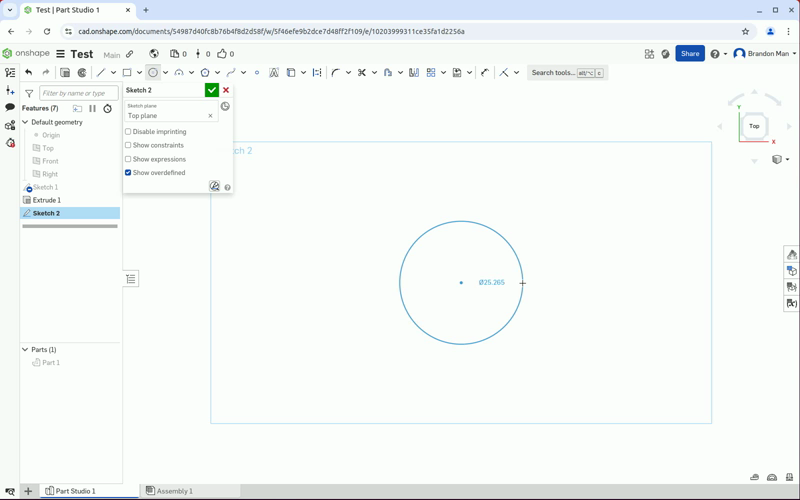
click(522, 282)
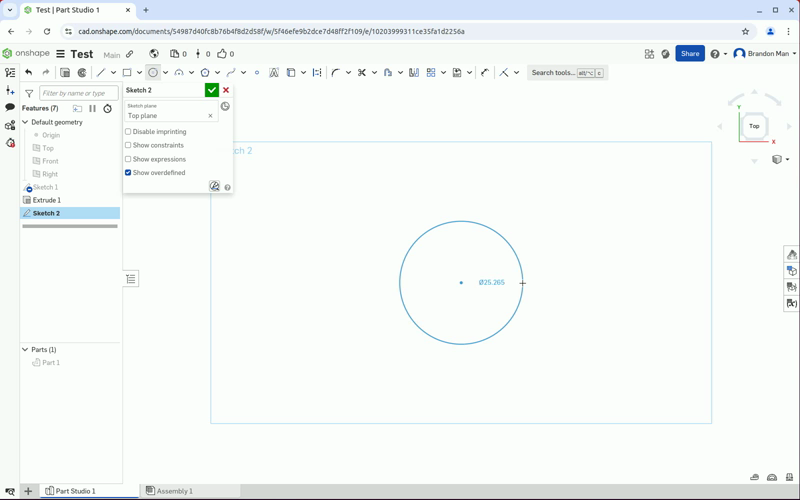
key(esc)
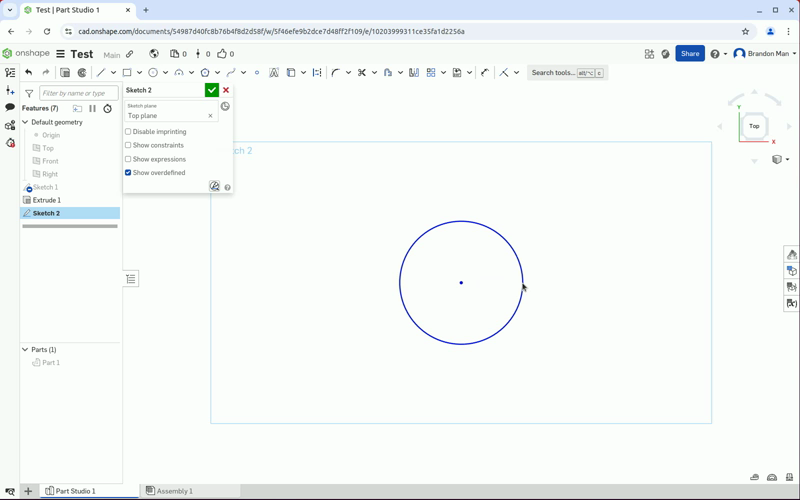
key(c)
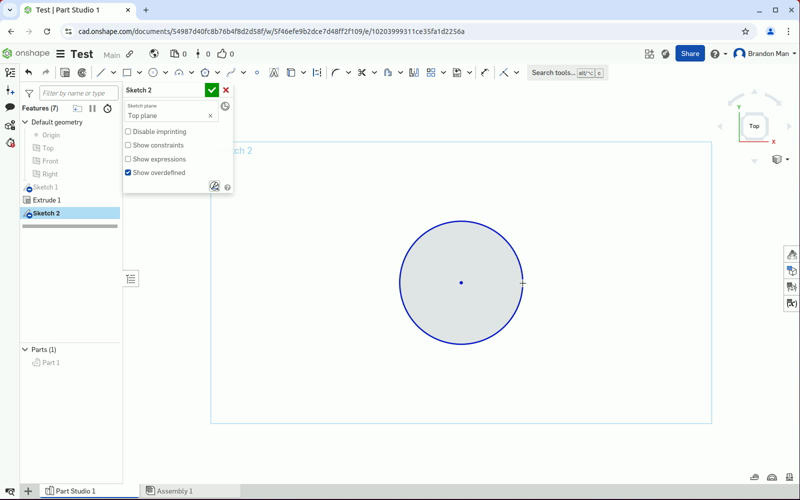
key_down(shift)
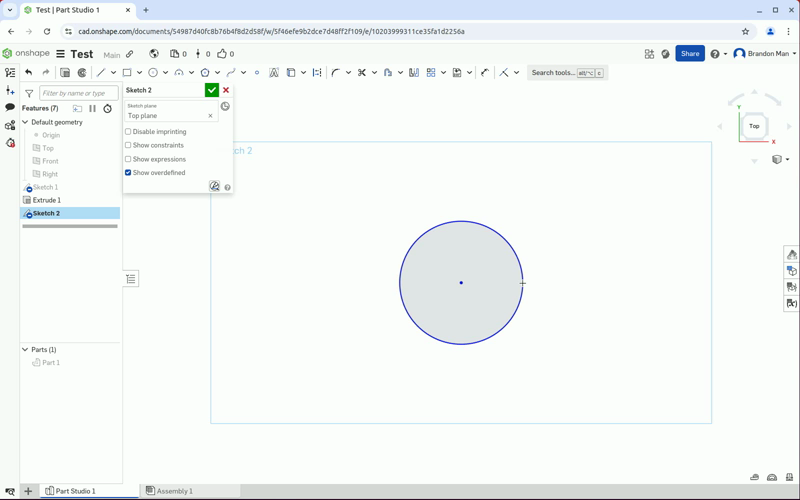
mouse_move(461, 282)
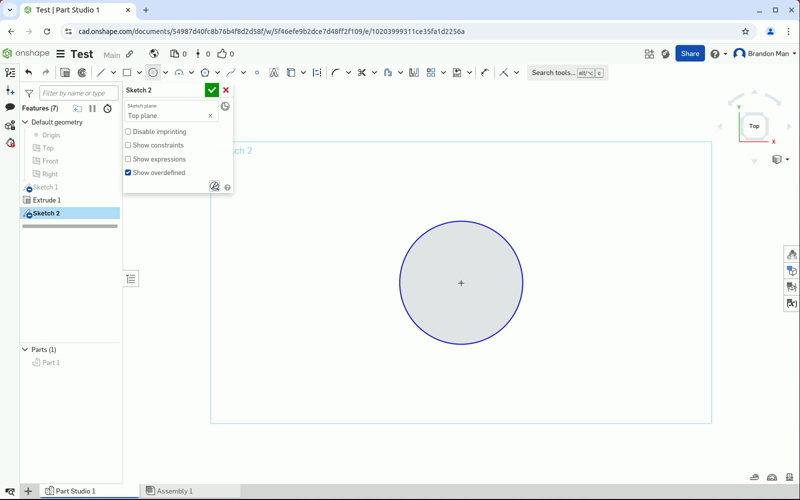
click(461, 282)
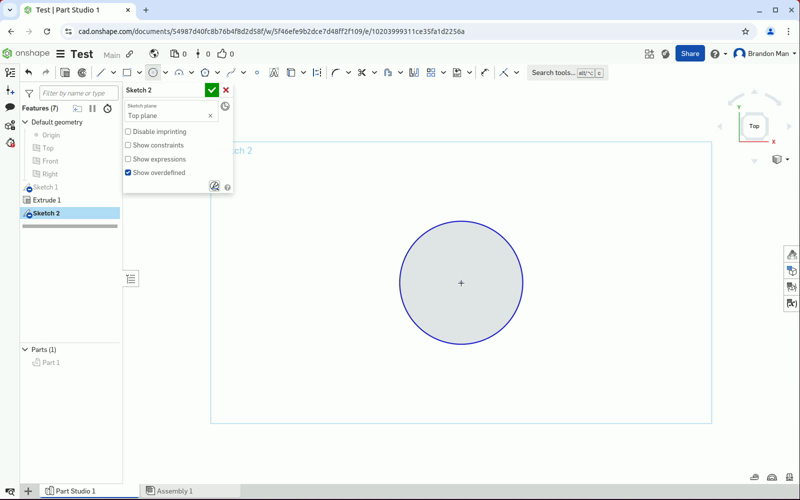
key_up(shift)
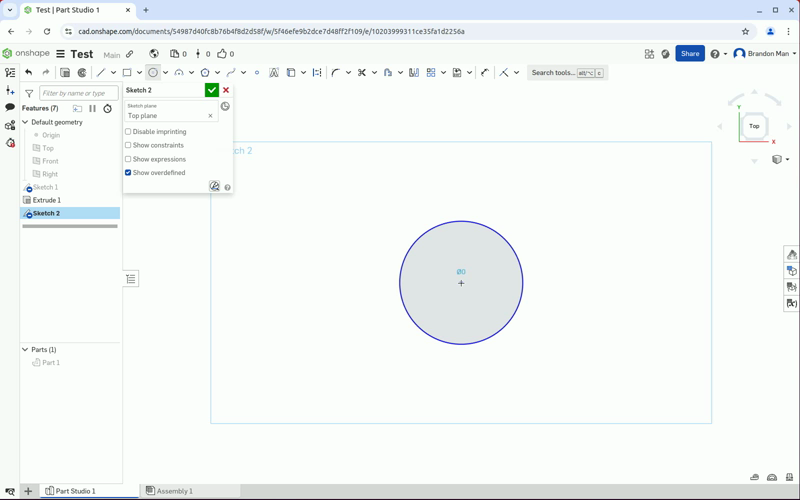
mouse_move(467, 282)
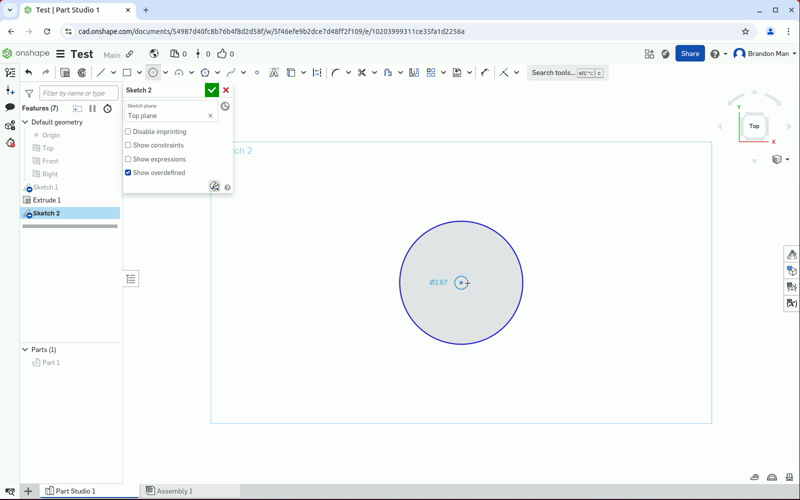
click(467, 282)
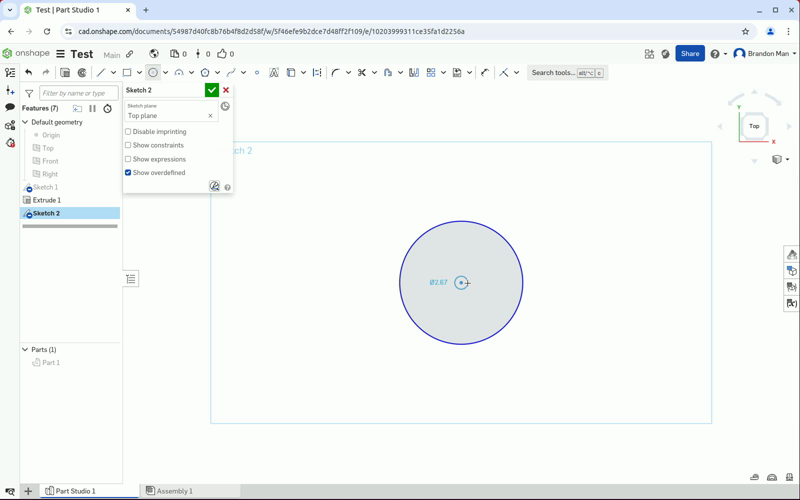
key(esc)
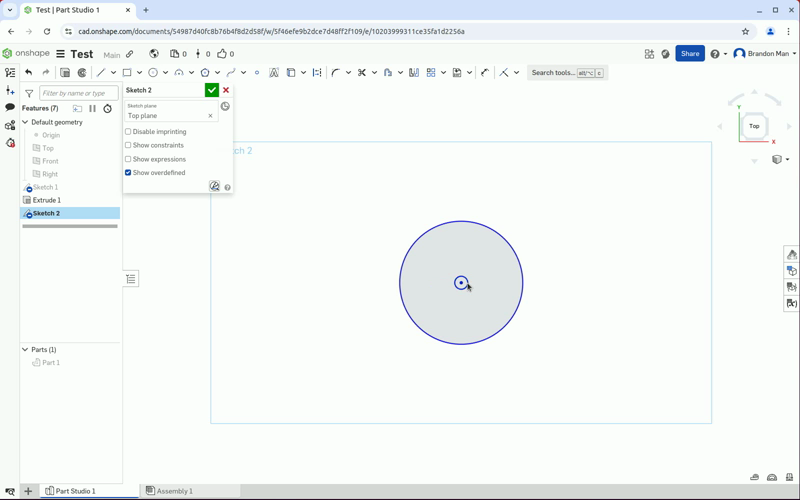
mouse_move(466, 254)
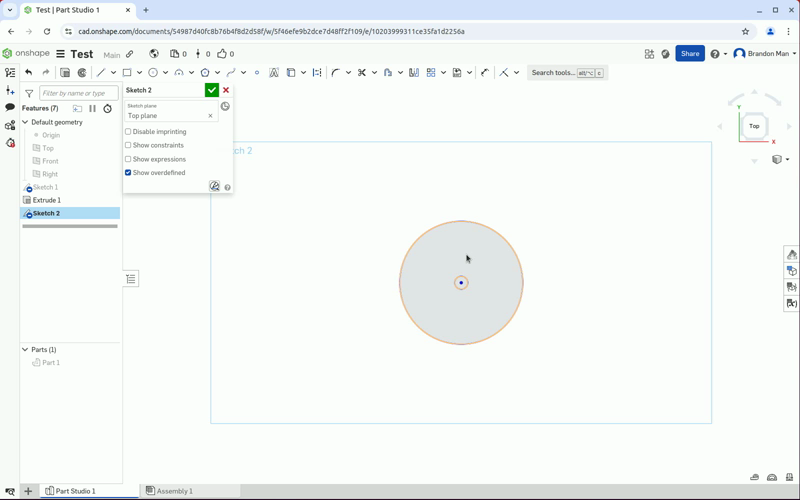
click(466, 254)
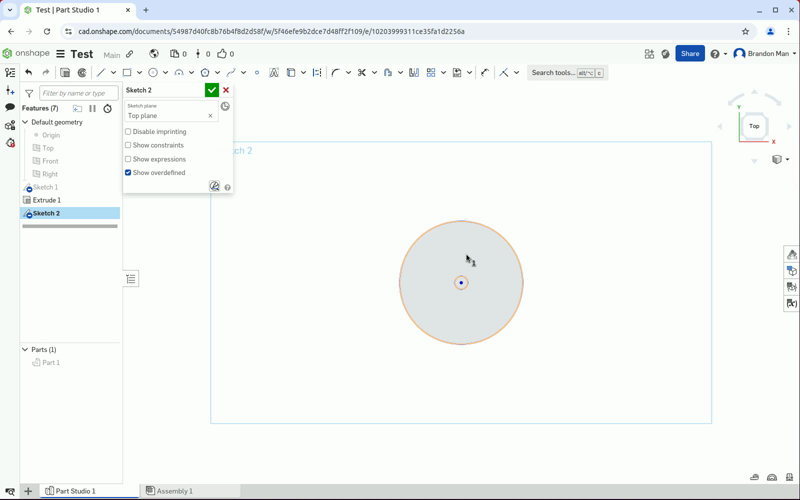
mouse_move(73, 352)
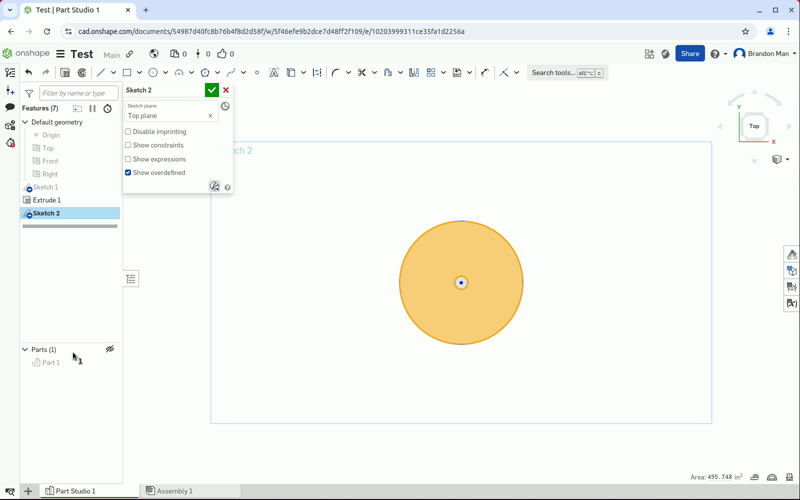
key(shift+y)
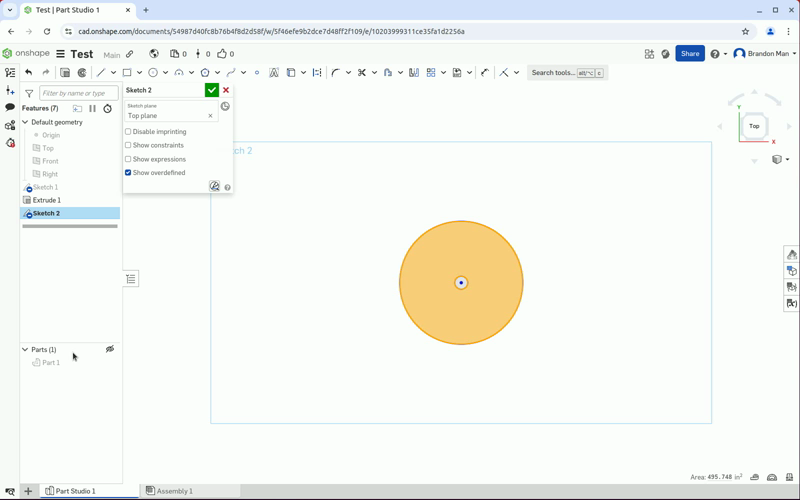
key(shift+e)
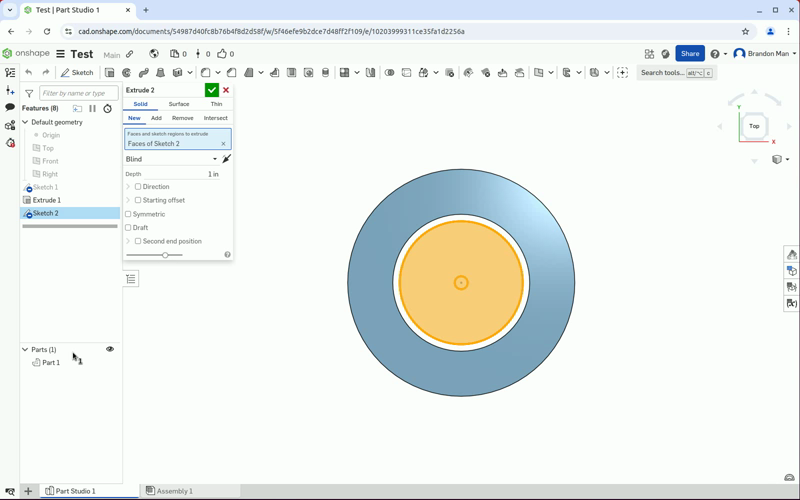
mouse_move(143, 106)
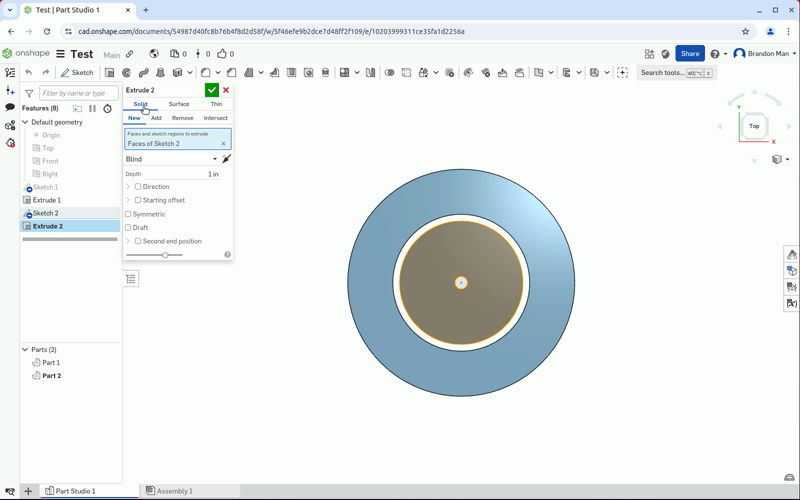
click(143, 106)
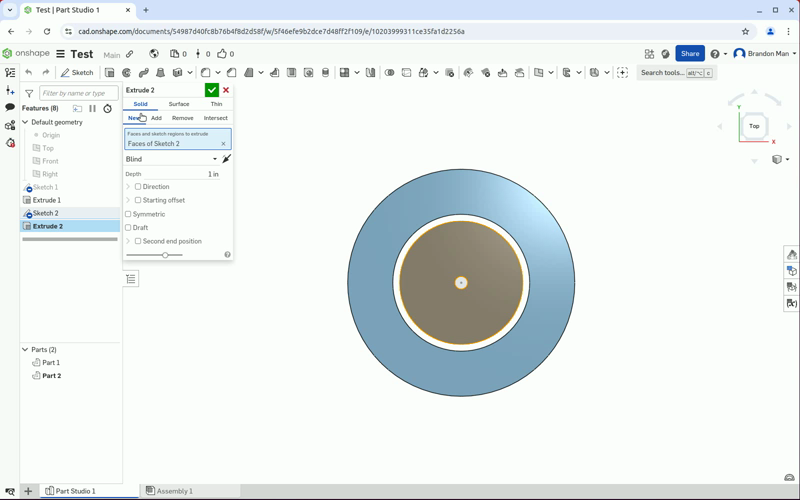
mouse_move(137, 120)
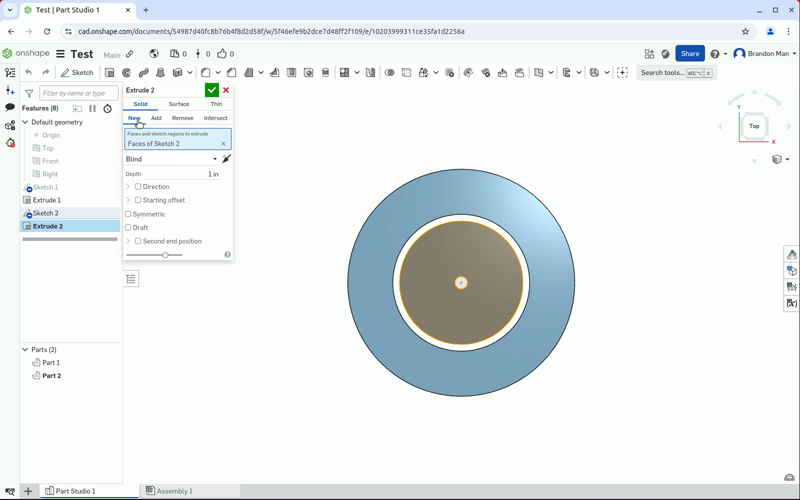
click(137, 120)
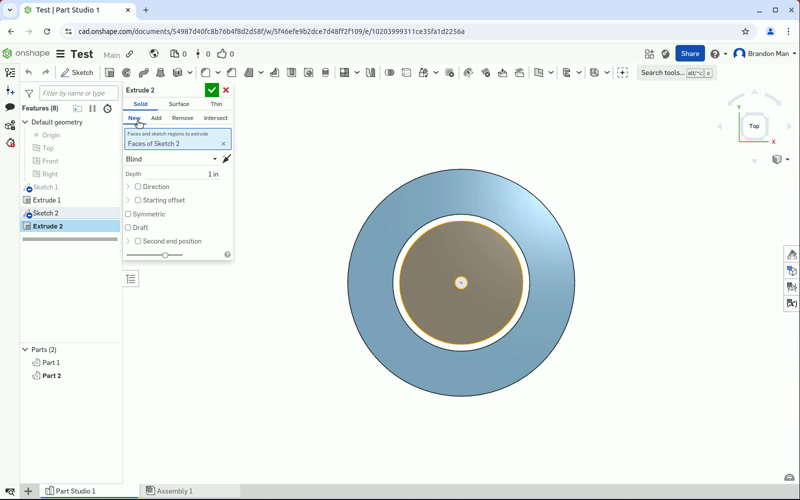
key(tab, 4)
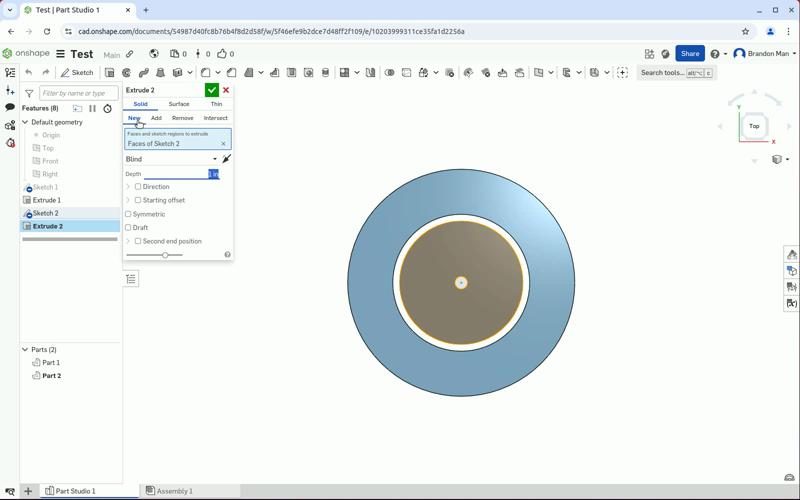
text(1.685)
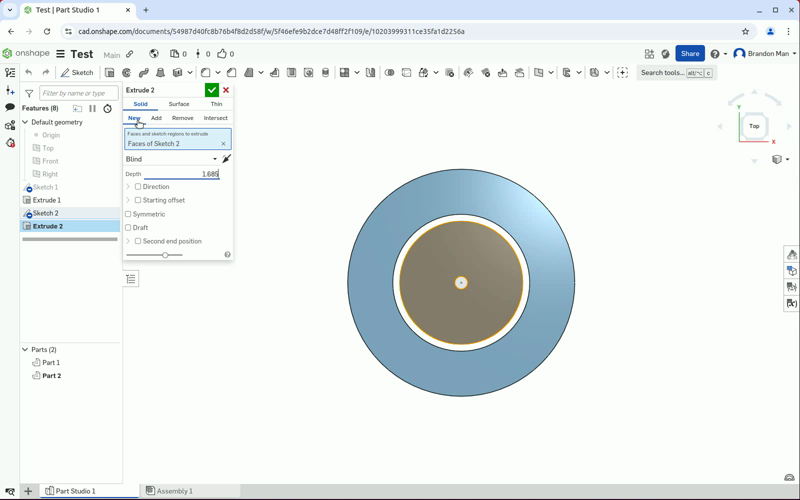
key(enter)
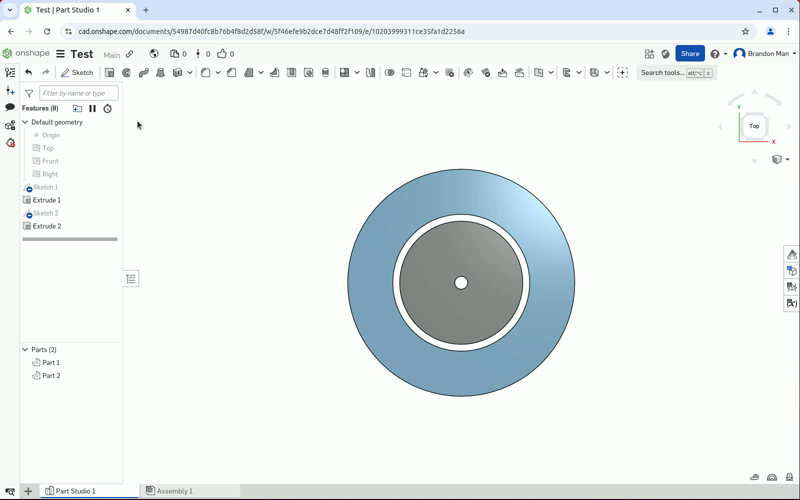
key(shift+h)
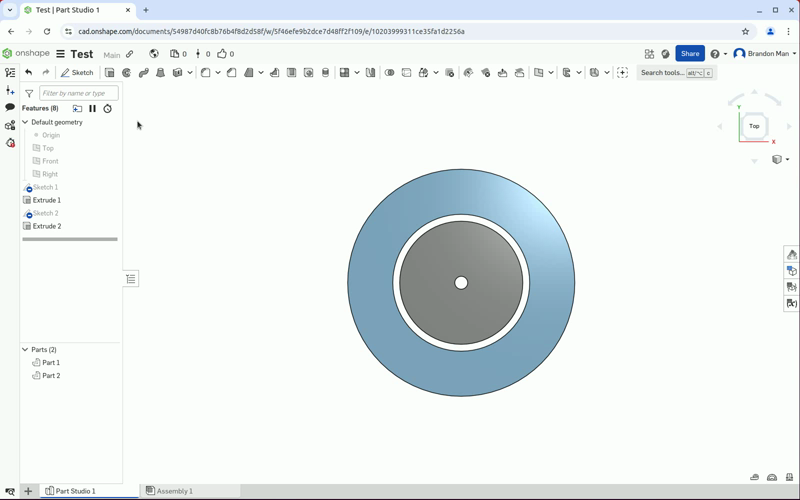
key(shift+h)
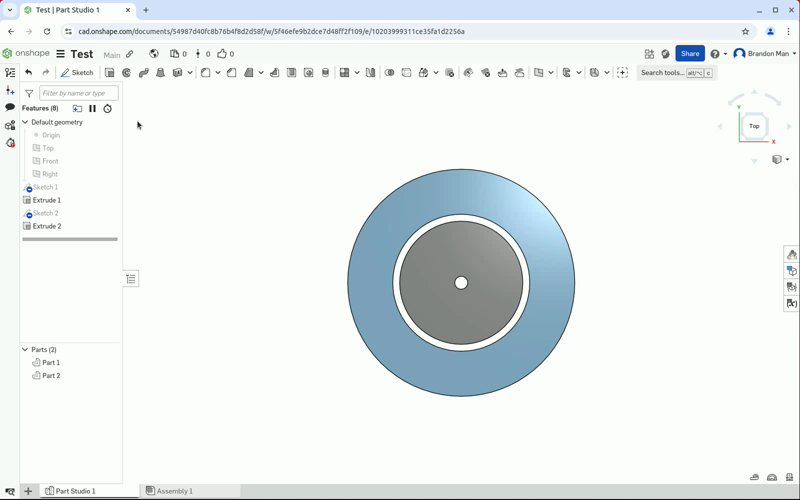
mouse_move(73, 189)
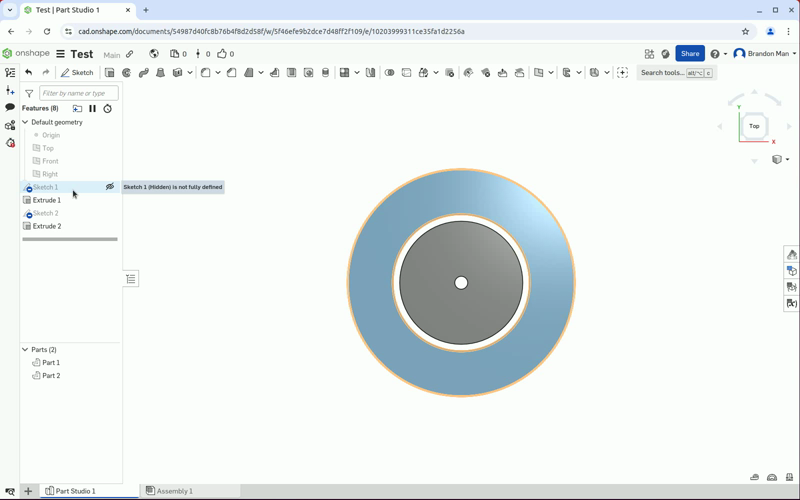
click(73, 189)
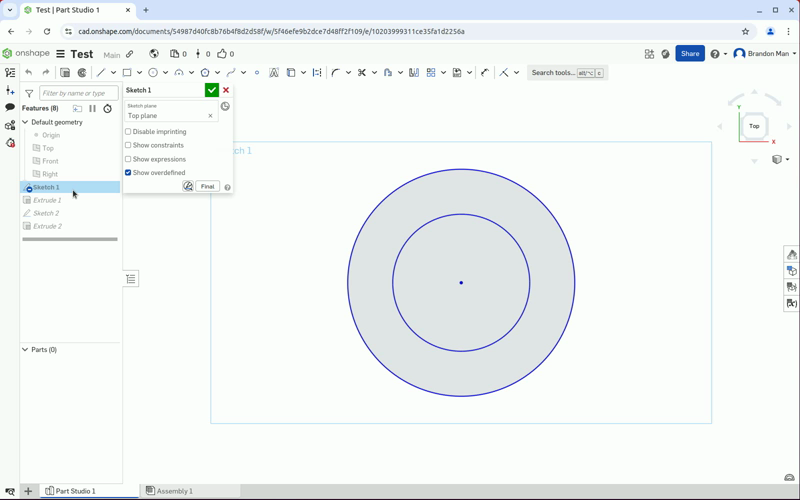
mouse_move(229, 92)
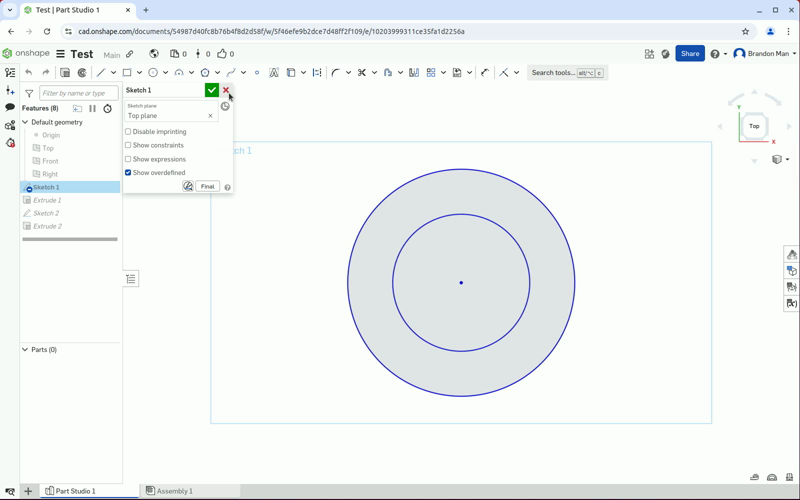
click(229, 92)
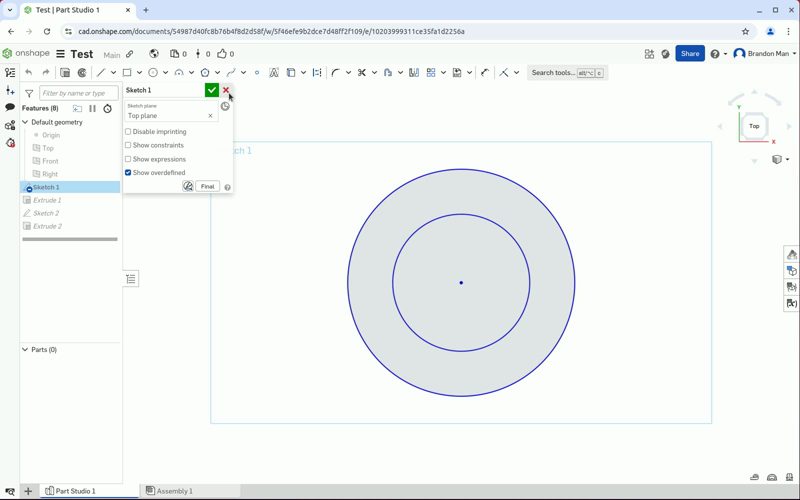
key(shift+s)
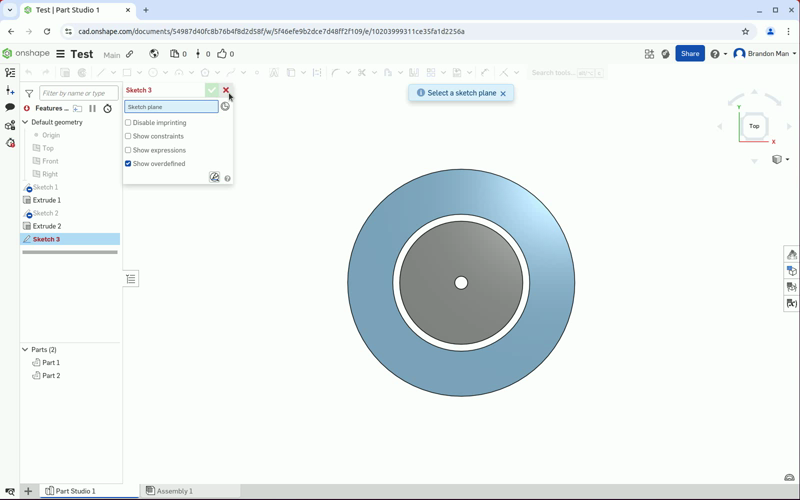
mouse_move(73, 150)
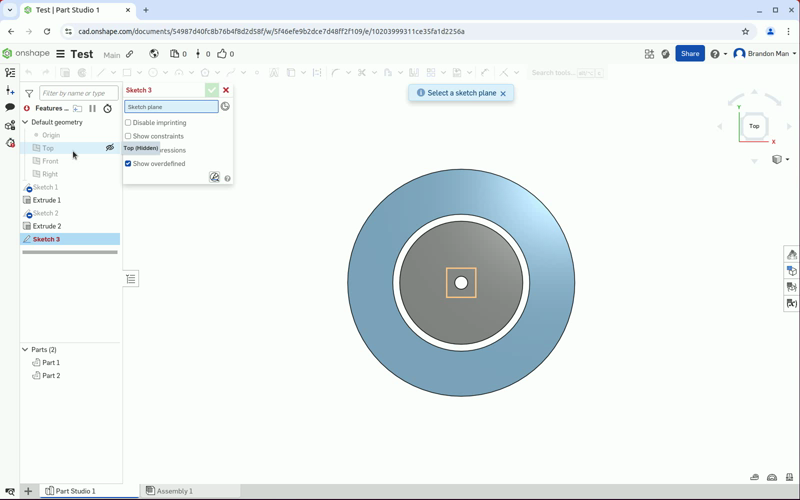
click(73, 150)
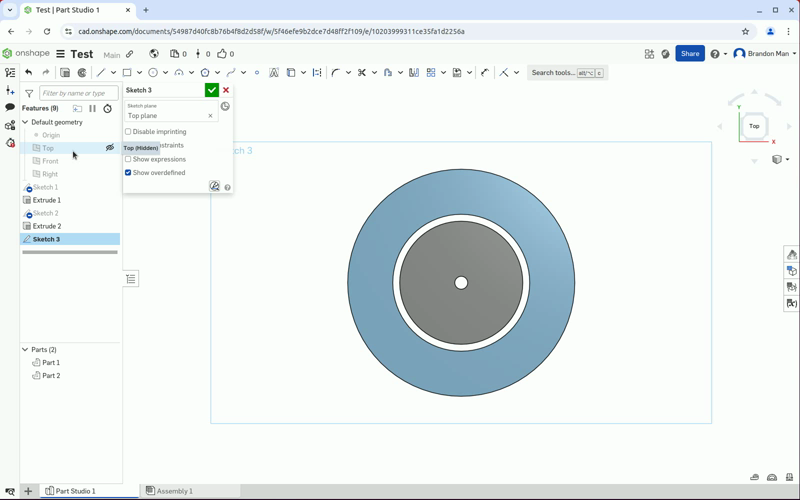
mouse_move(73, 352)
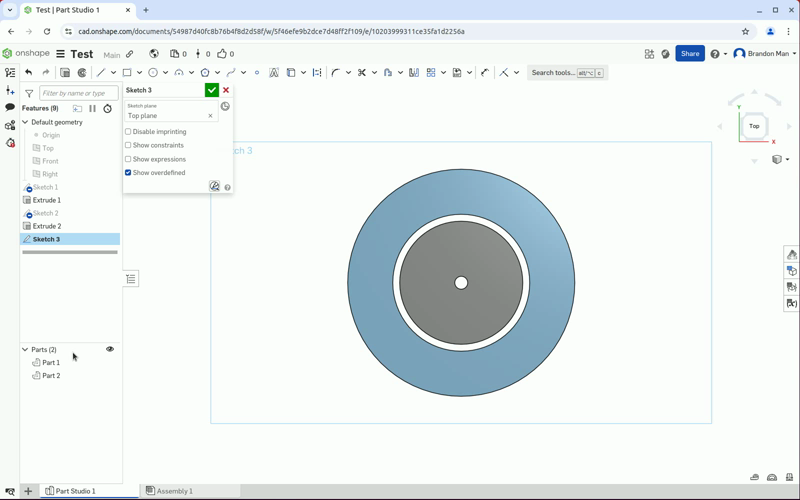
key(y)
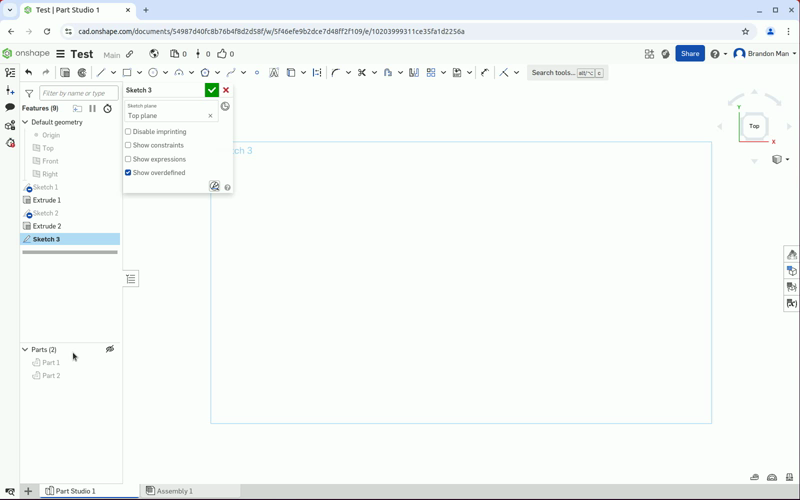
key(c)
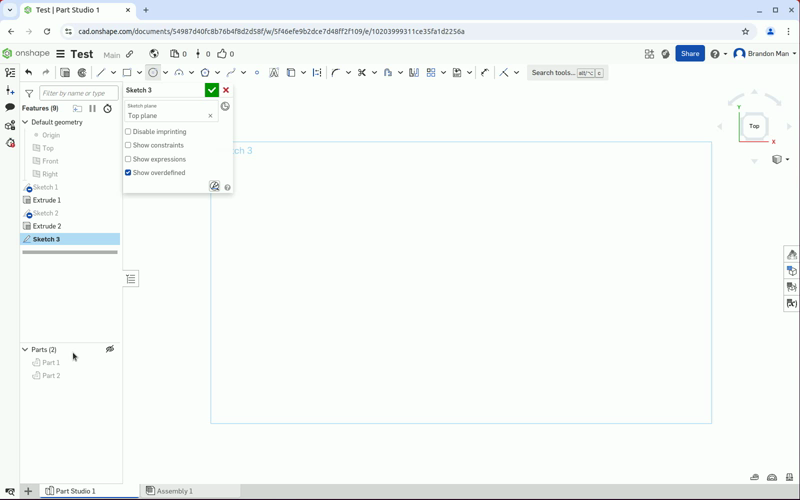
key_down(shift)
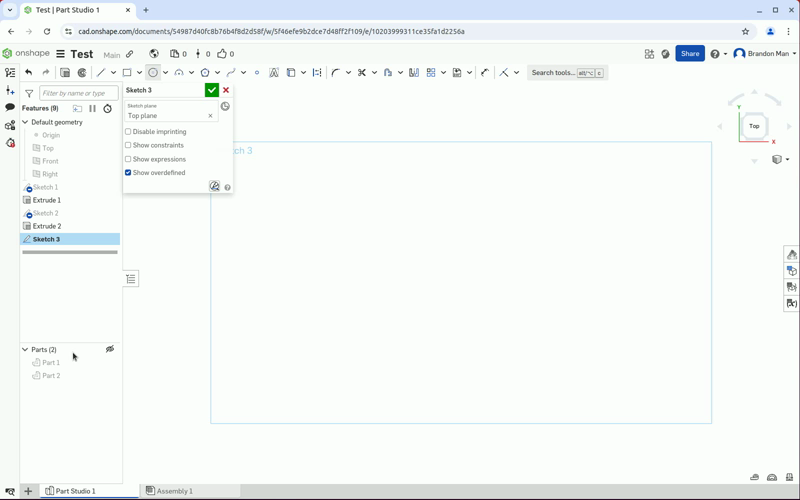
mouse_move(461, 282)
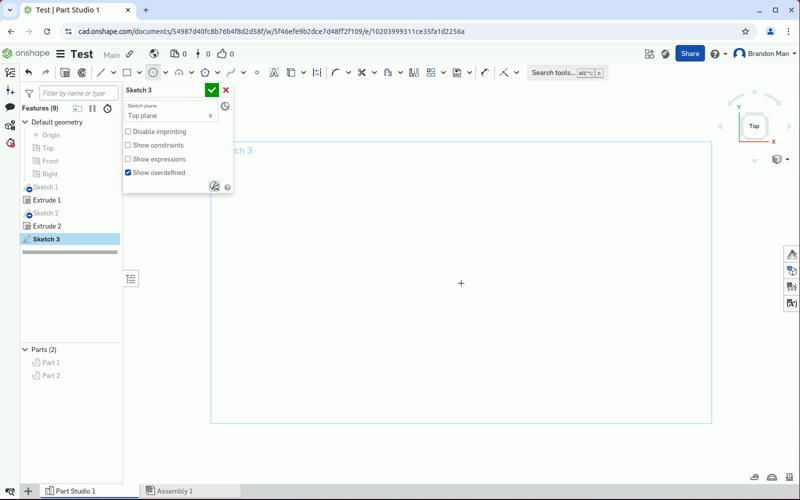
click(461, 282)
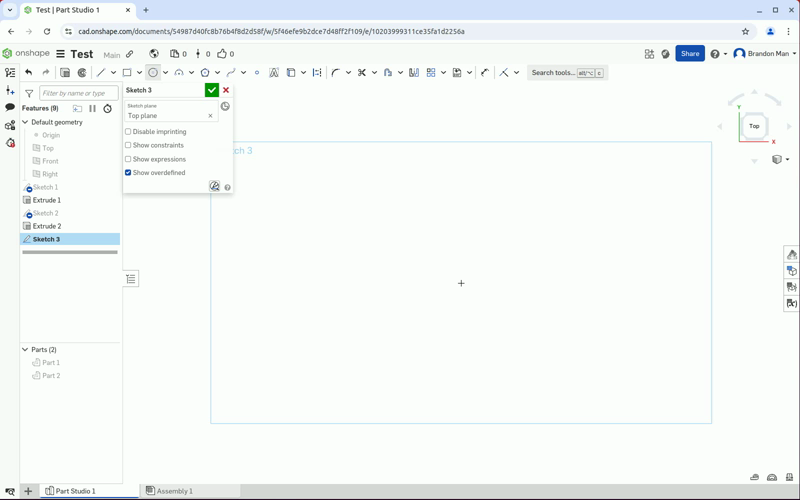
key_up(shift)
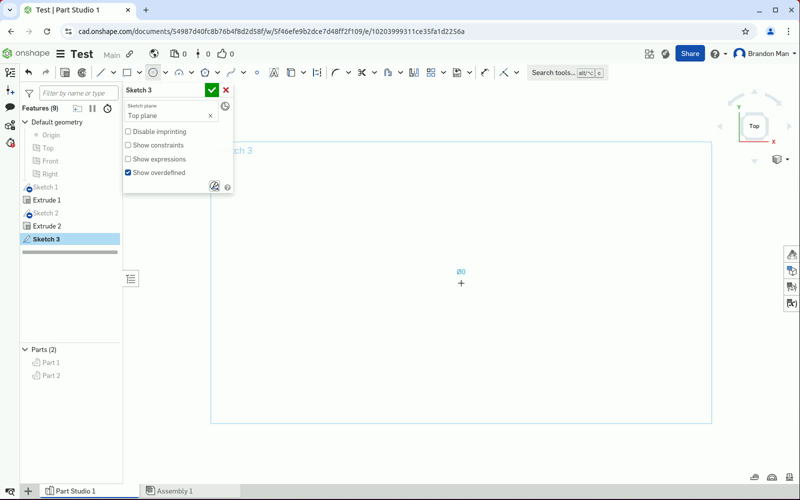
mouse_move(531, 282)
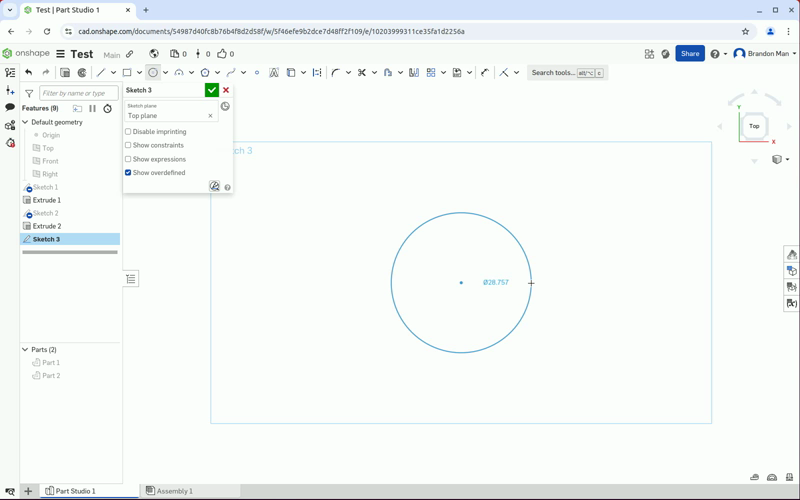
click(531, 282)
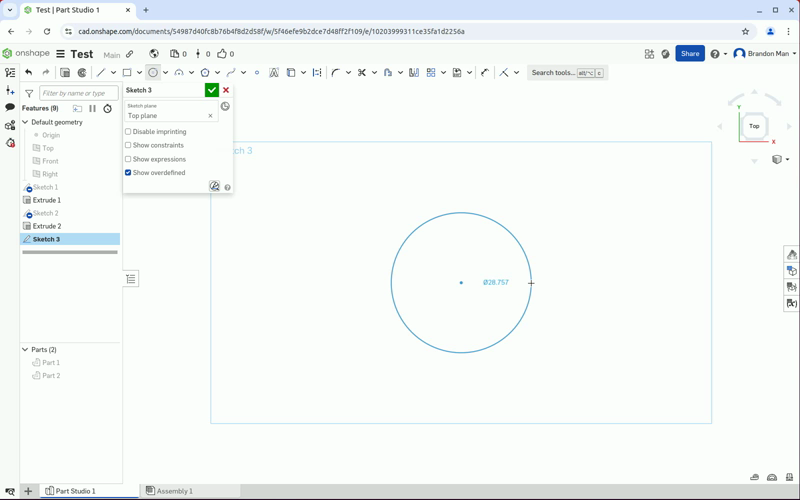
key(esc)
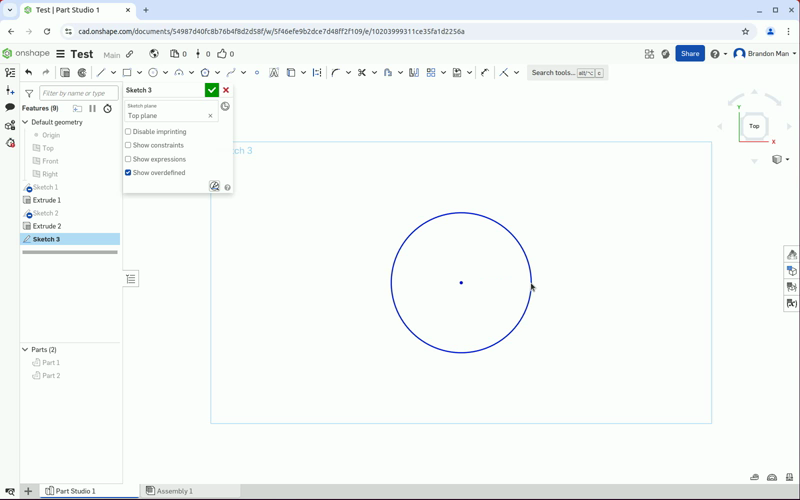
key(c)
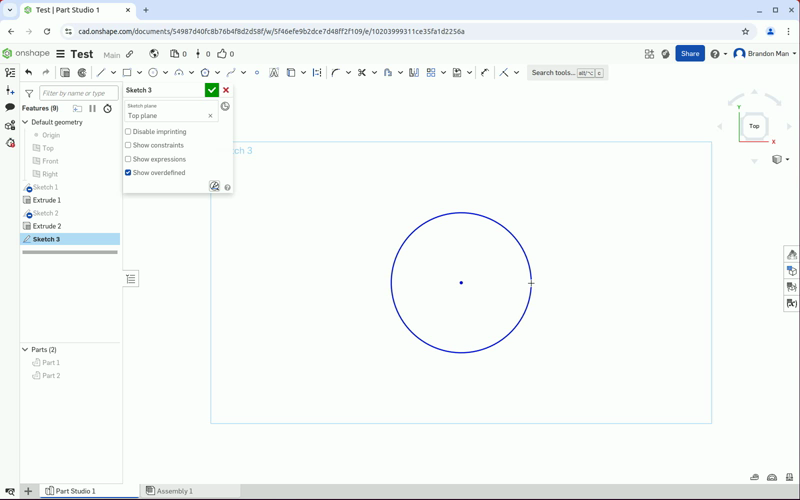
key_down(shift)
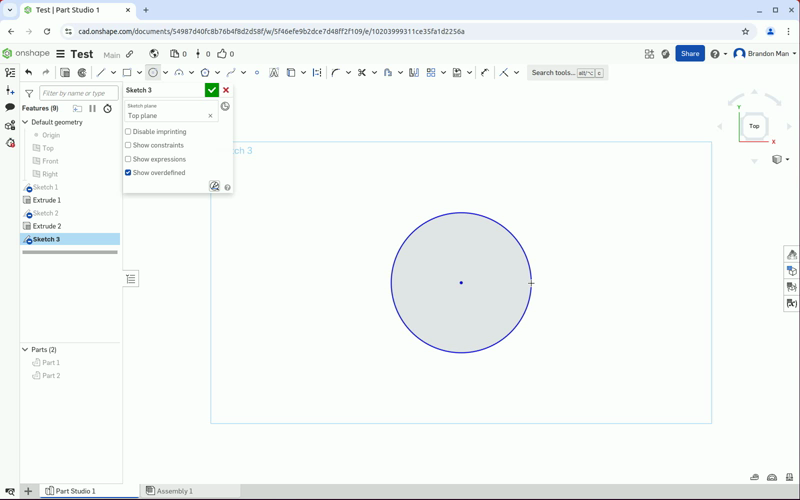
mouse_move(461, 282)
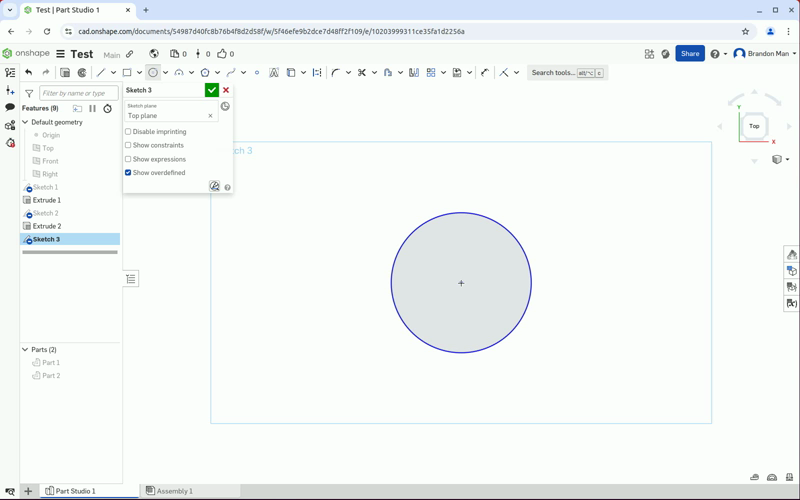
click(461, 282)
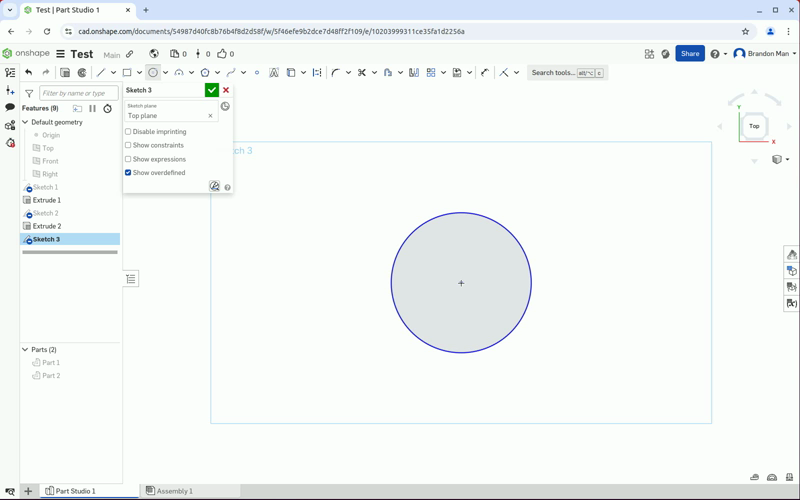
key_up(shift)
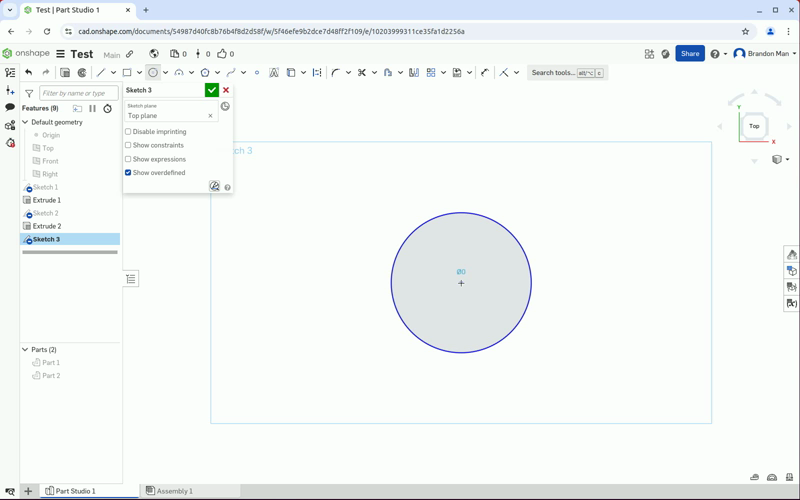
mouse_move(523, 282)
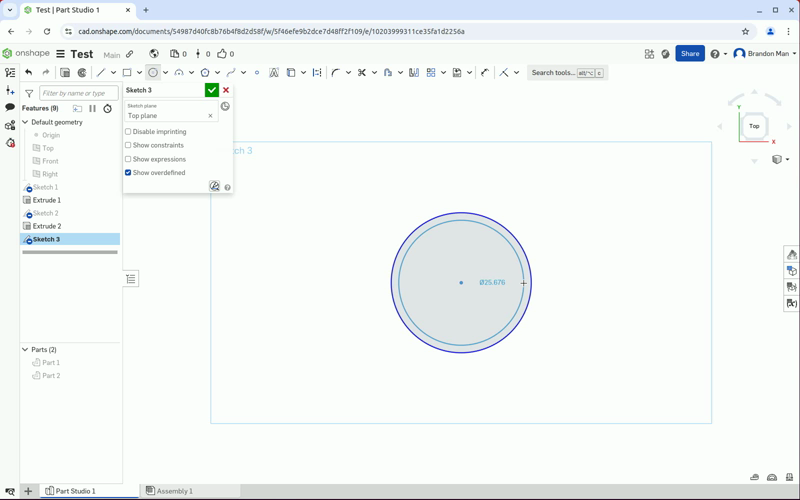
click(523, 282)
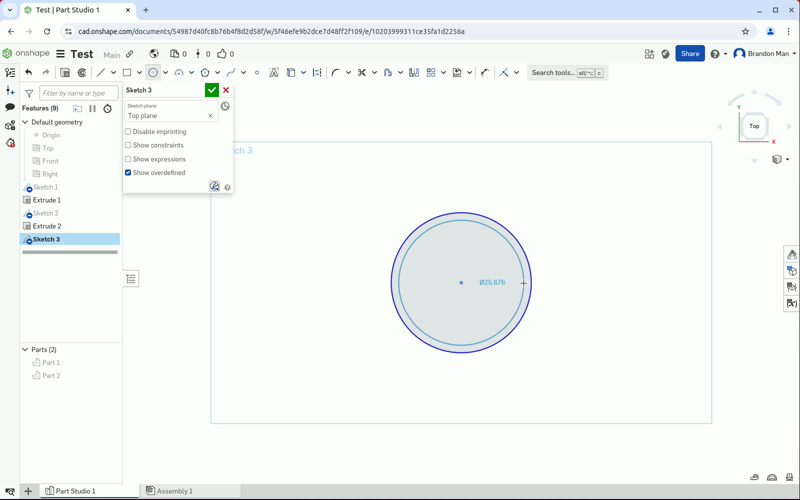
key(esc)
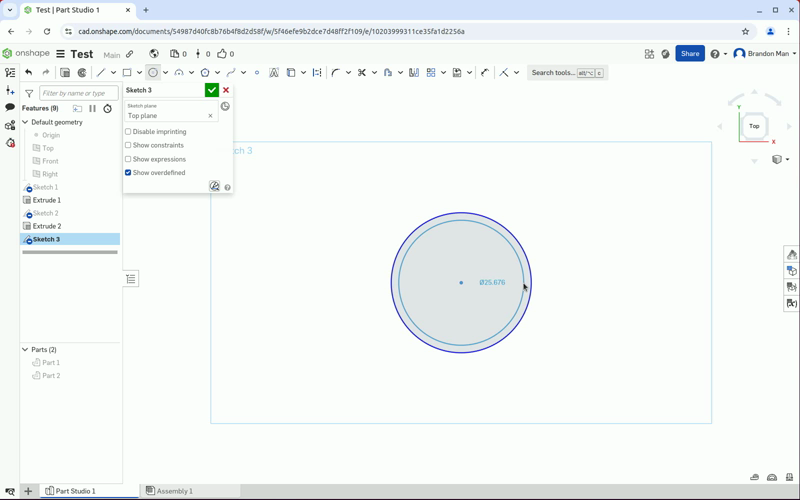
mouse_move(526, 294)
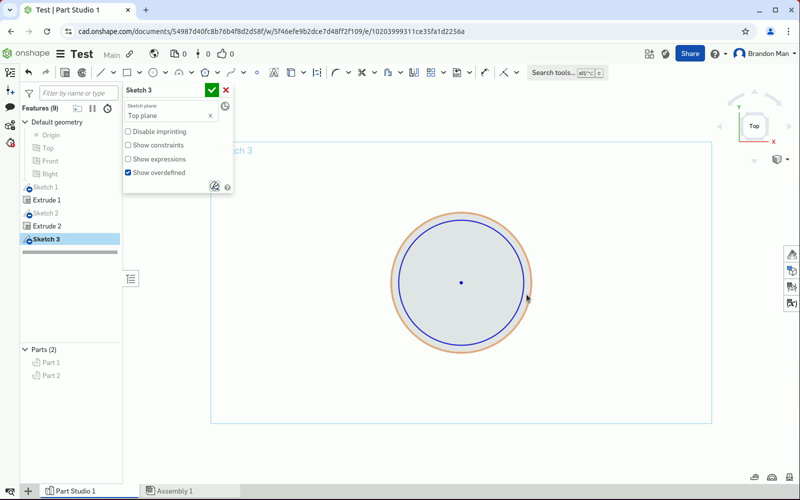
click(526, 294)
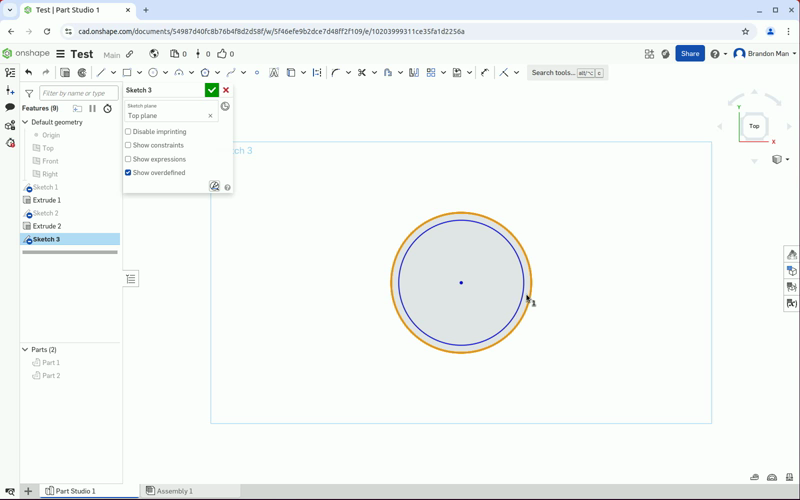
mouse_move(73, 352)
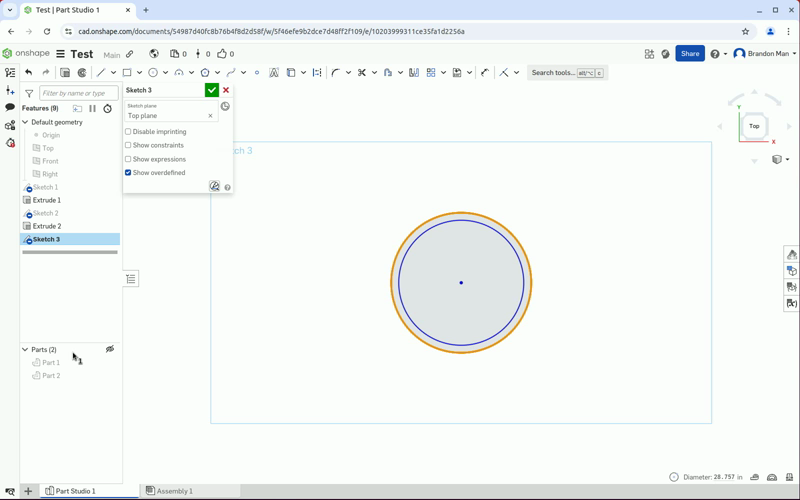
key(shift+y)
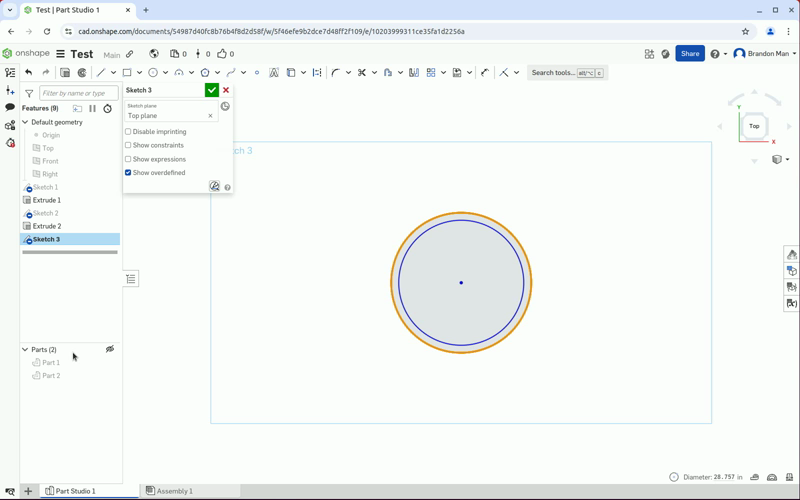
key(shift+e)
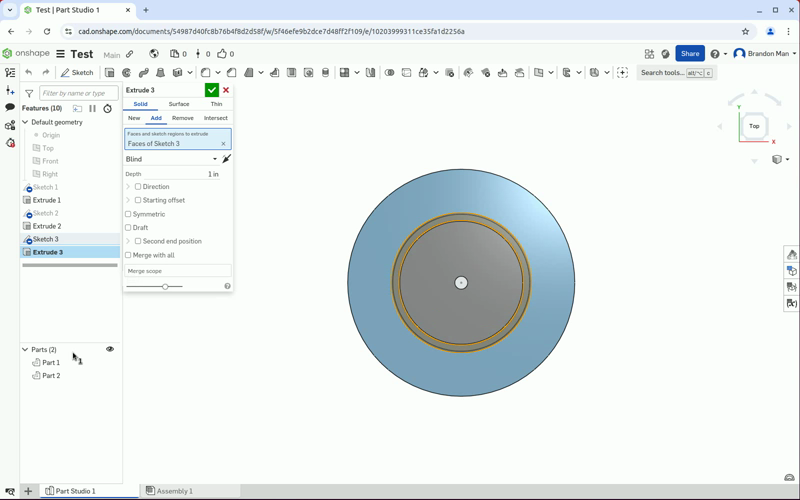
mouse_move(143, 106)
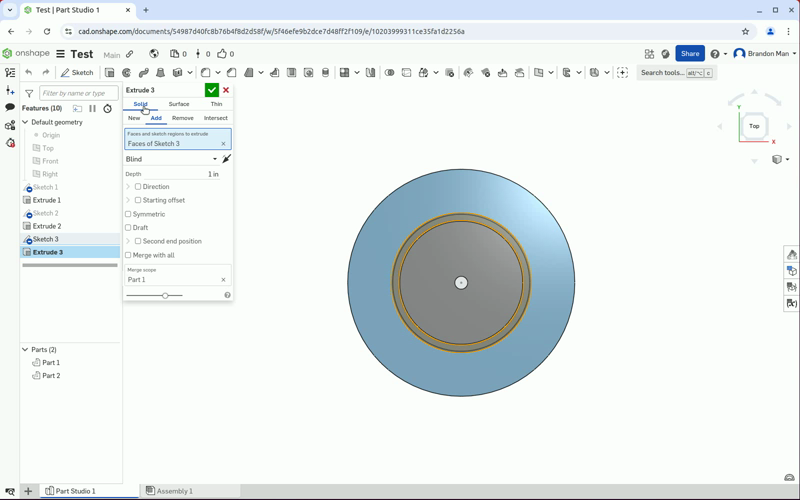
click(143, 106)
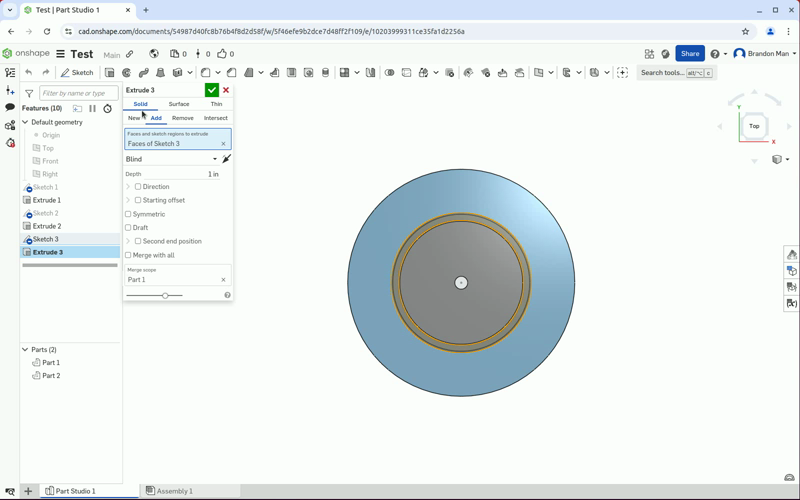
mouse_move(137, 120)
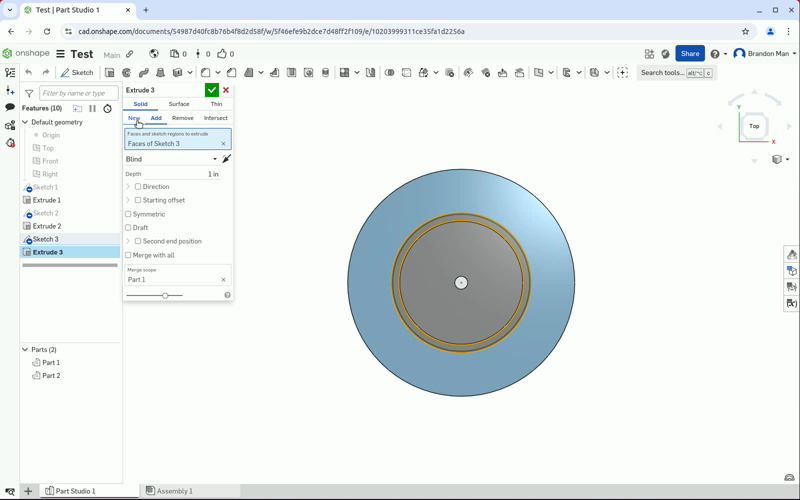
click(137, 120)
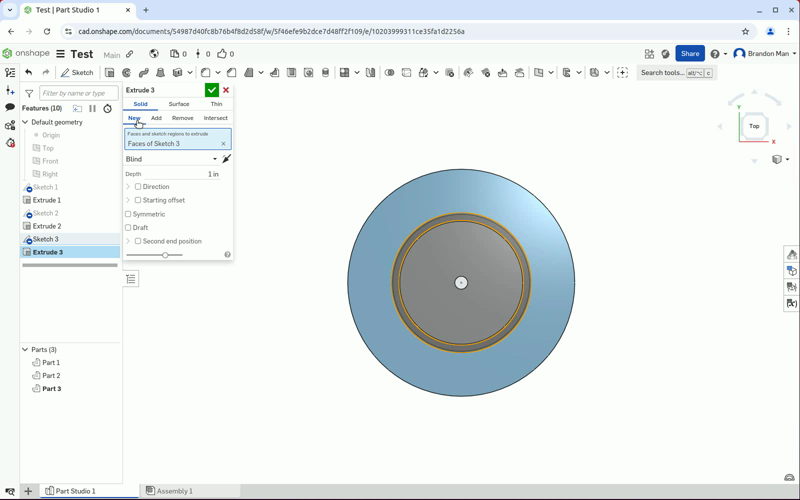
key(tab, 4)
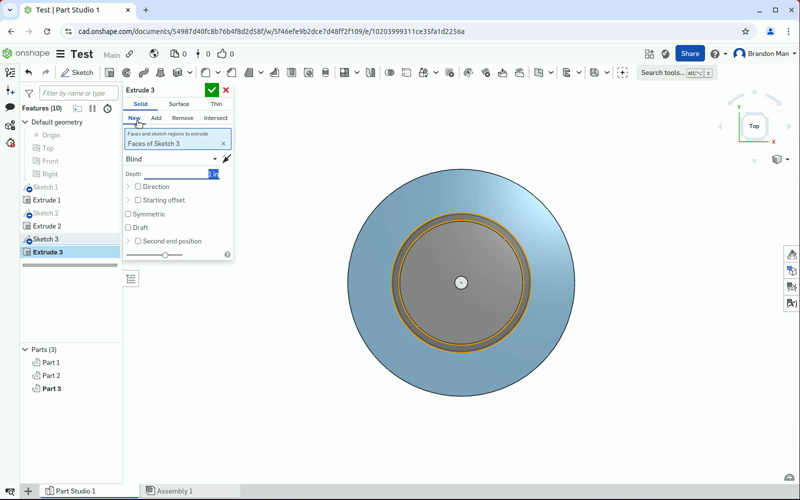
text(1.685)
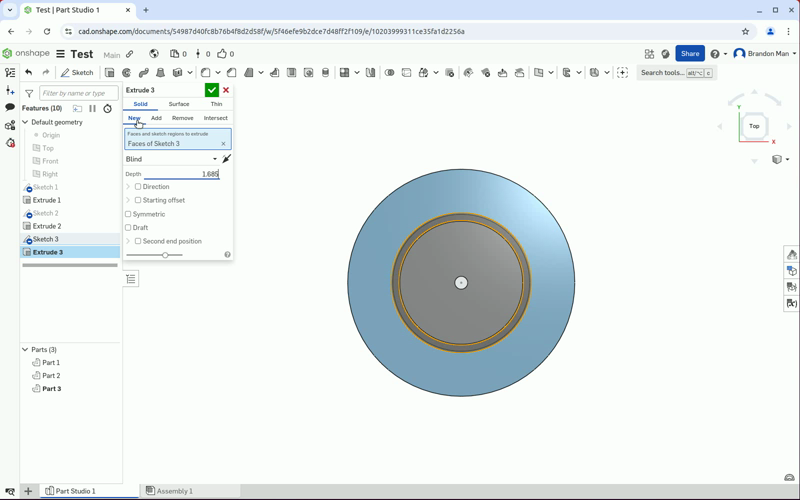
key(enter)
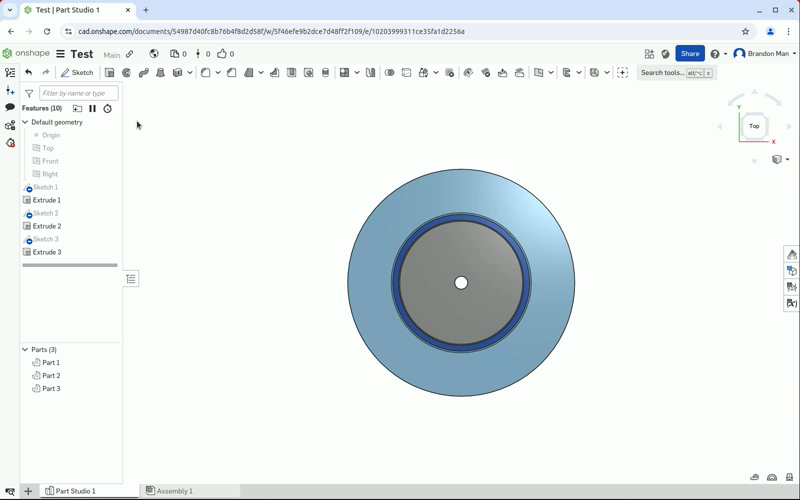
key(shift+h)
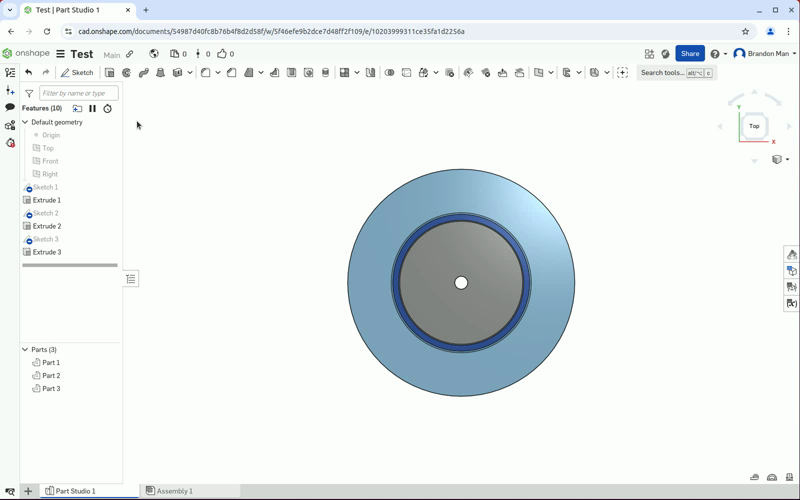
key(shift+h)
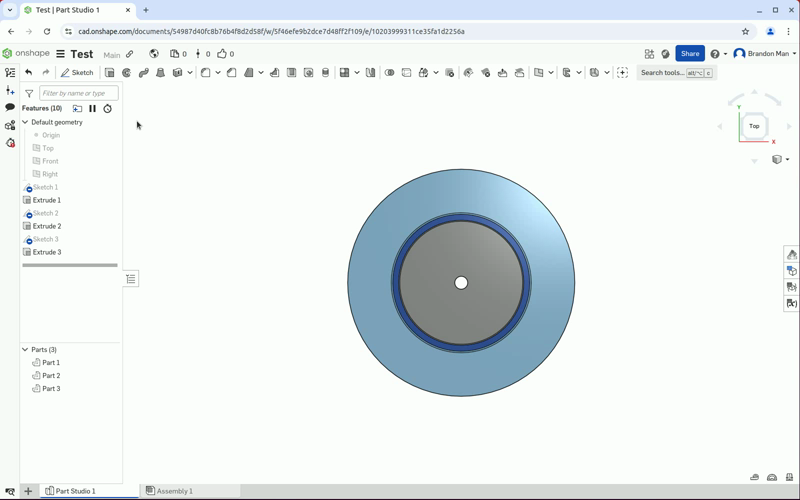
mouse_move(73, 189)
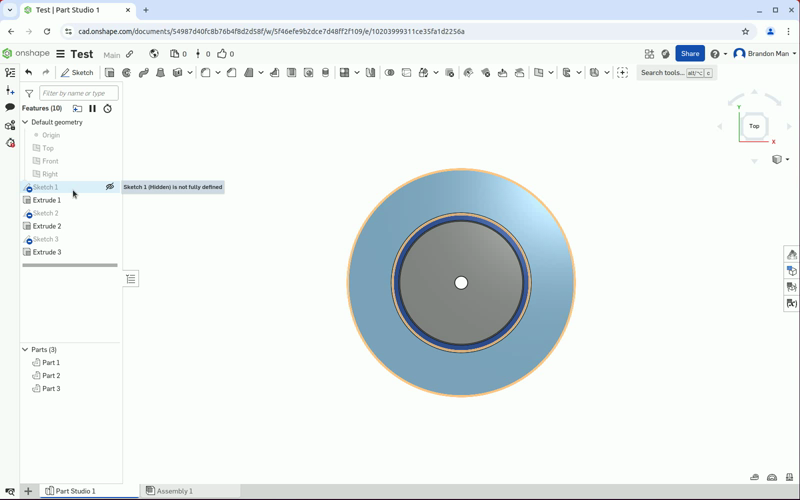
click(73, 189)
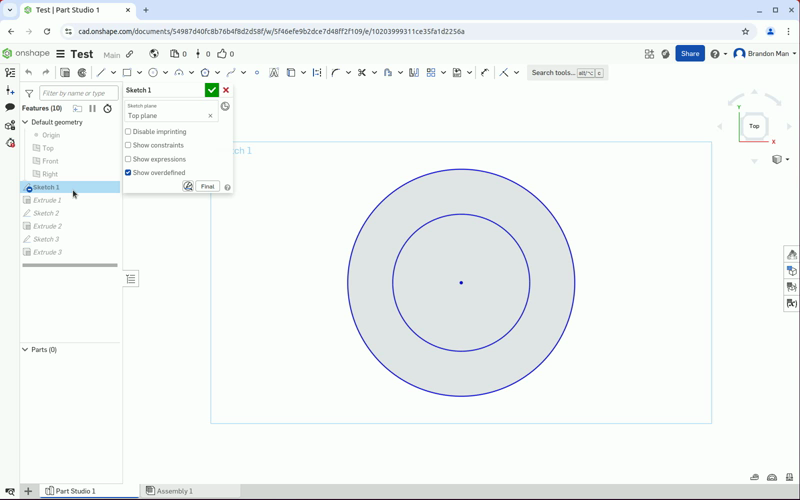
mouse_move(229, 92)
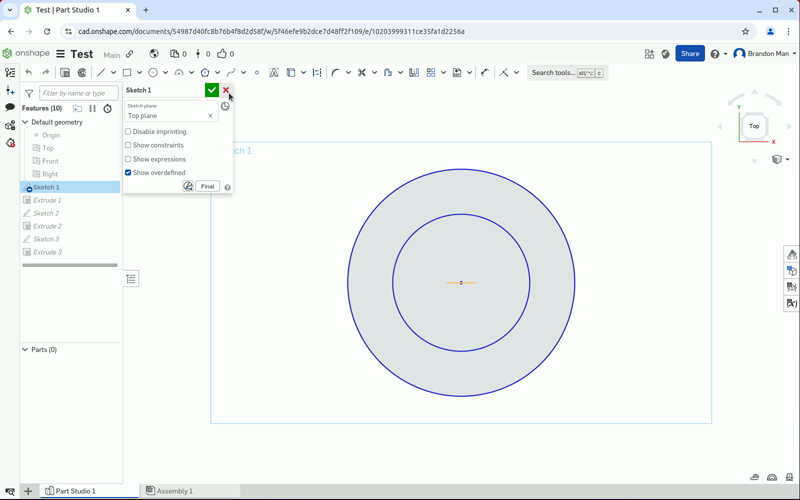
click(229, 92)
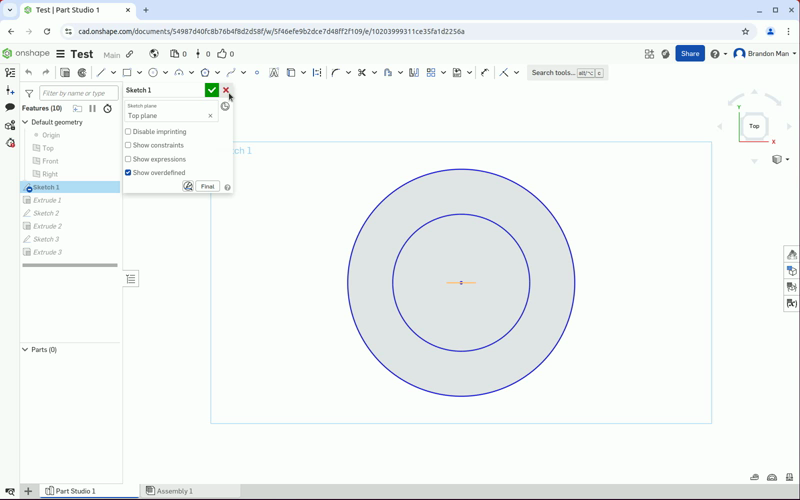
key(shift+s)
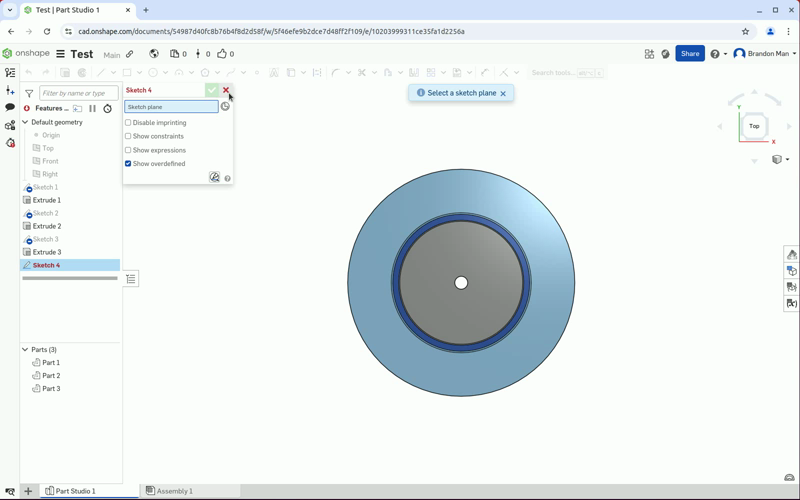
mouse_move(73, 150)
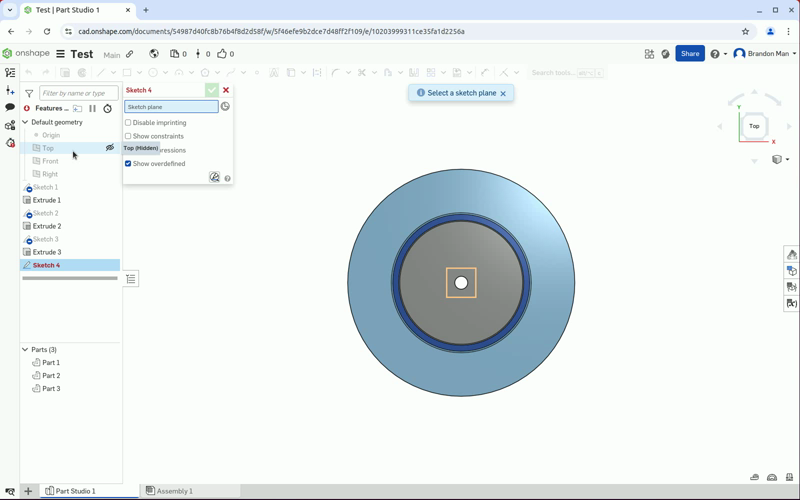
click(73, 150)
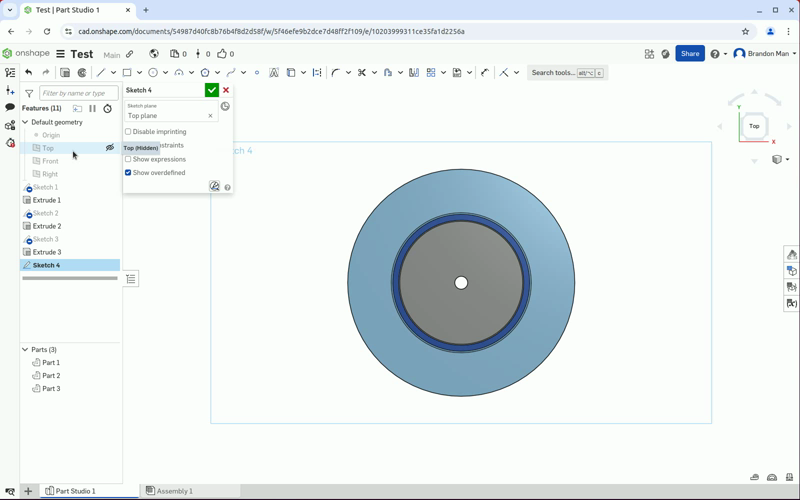
mouse_move(73, 352)
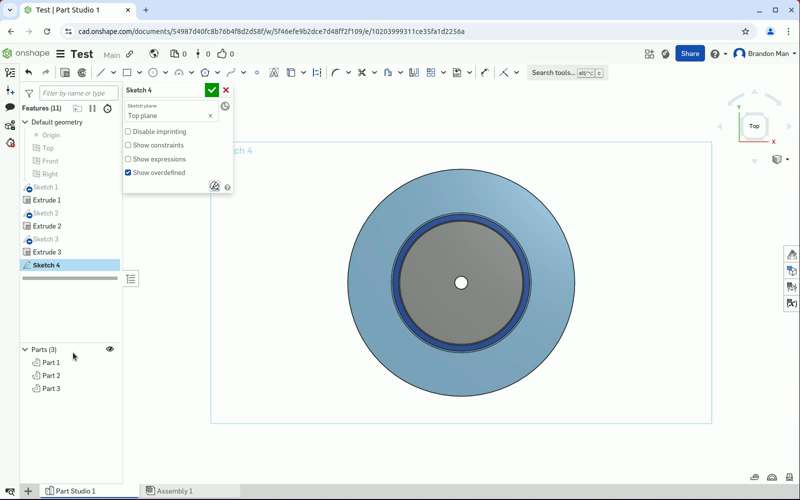
key(y)
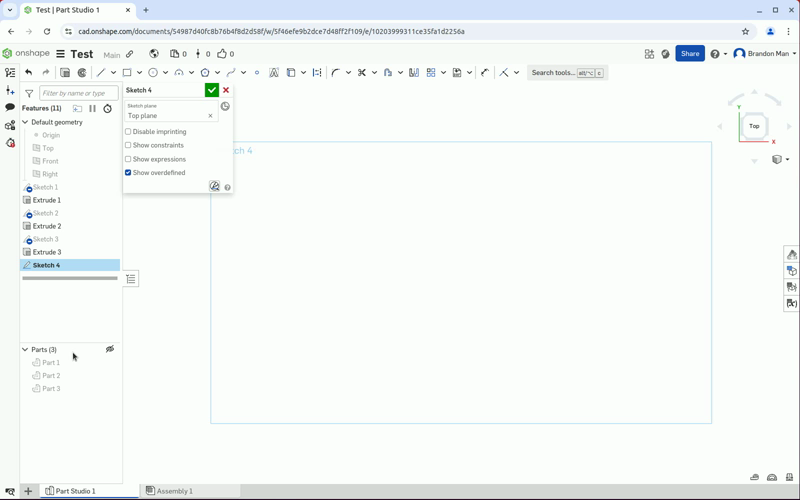
key(c)
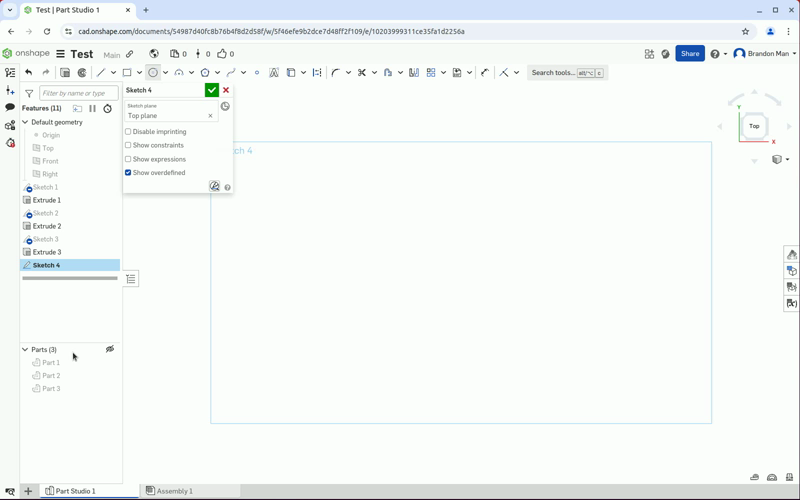
key_down(shift)
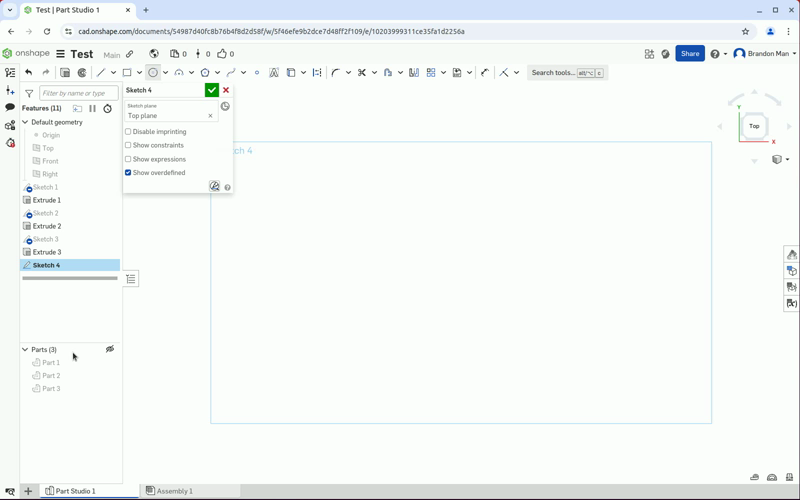
mouse_move(461, 282)
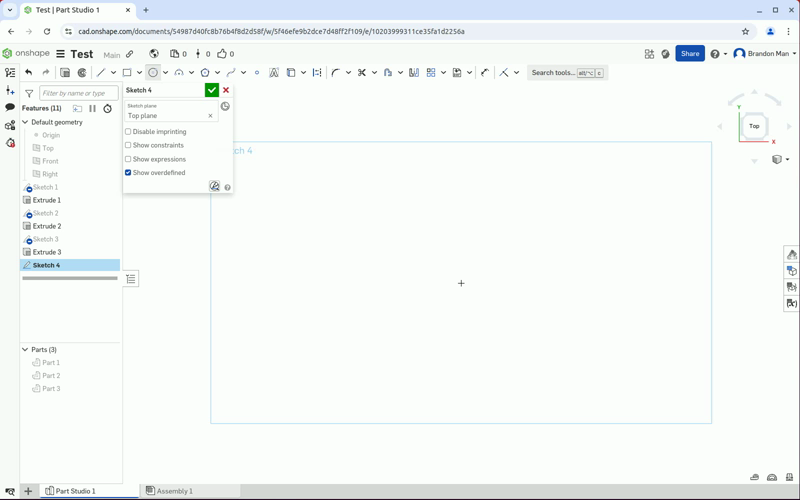
click(461, 282)
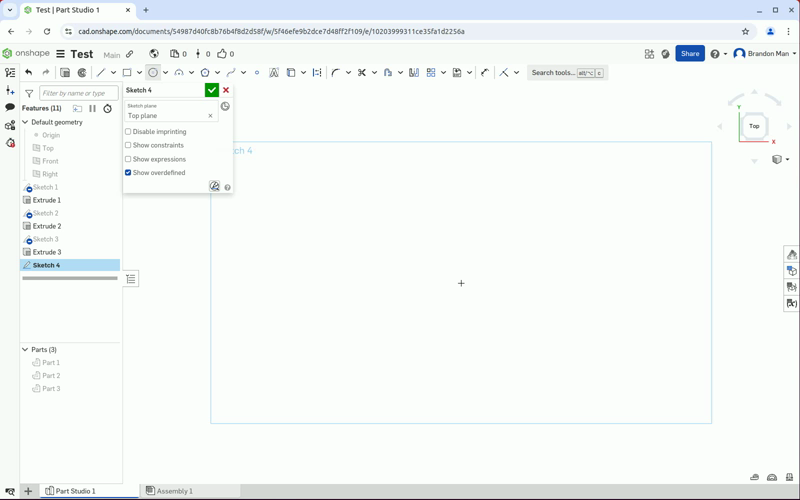
key_up(shift)
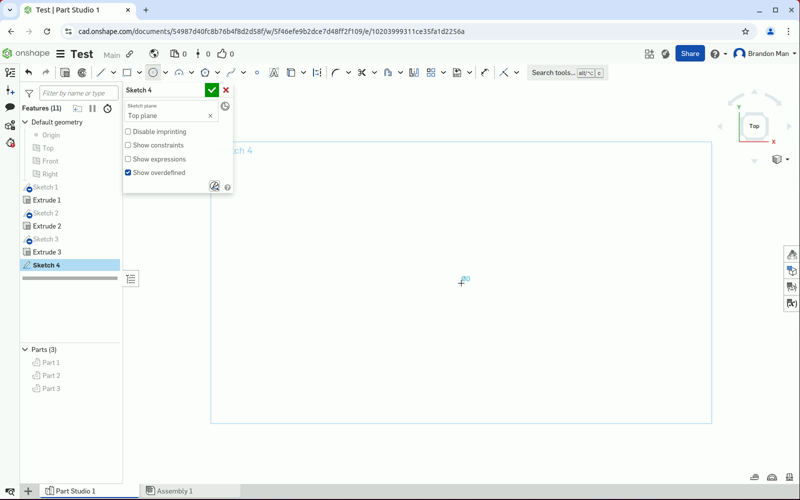
mouse_move(531, 282)
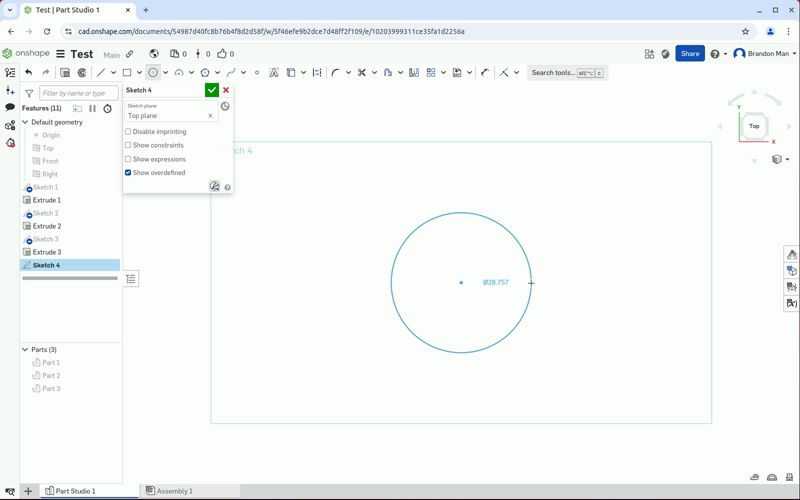
click(531, 282)
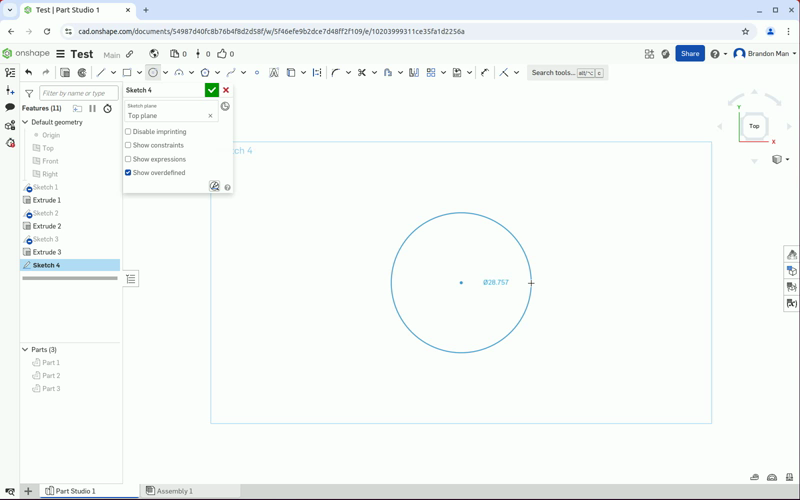
key(esc)
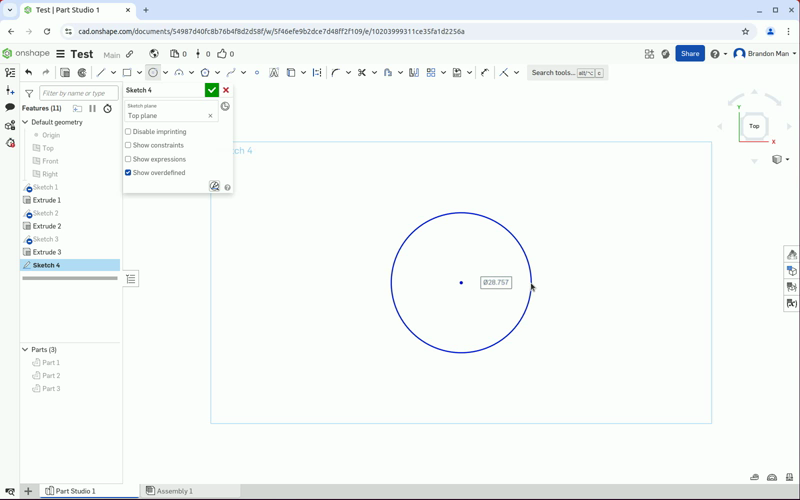
key(c)
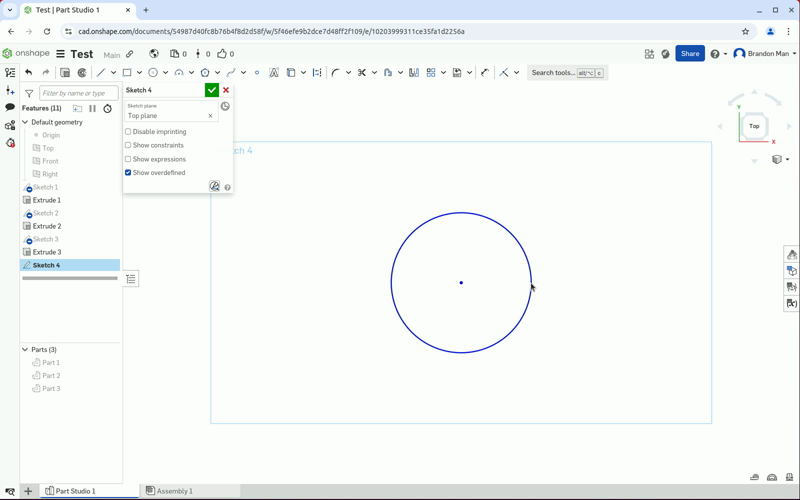
key_down(shift)
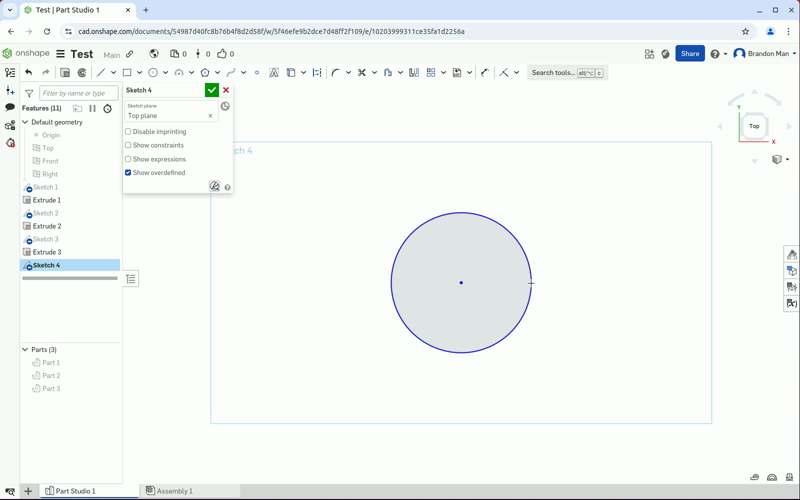
mouse_move(461, 282)
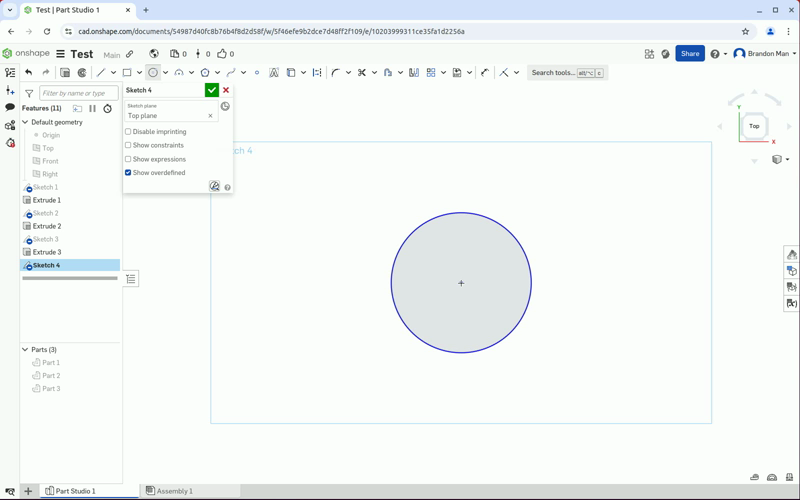
click(461, 282)
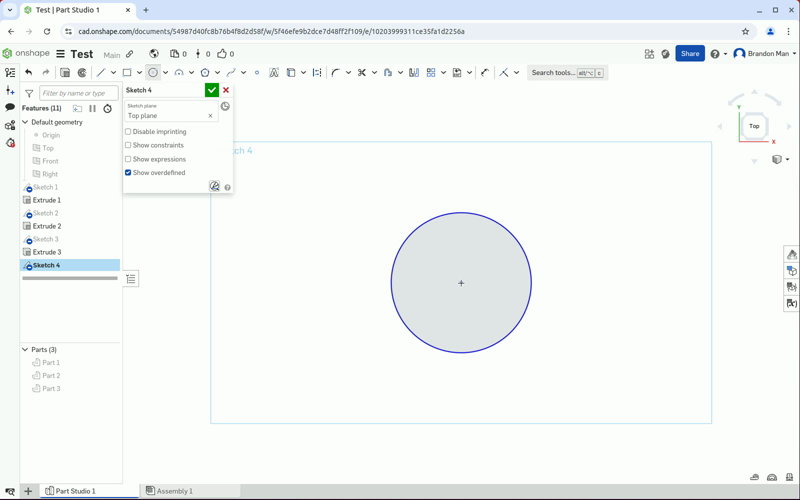
key_up(shift)
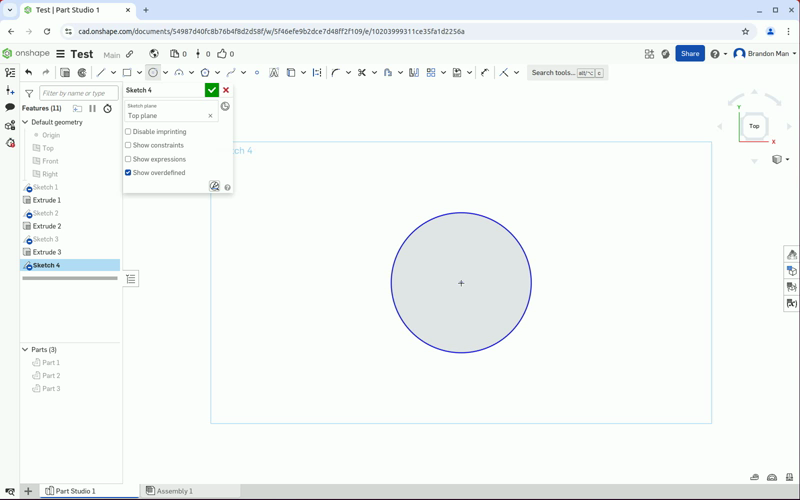
mouse_move(523, 282)
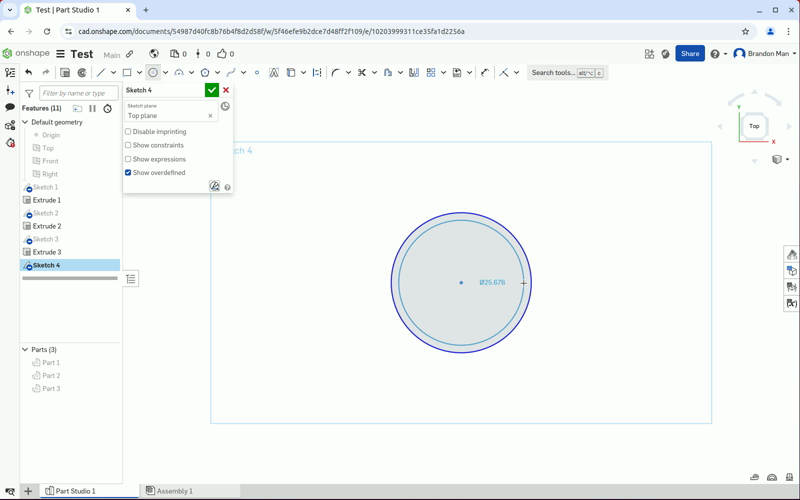
click(523, 282)
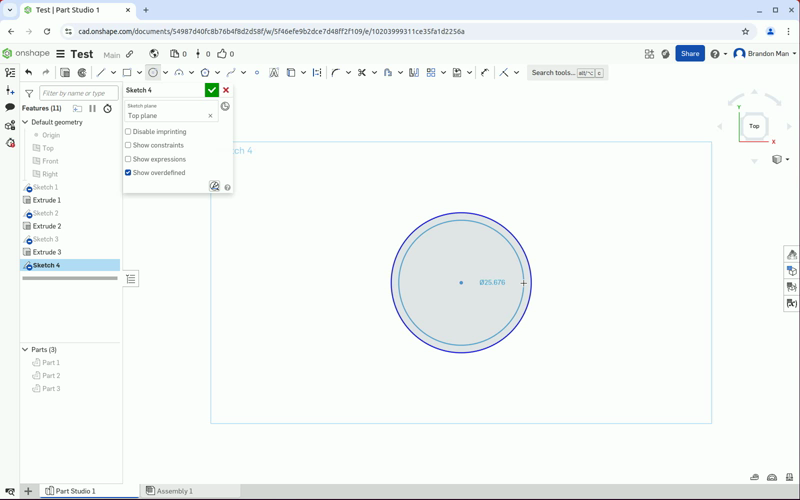
key(esc)
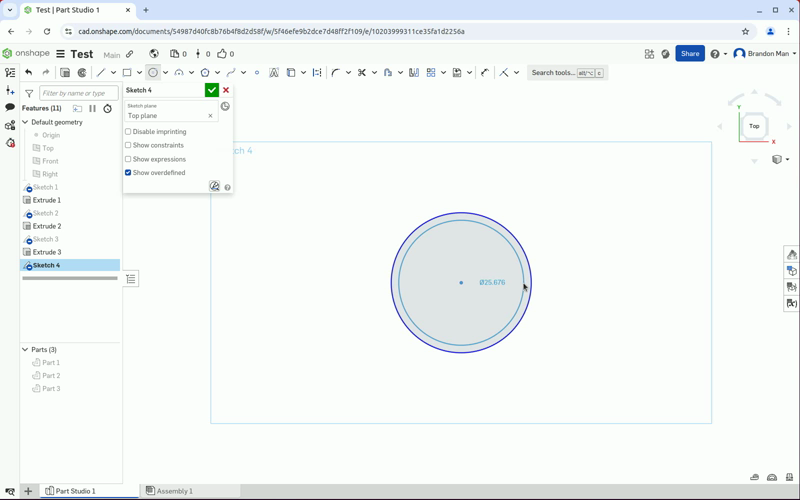
mouse_move(527, 279)
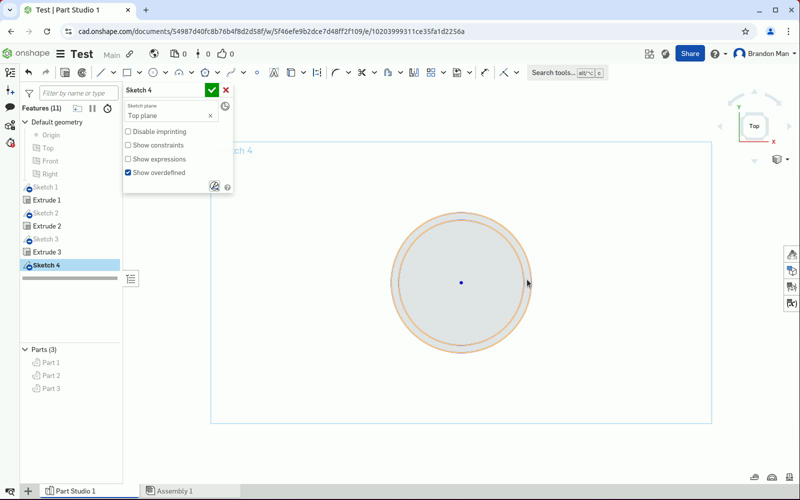
click(527, 279)
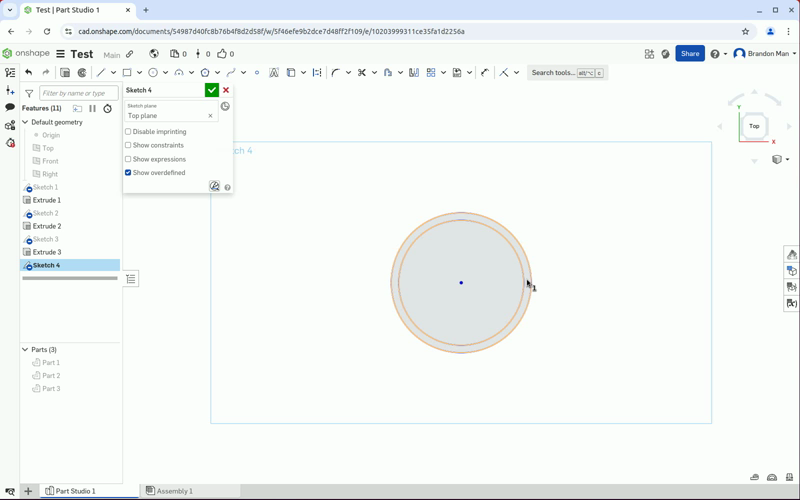
mouse_move(73, 352)
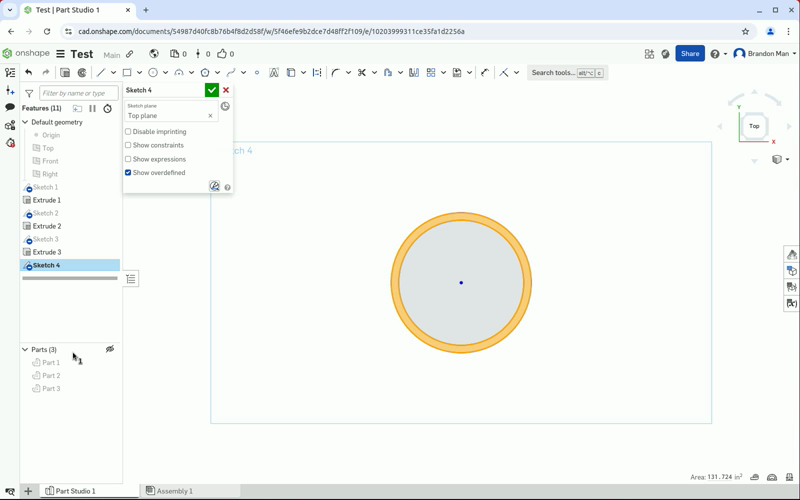
key(shift+y)
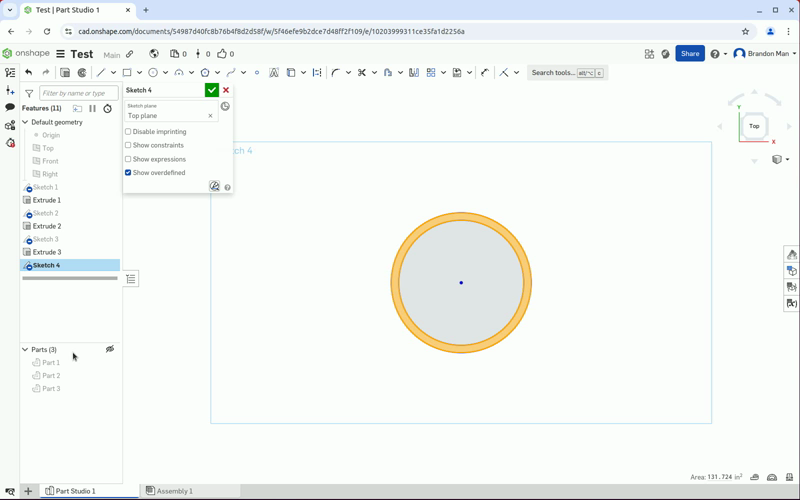
key(shift+e)
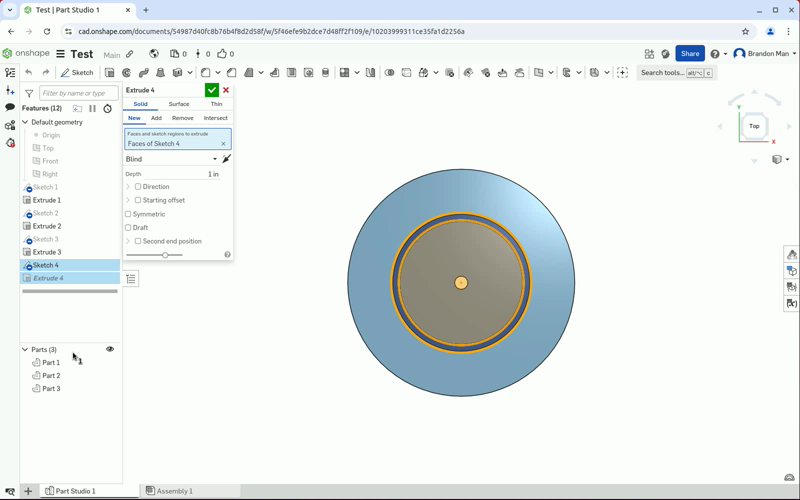
mouse_move(143, 106)
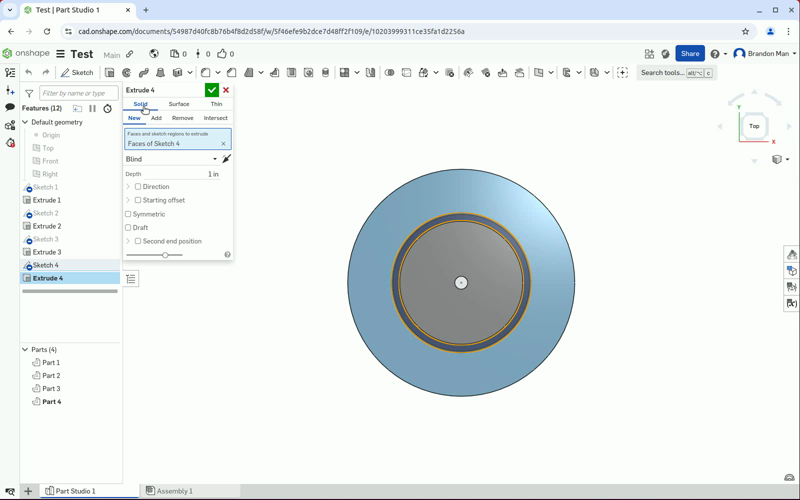
click(143, 106)
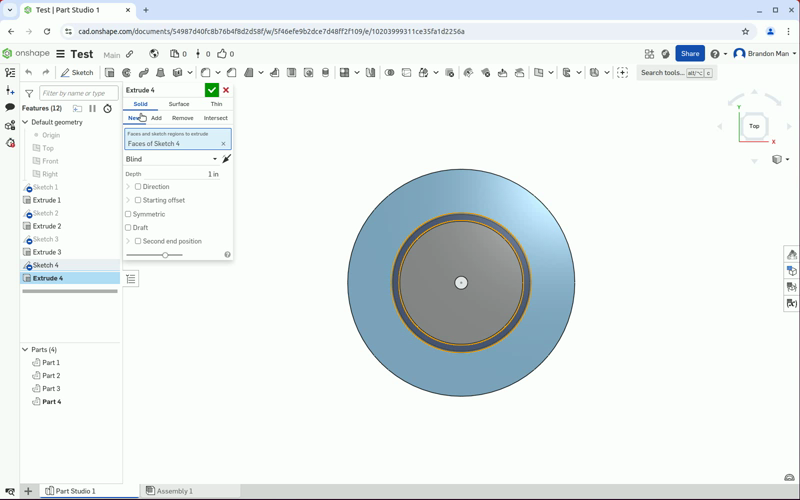
mouse_move(137, 120)
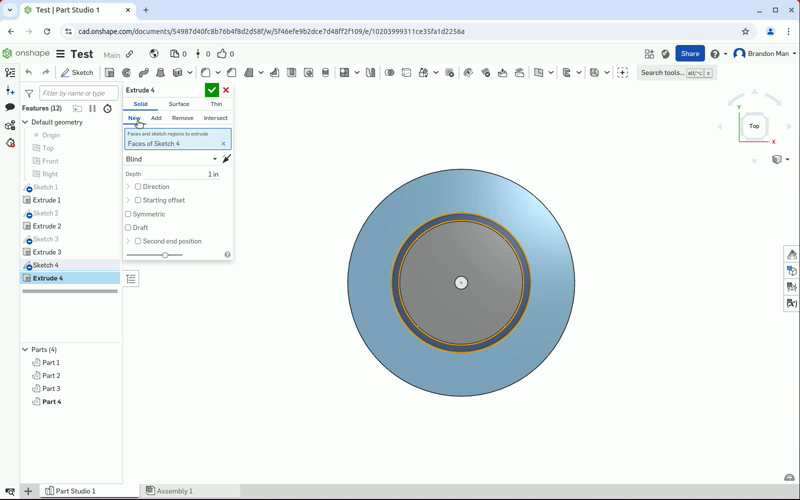
click(137, 120)
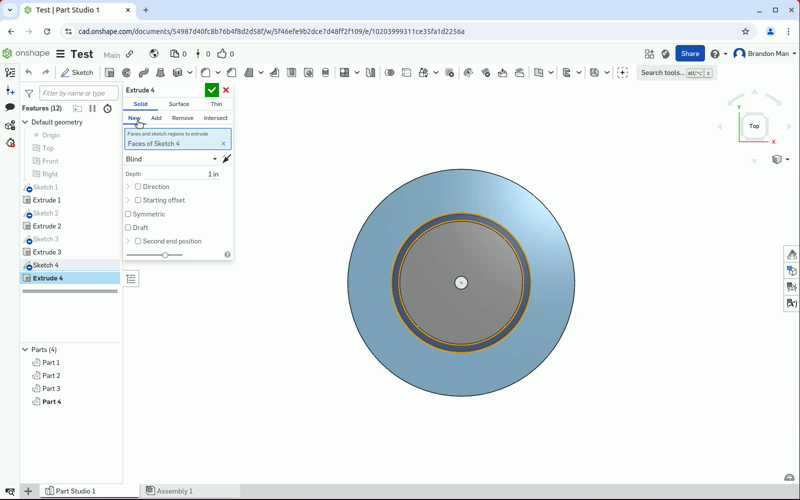
key(tab, 4)
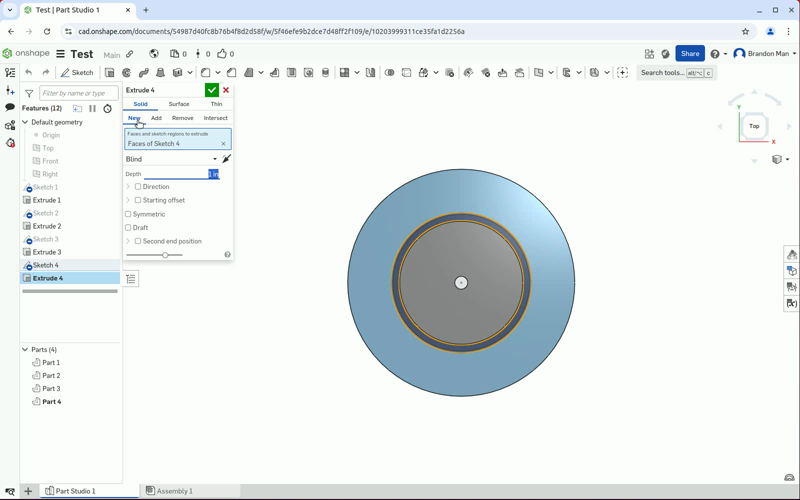
text(17.331)
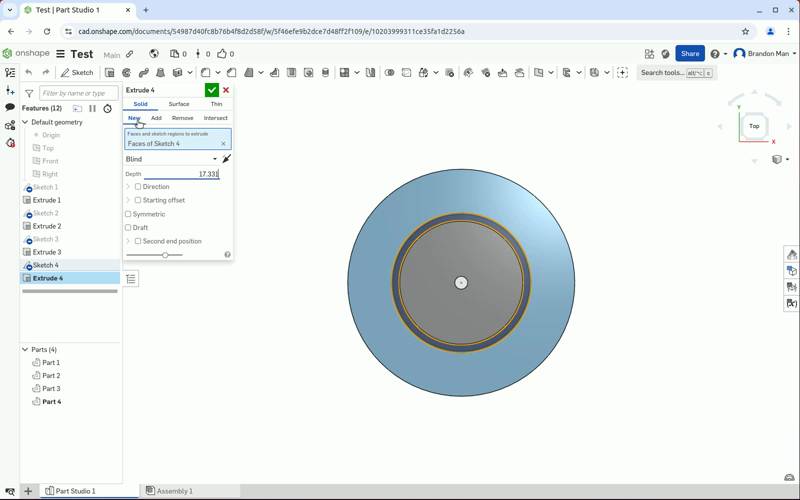
key(enter)
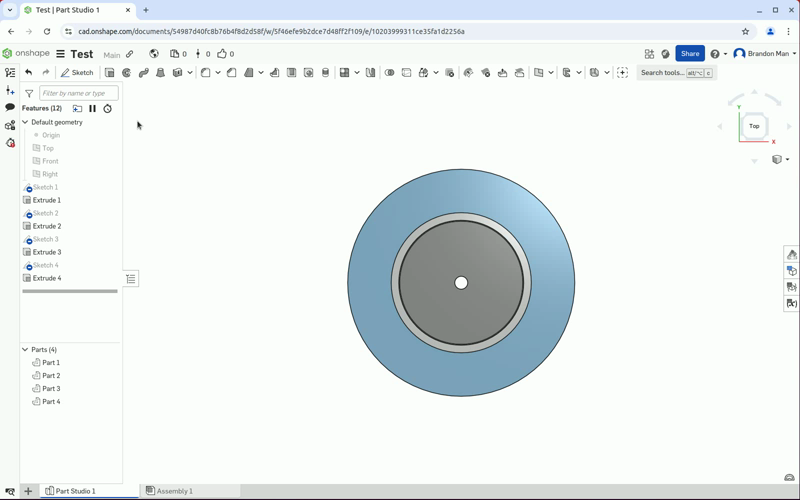
key(shift+h)
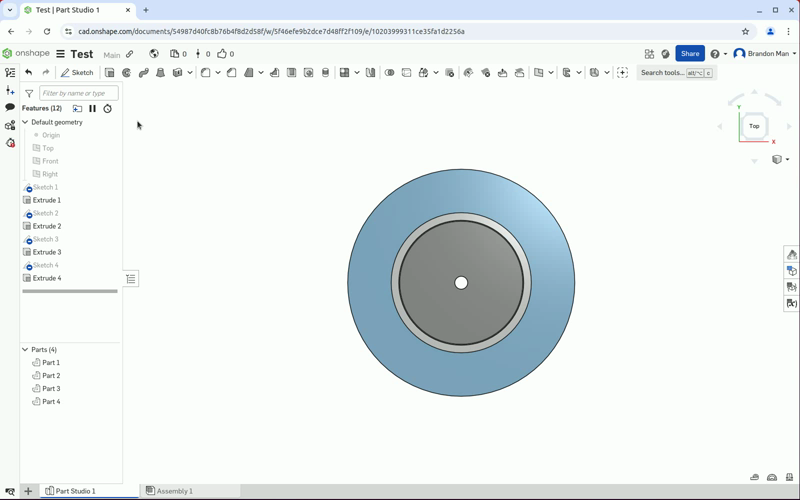
key(shift+h)
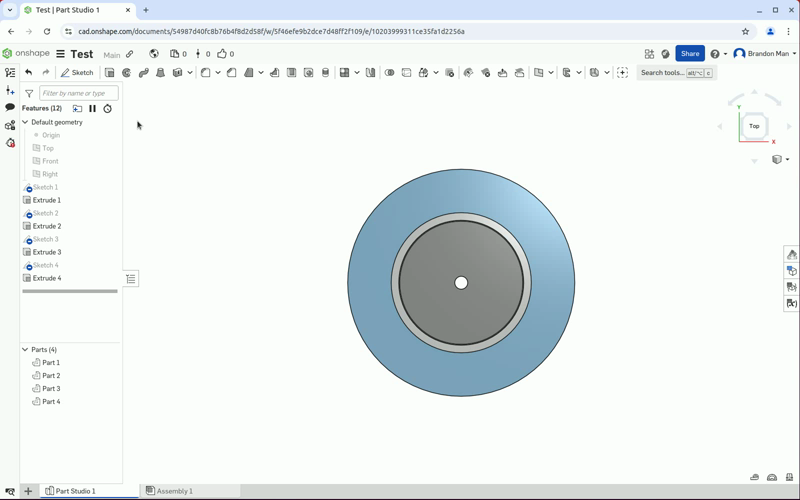
mouse_move(73, 189)
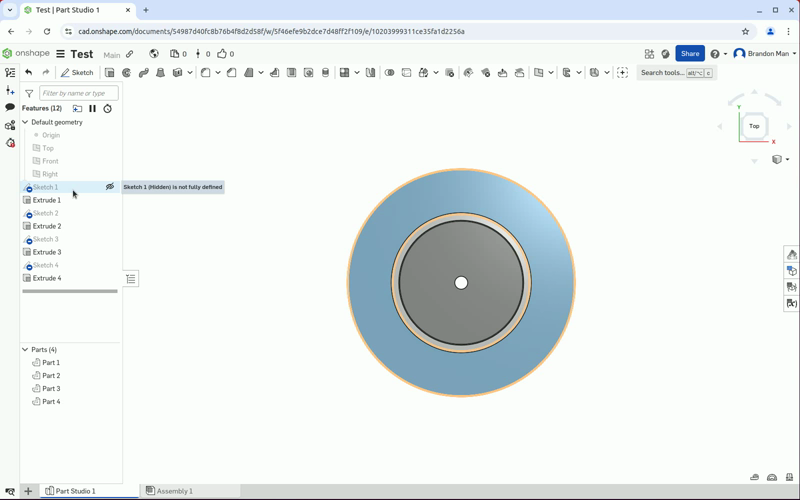
click(73, 189)
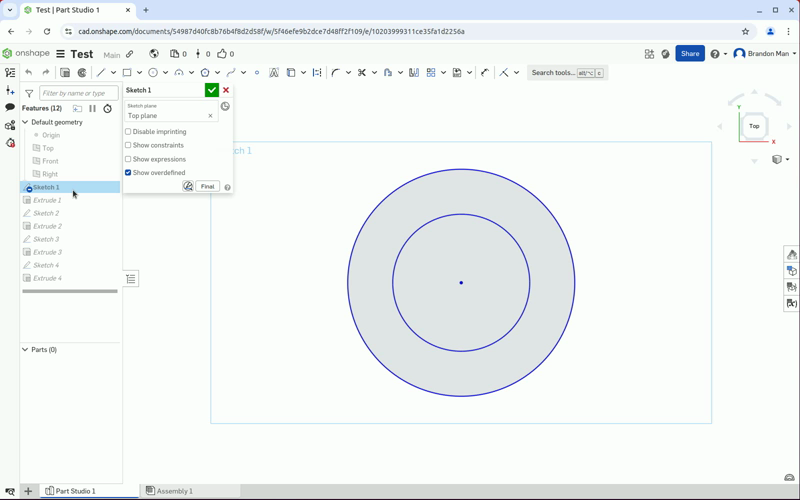
mouse_move(229, 92)
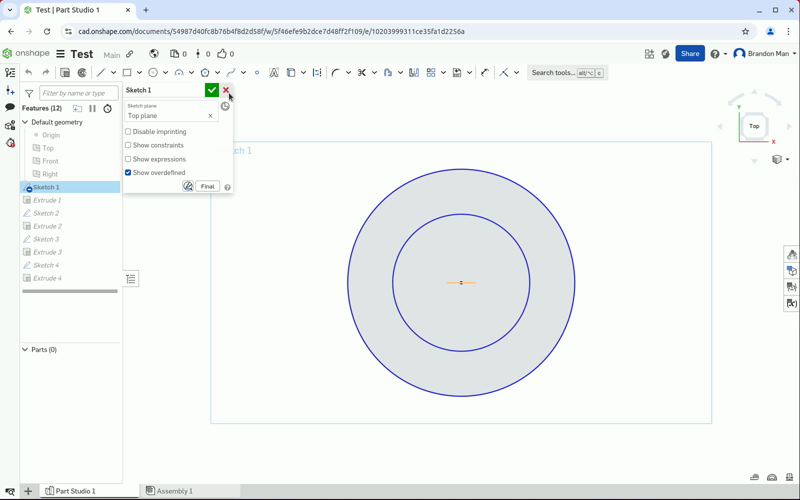
click(229, 92)
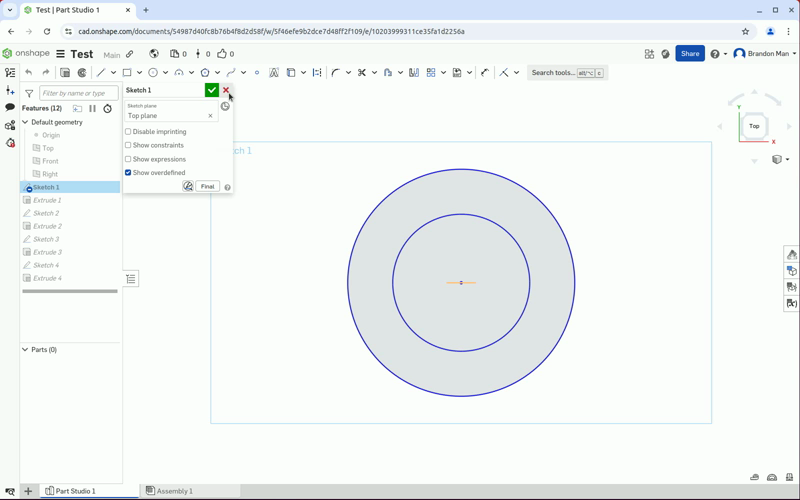
key(shift+s)
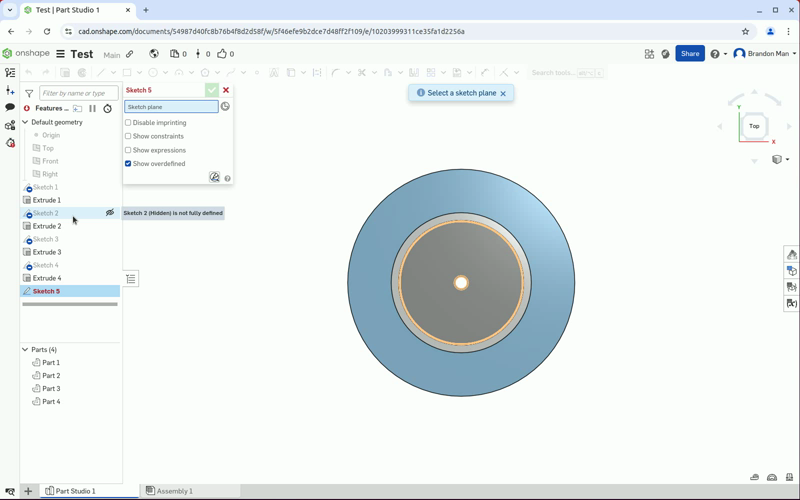
scroll(3)
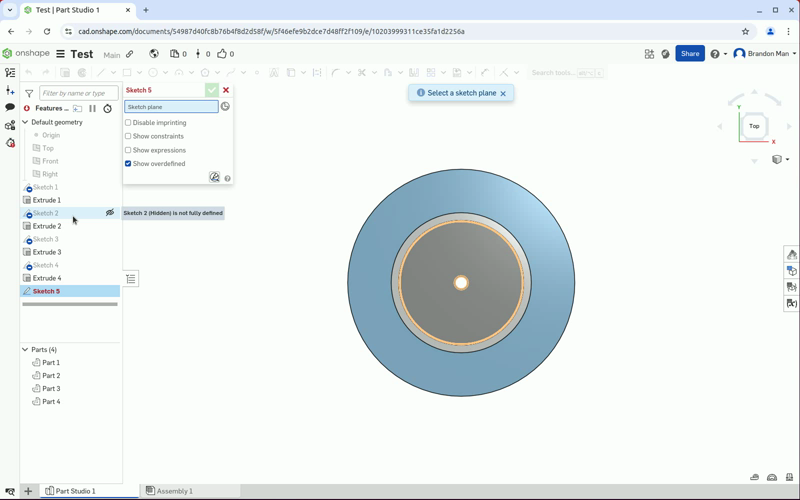
mouse_move(73, 150)
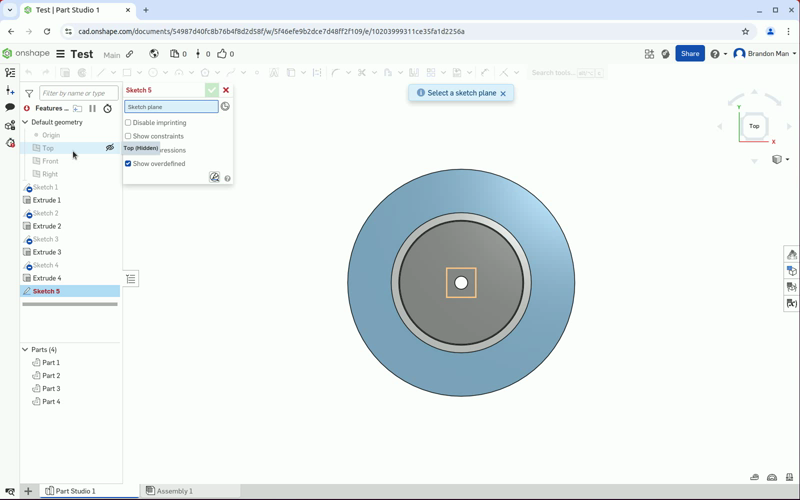
click(73, 150)
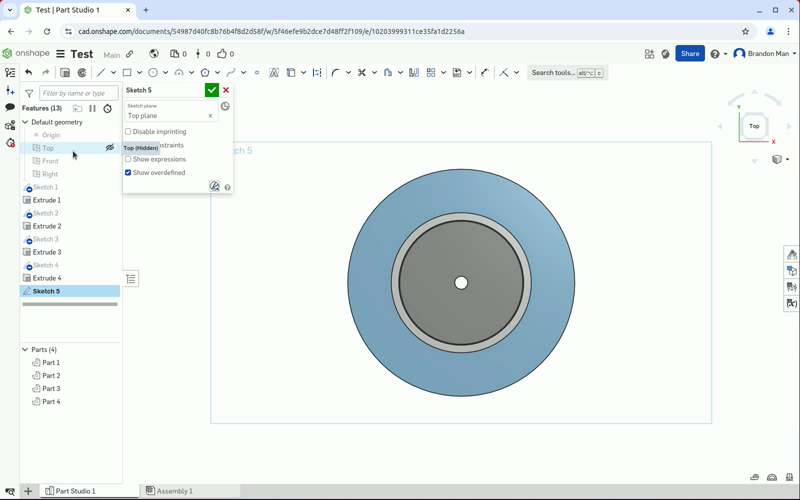
mouse_move(73, 352)
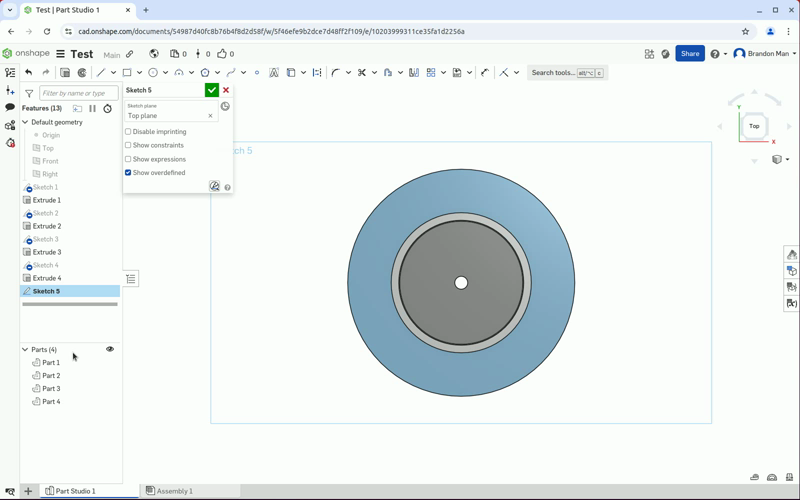
key(y)
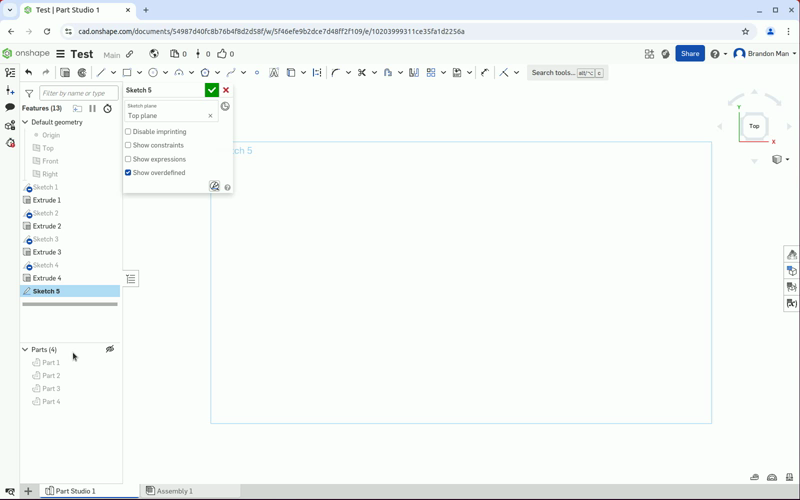
key(c)
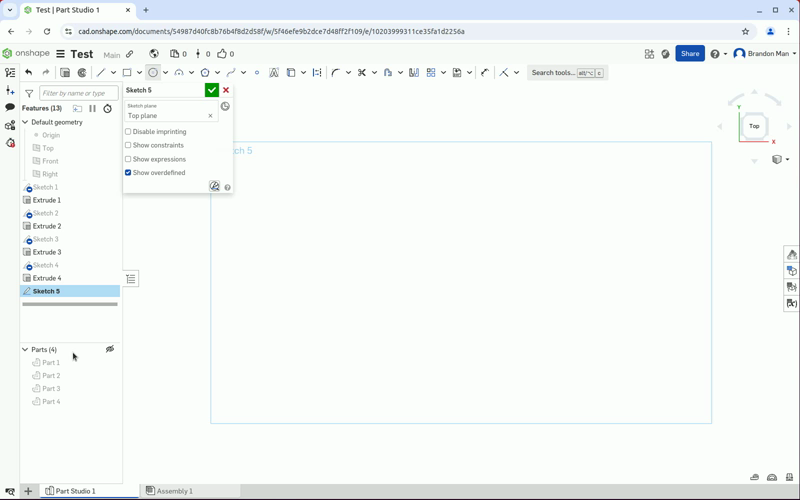
key_down(shift)
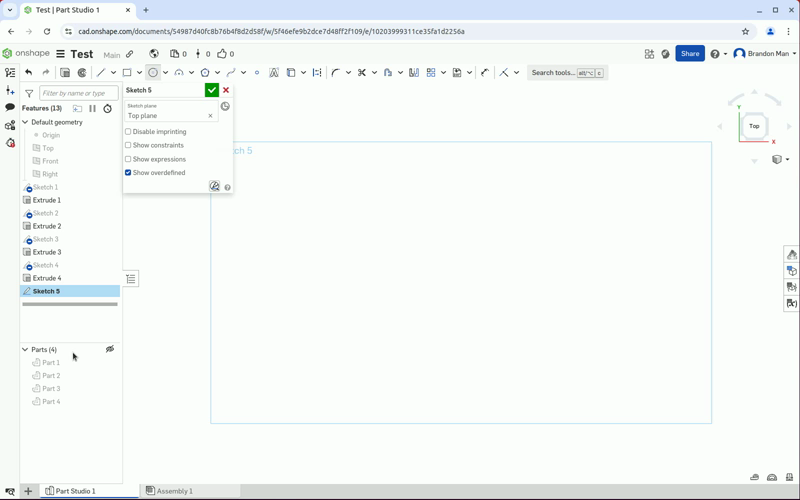
mouse_move(461, 282)
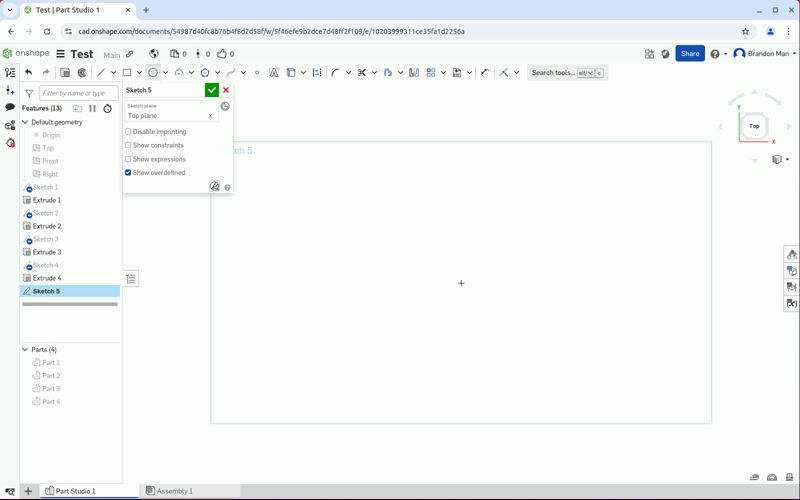
click(461, 282)
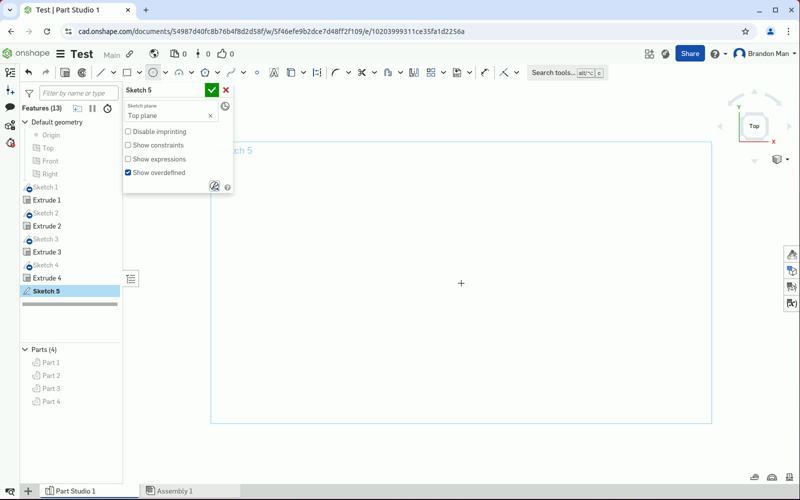
key_up(shift)
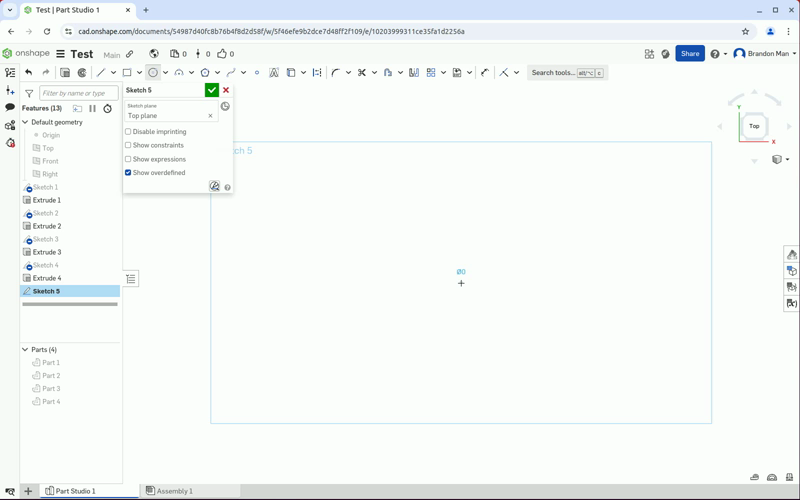
mouse_move(574, 282)
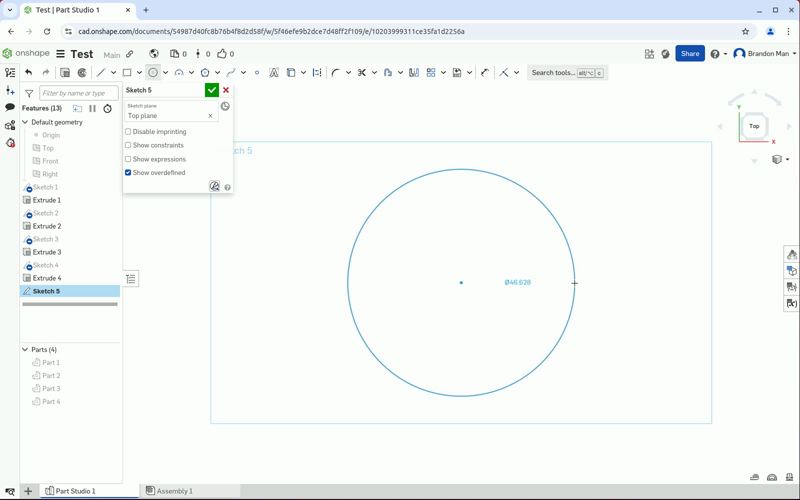
click(574, 282)
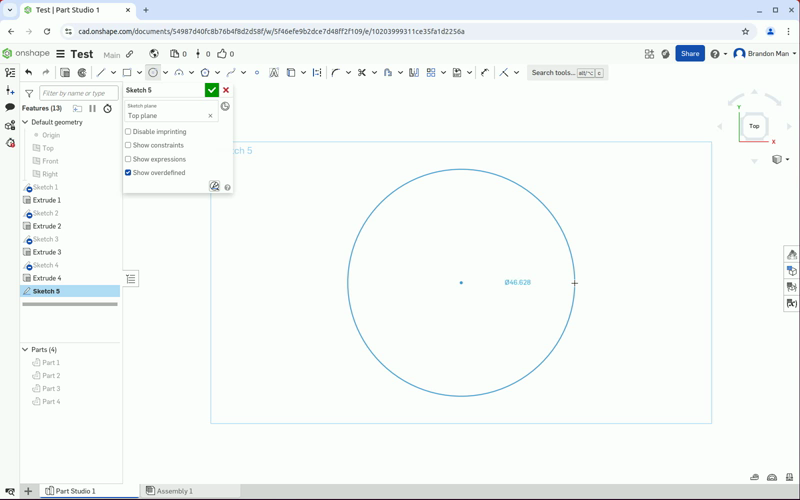
key(esc)
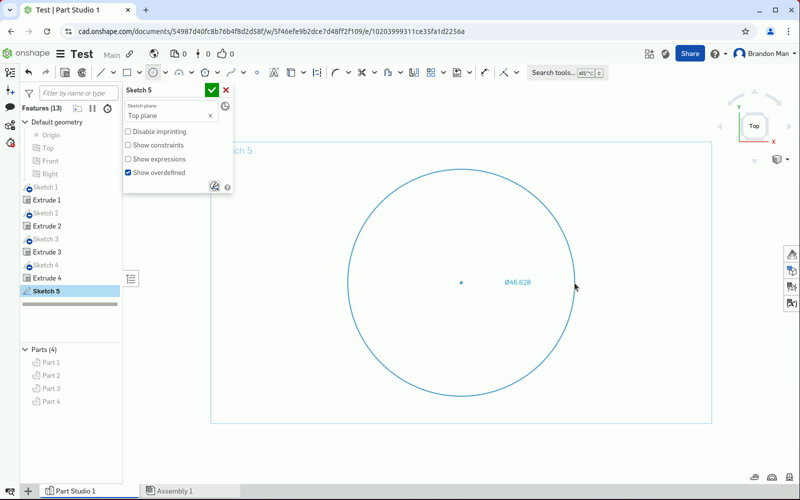
key(c)
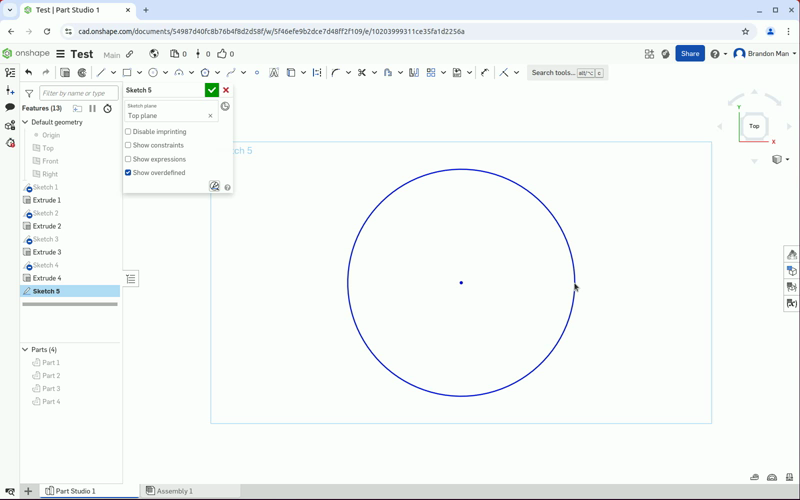
key_down(shift)
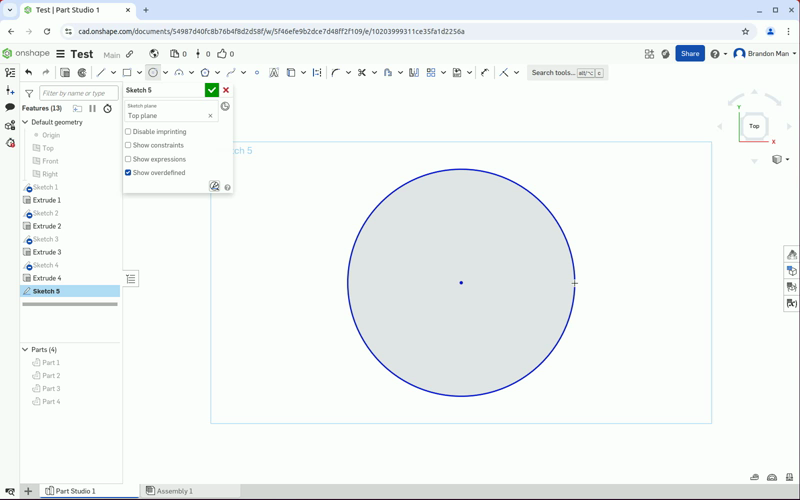
mouse_move(461, 282)
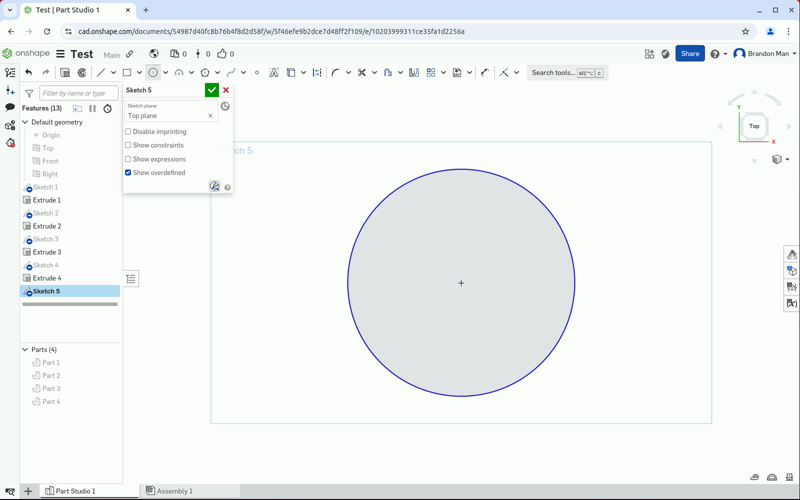
click(461, 282)
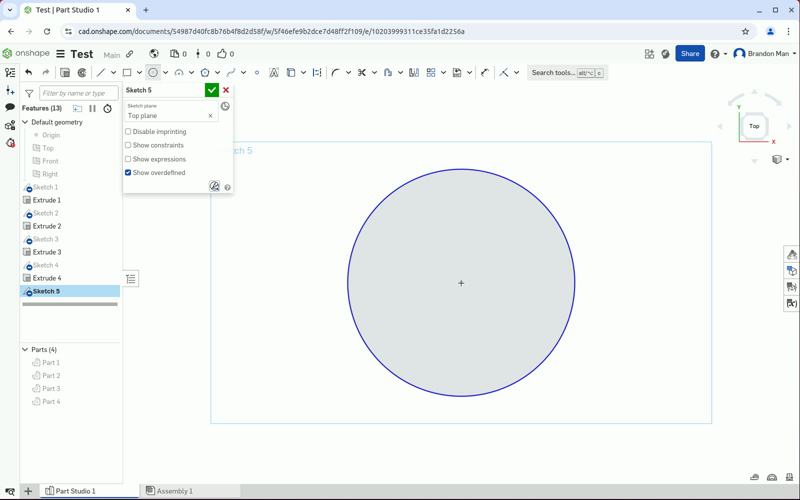
key_up(shift)
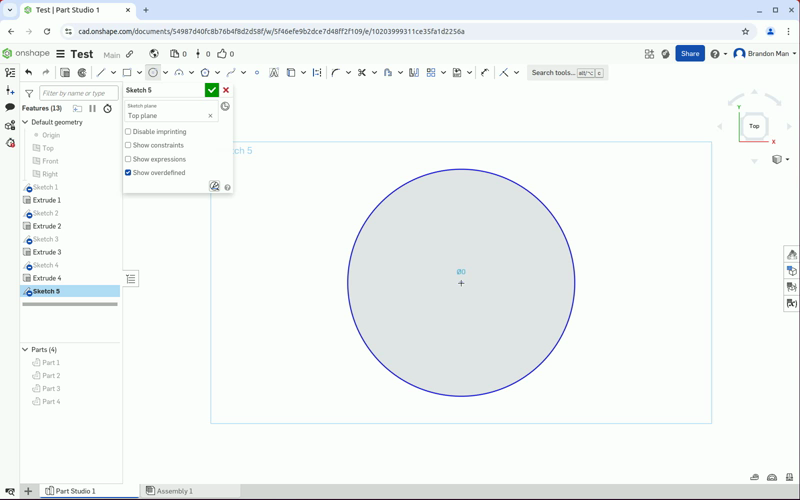
mouse_move(529, 282)
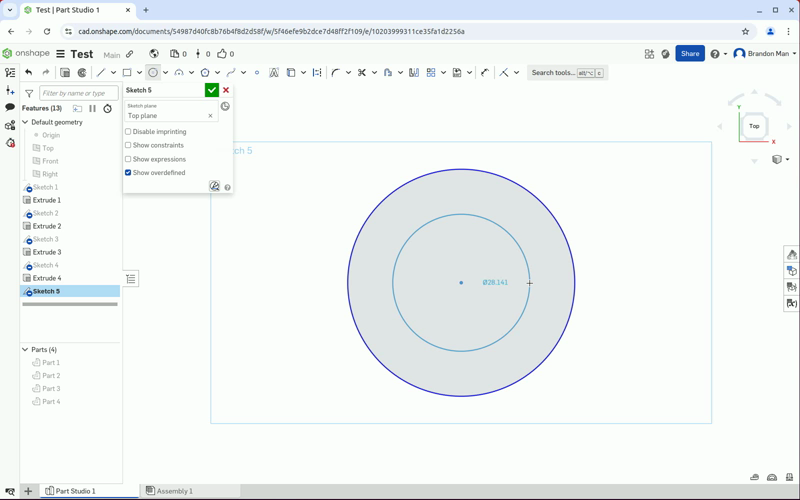
click(529, 282)
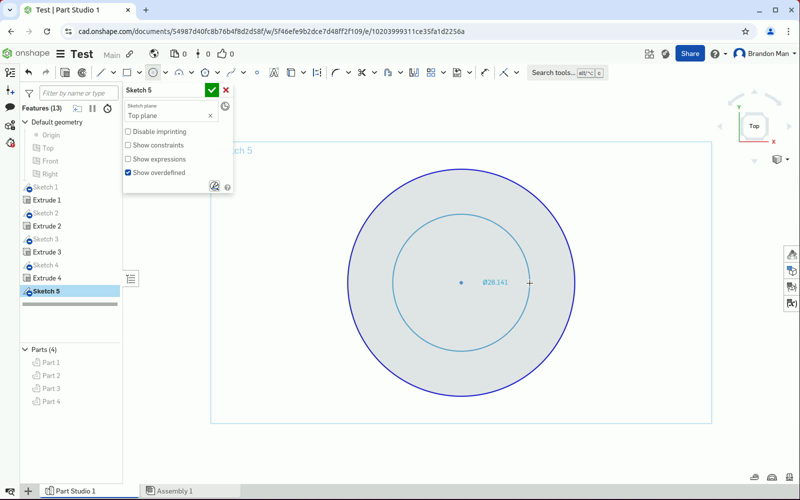
key(esc)
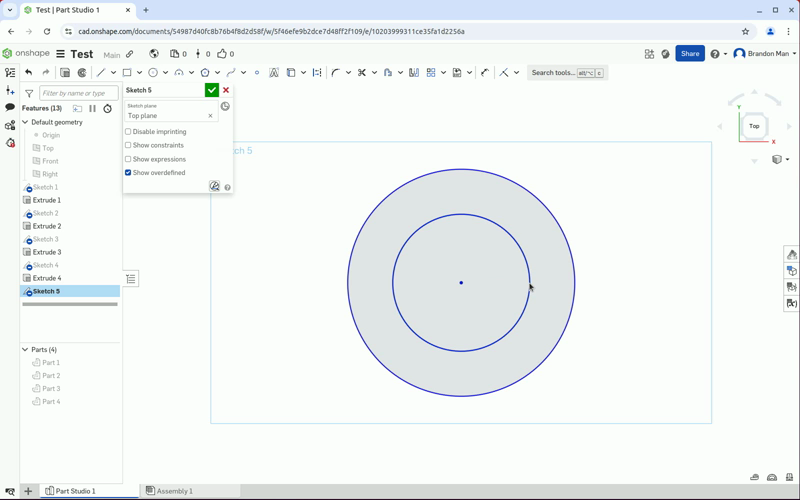
mouse_move(540, 331)
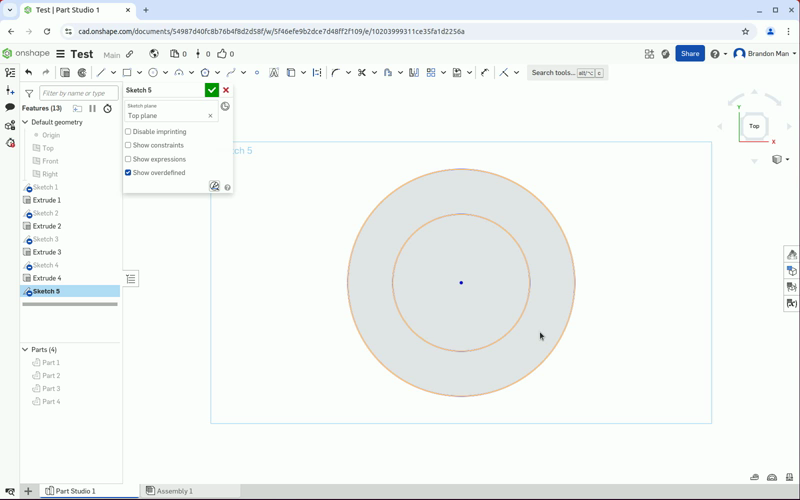
click(540, 331)
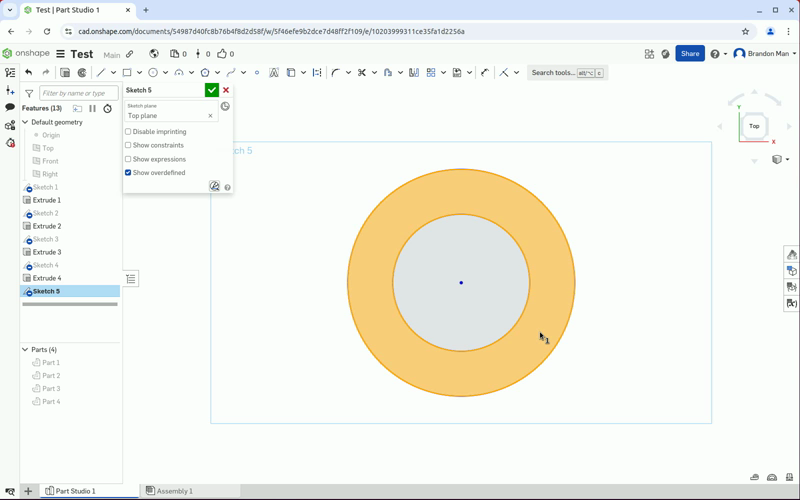
mouse_move(73, 352)
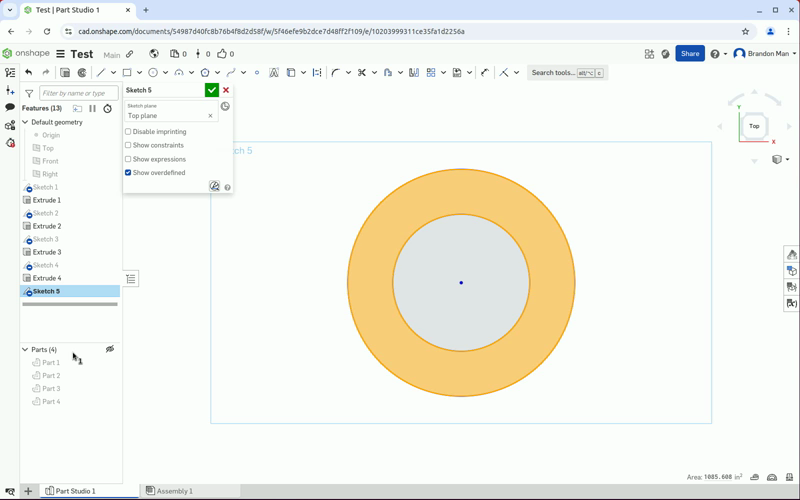
key(shift+y)
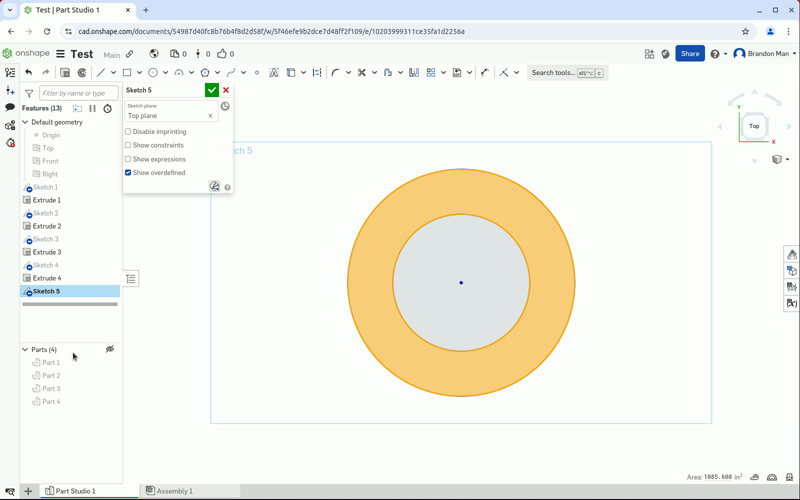
key(shift+e)
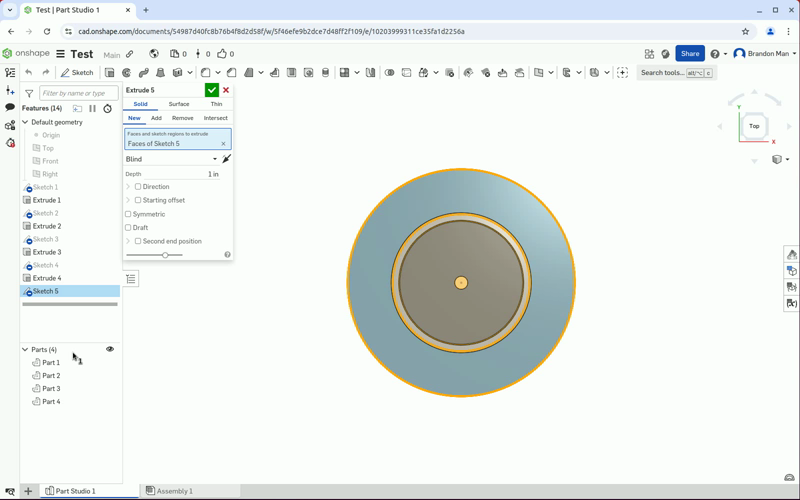
mouse_move(143, 106)
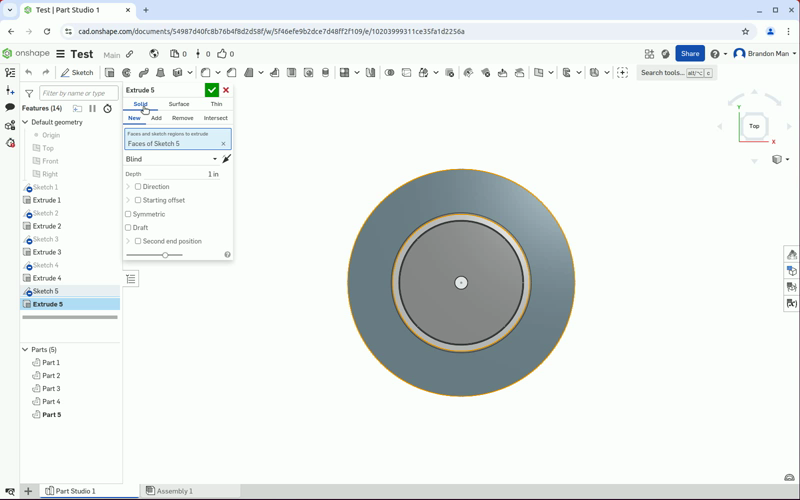
click(143, 106)
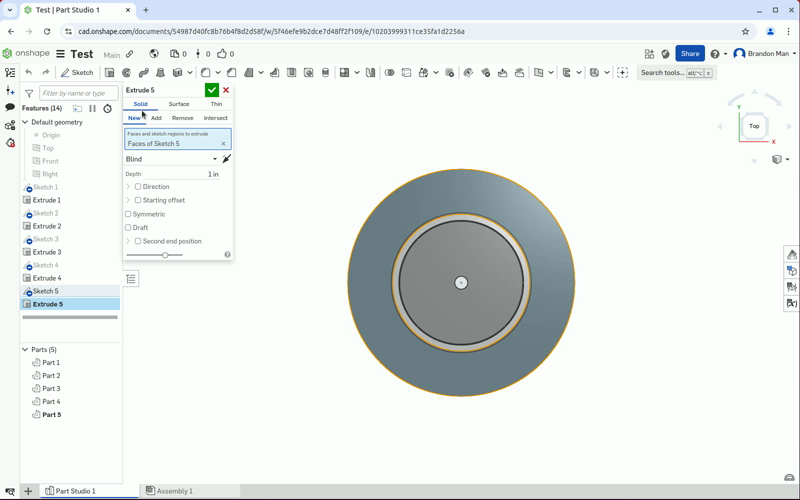
mouse_move(137, 120)
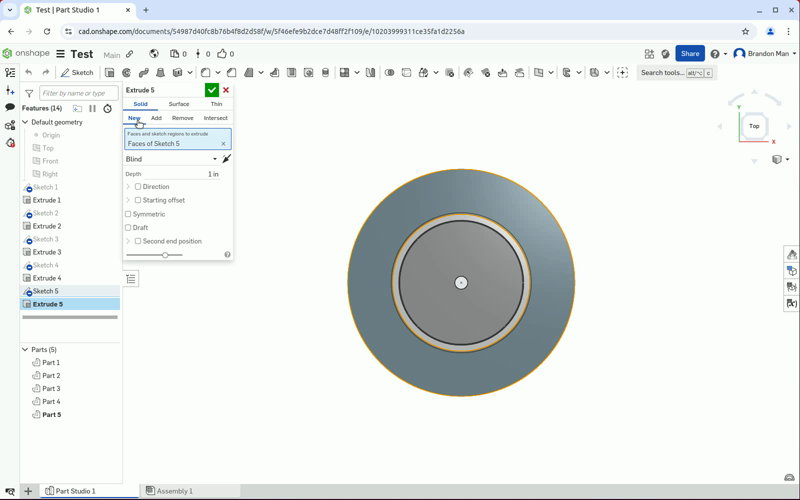
click(137, 120)
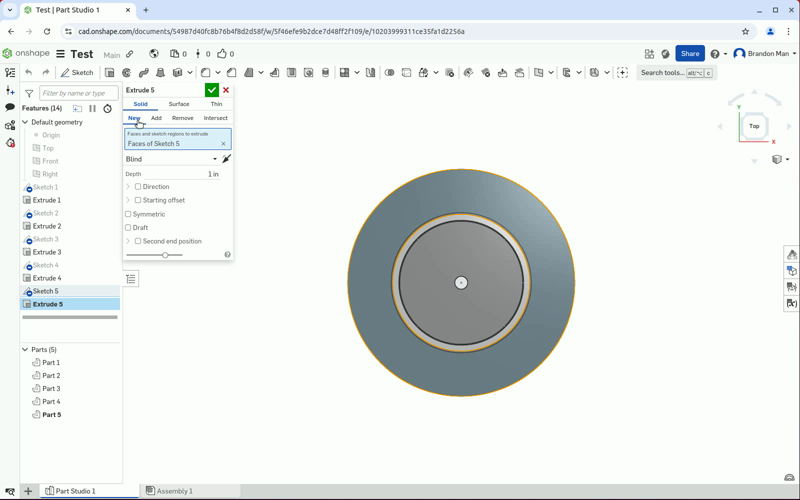
key(tab, 4)
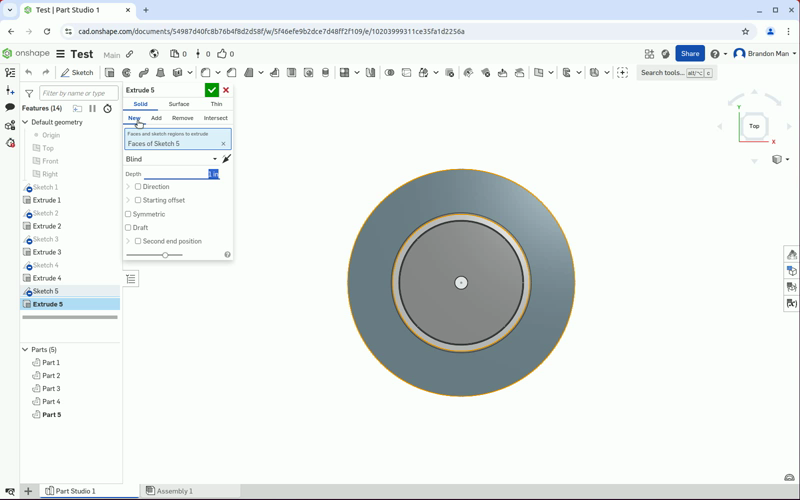
text(1.685)
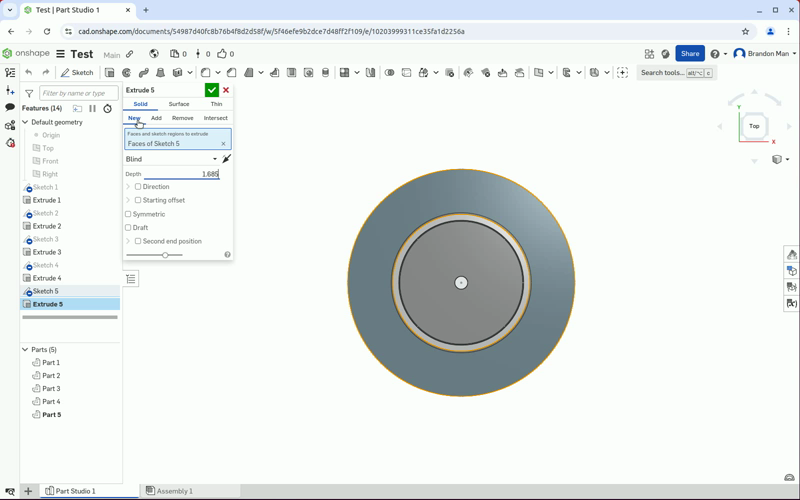
key(enter)
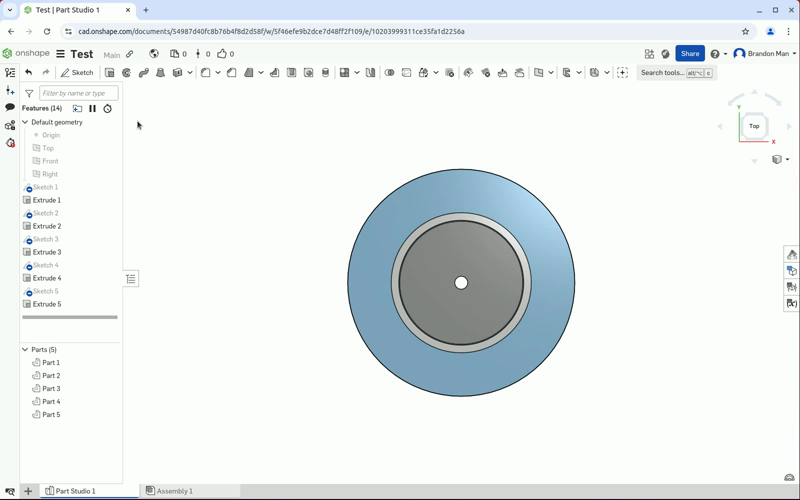
key(shift+h)
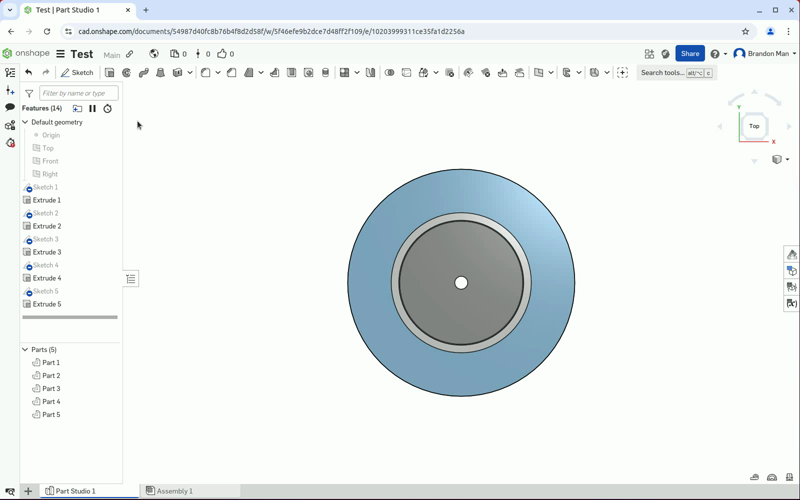
key(shift+h)
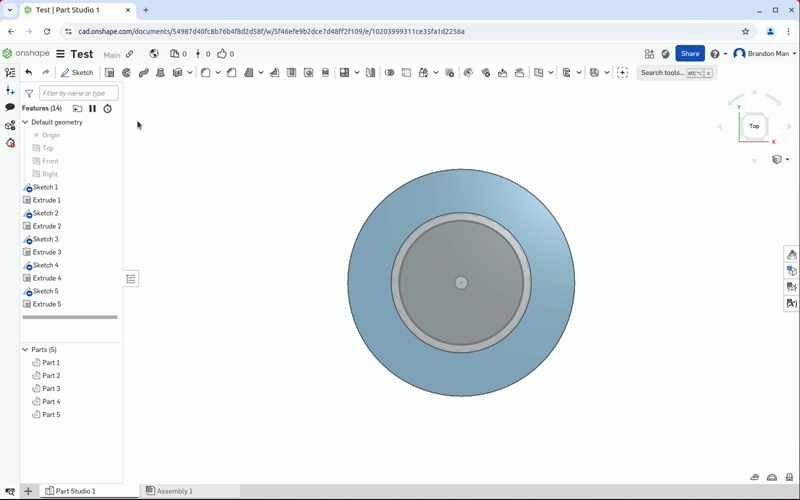
key(shift+7)
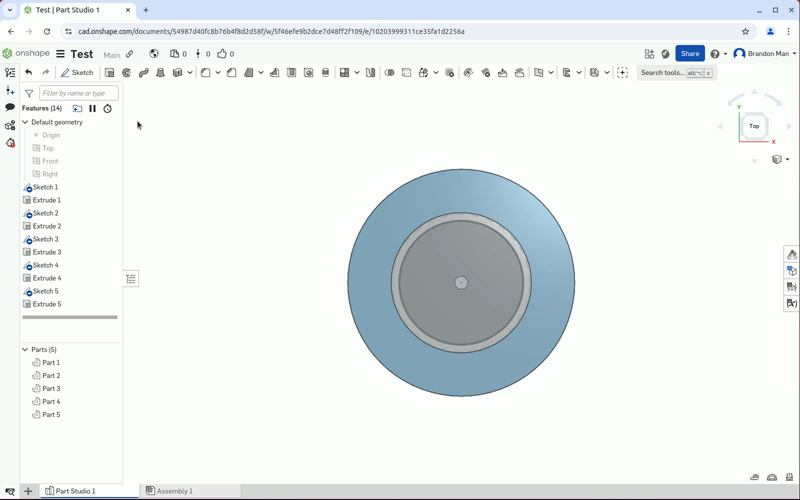
key(up, 3)
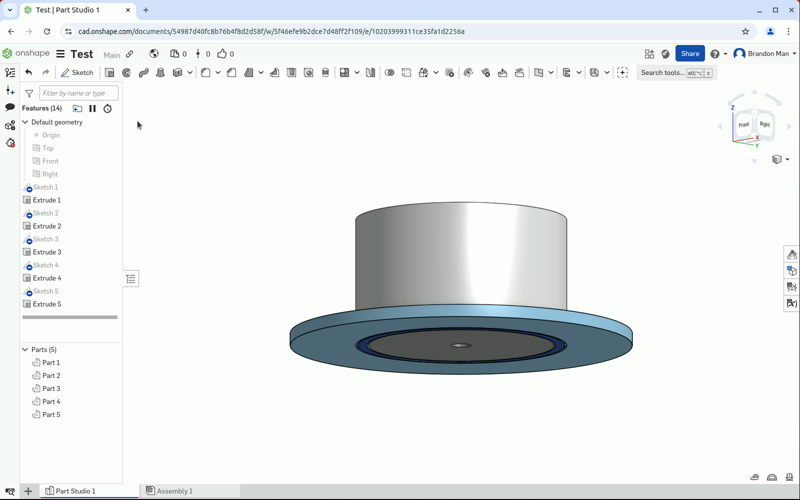
key(left, 3)
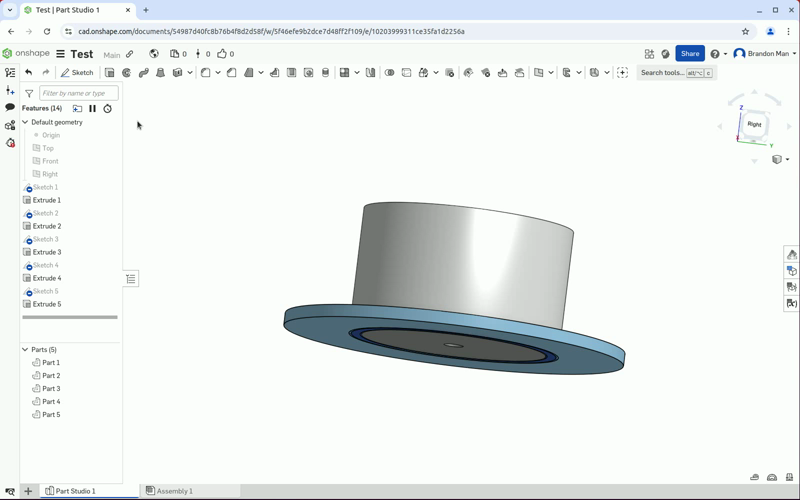
key(right, 3)
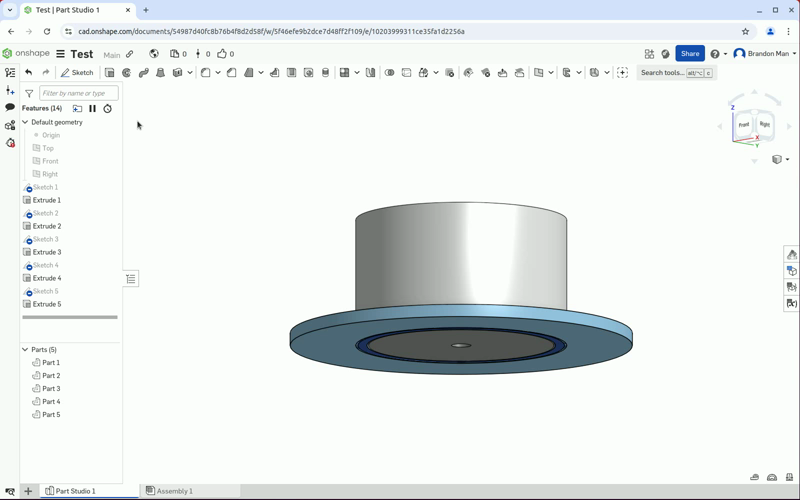
key(down, 3)
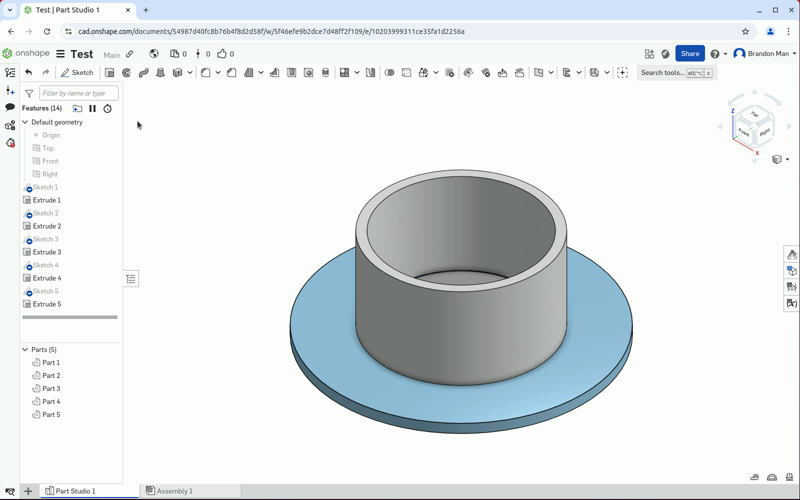
mouse_move(73, 189)
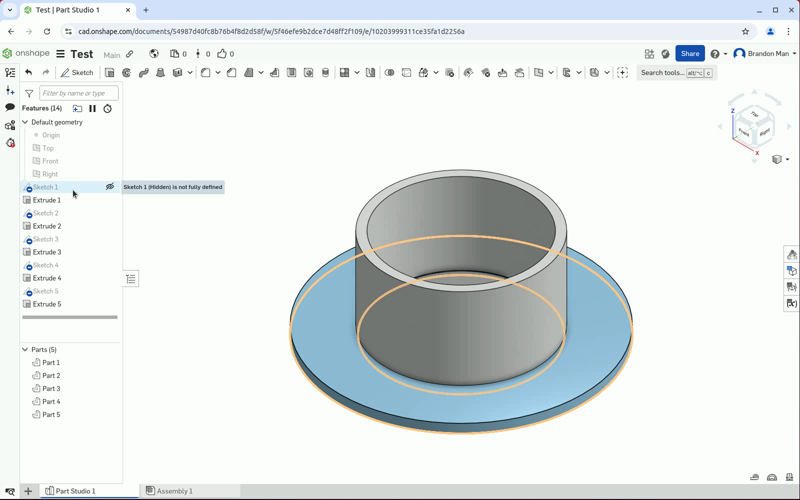
click(73, 189)